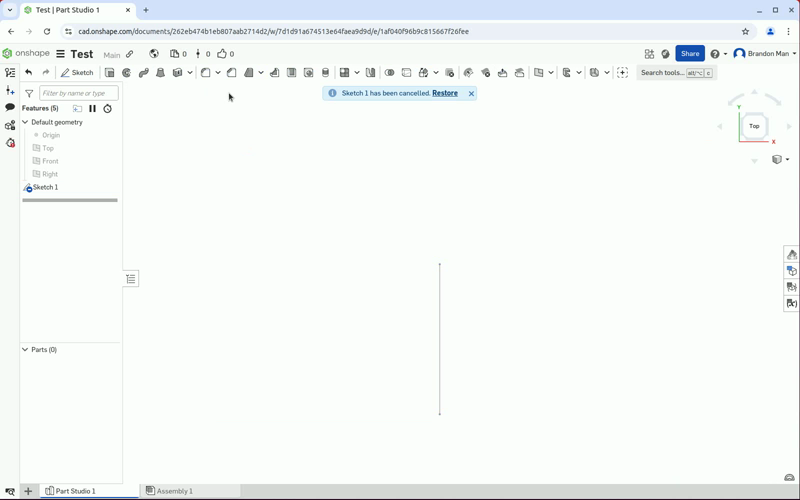
key(shift+h)
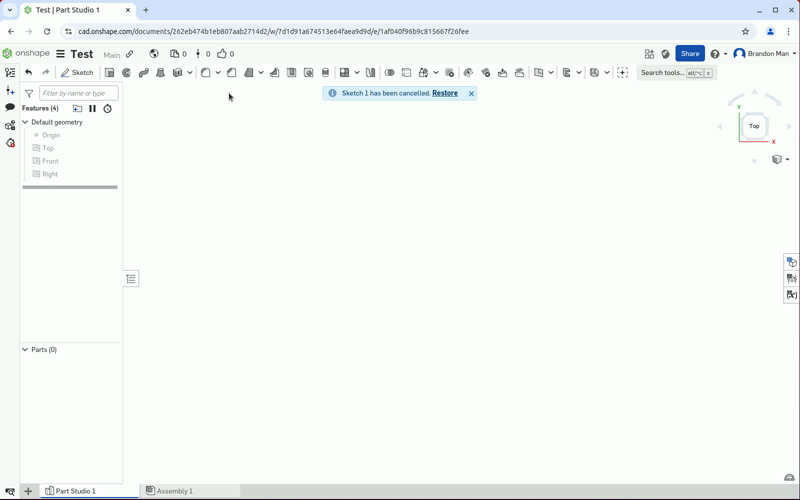
mouse_move(73, 352)
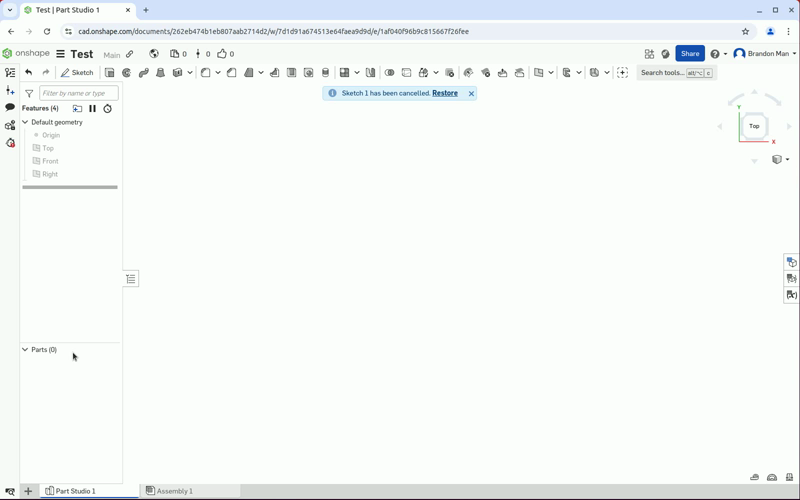
key(y)
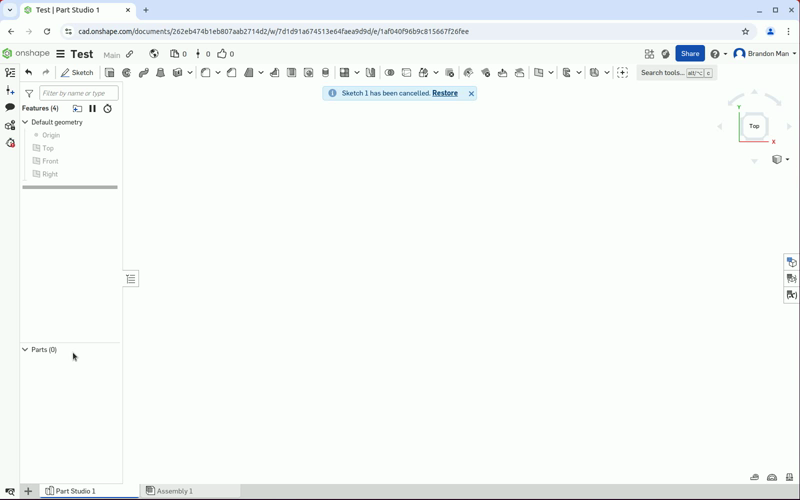
key(shift+p)
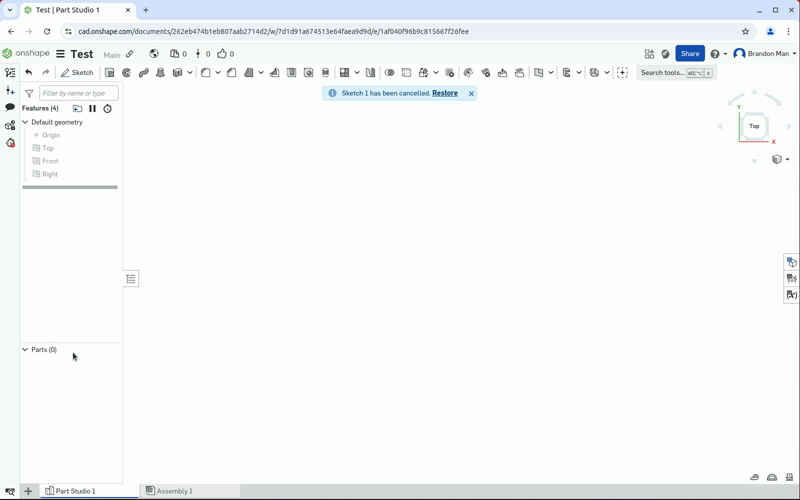
key(space)
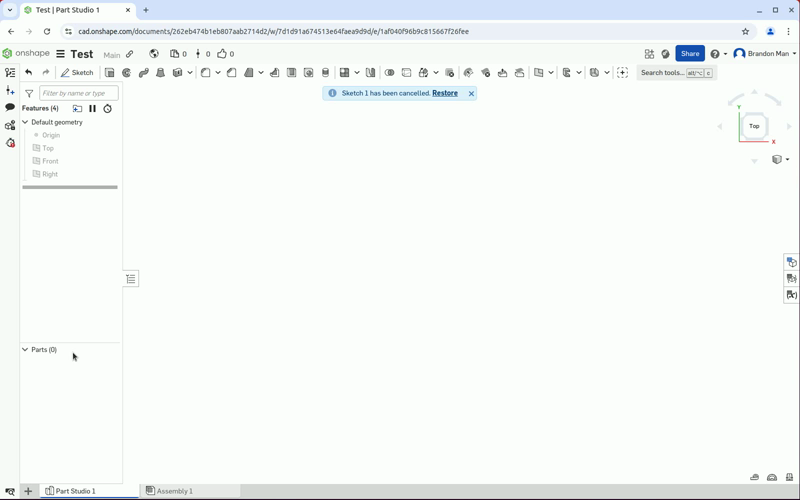
key_down(shift)
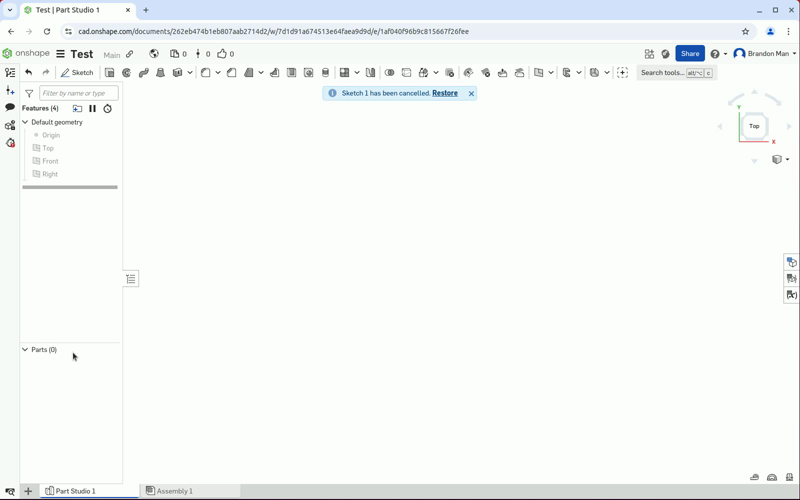
key(up)
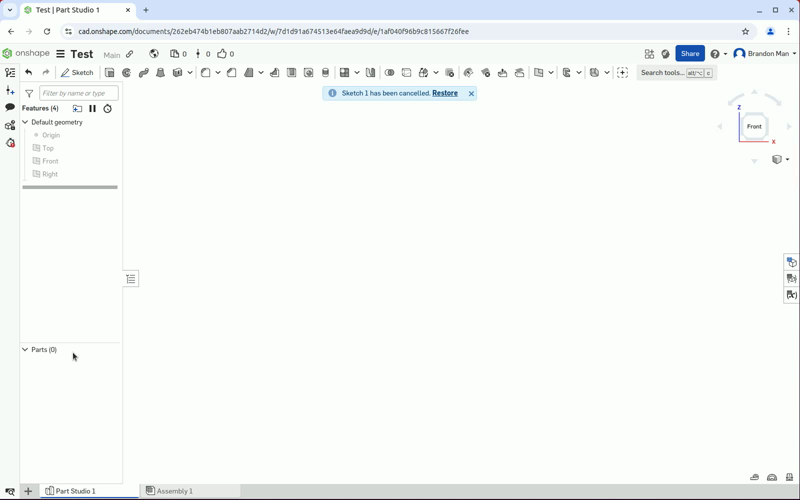
key_up(shift)
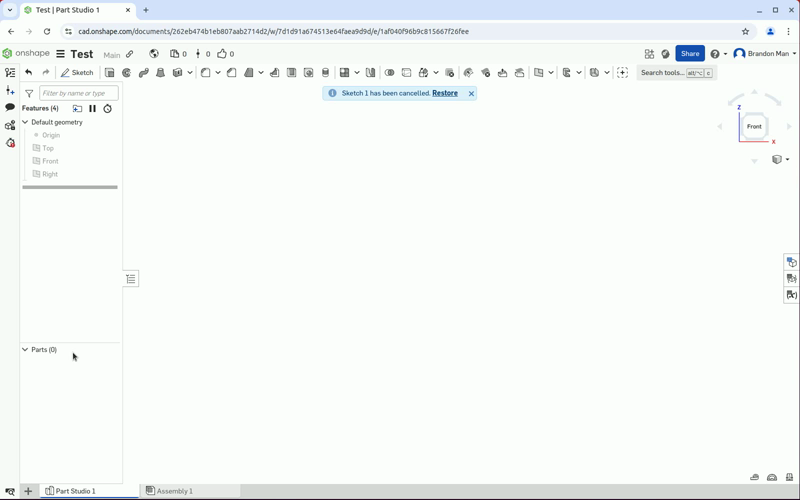
key(space)
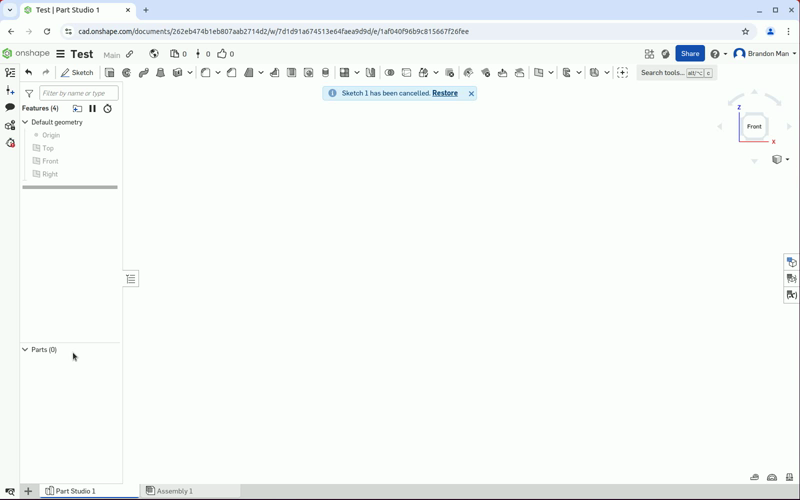
key_down(shift)
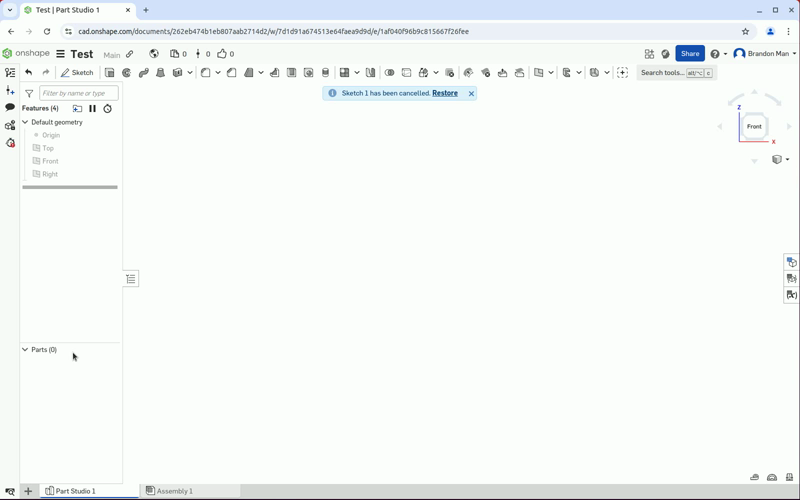
key(left)
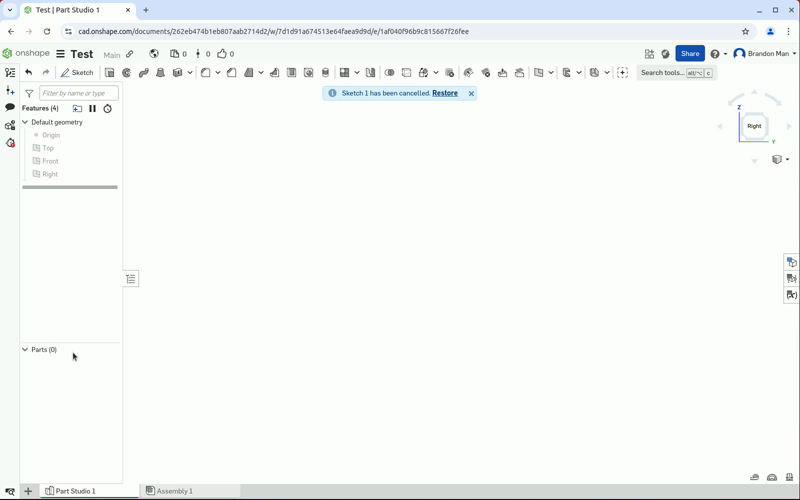
key_up(shift)
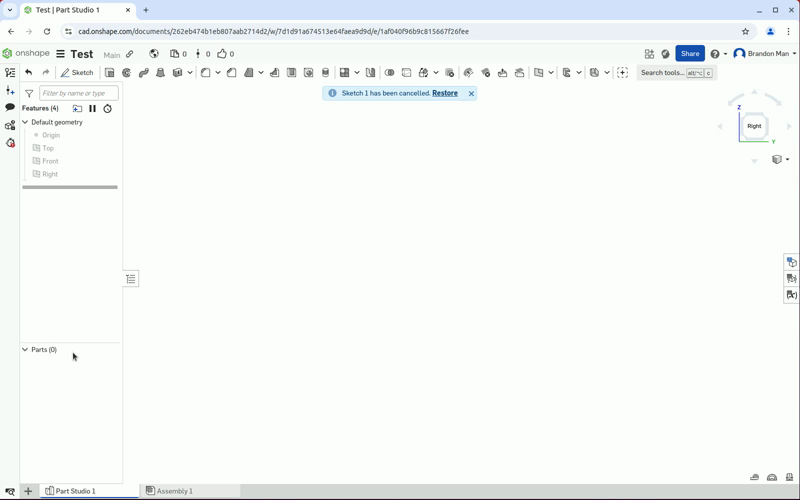
mouse_move(73, 352)
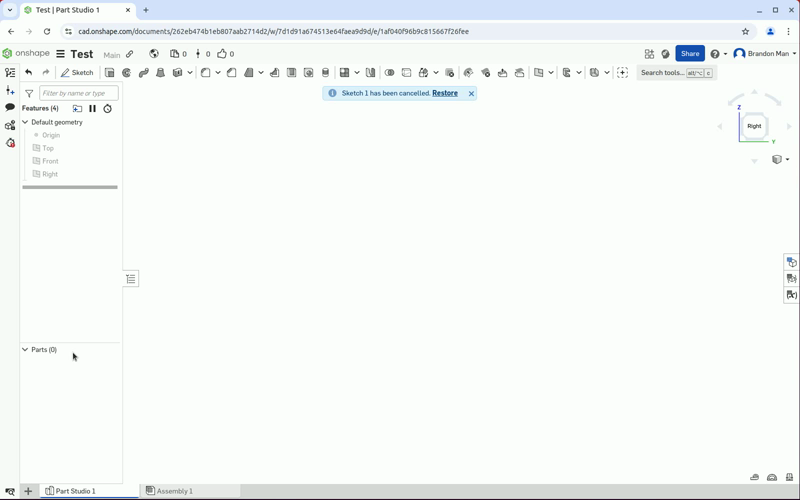
key(shift+y)
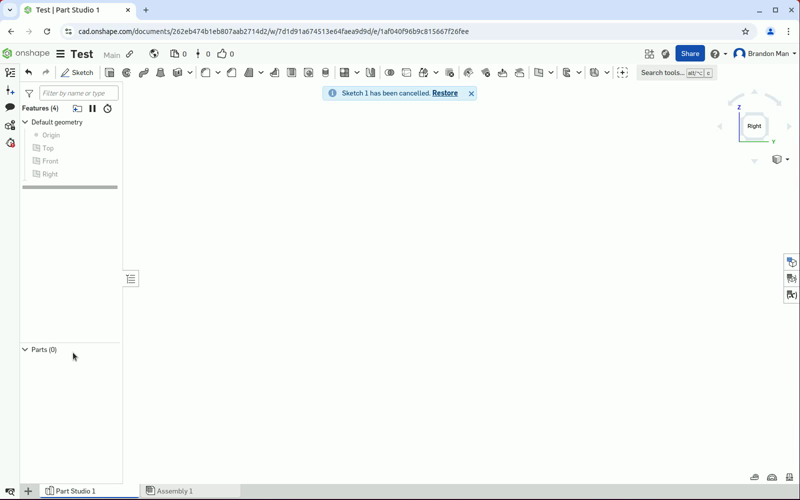
key(shift+s)
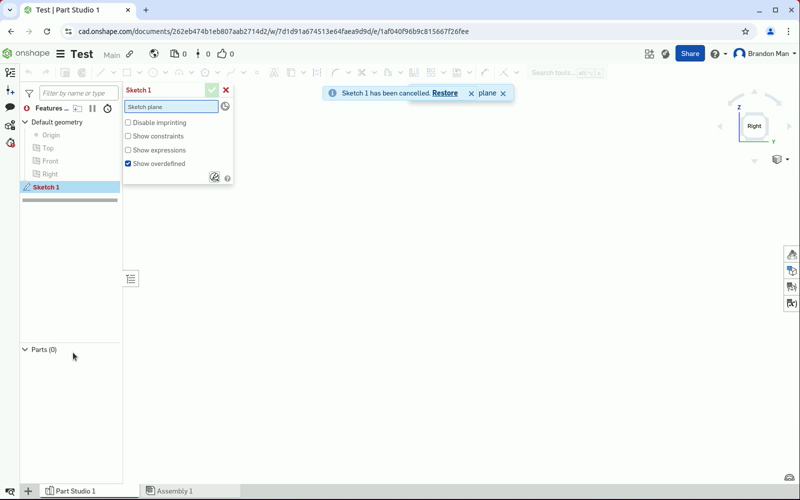
mouse_move(73, 176)
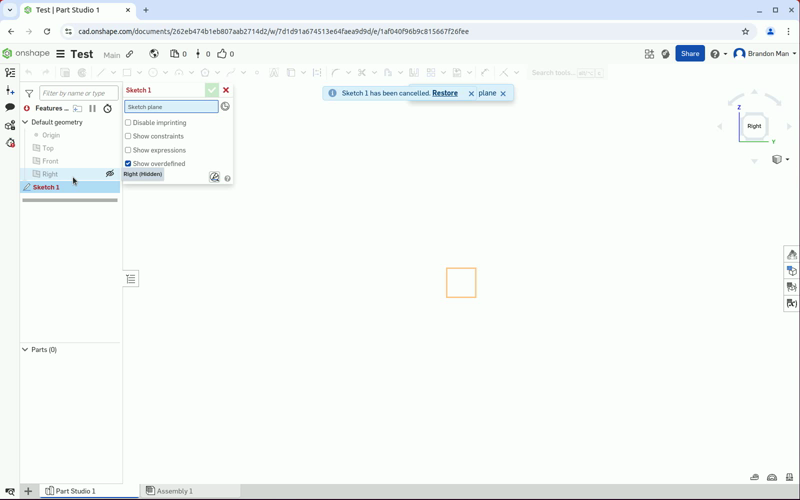
click(73, 176)
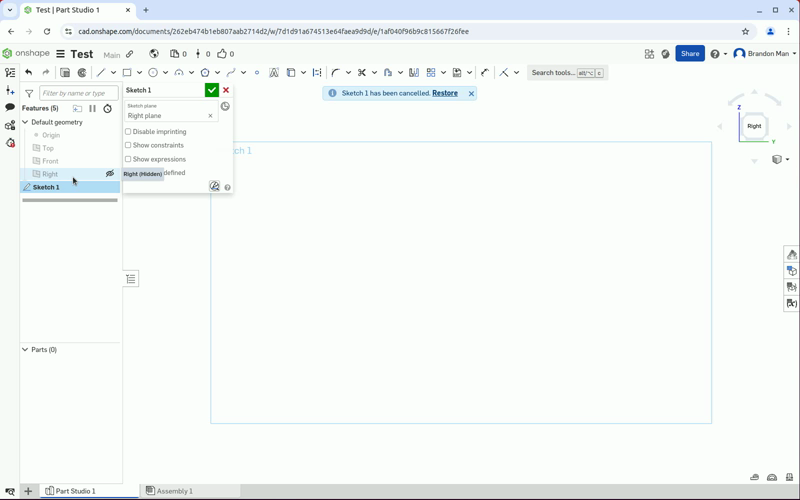
mouse_move(73, 352)
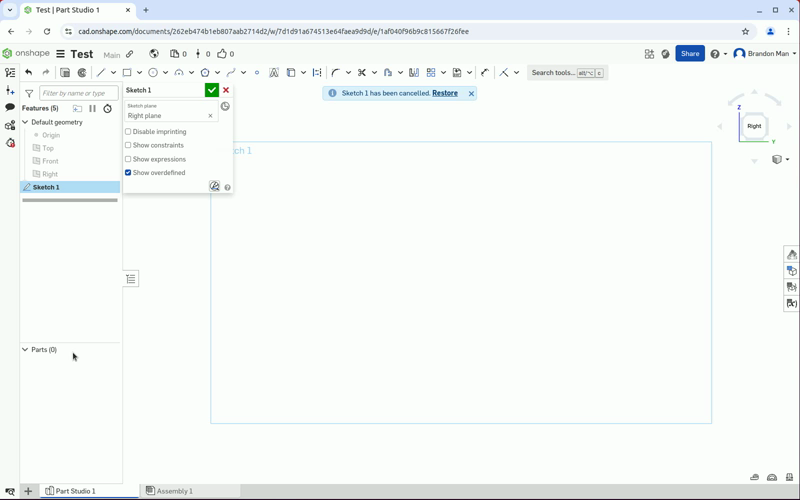
key(y)
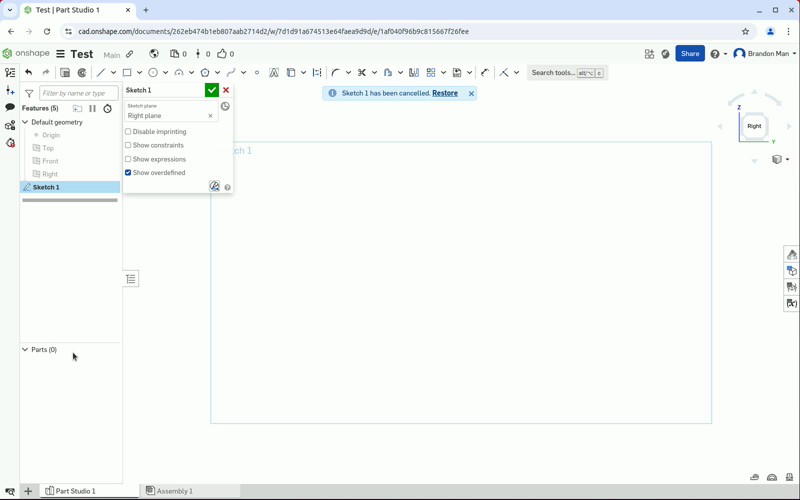
key(l)
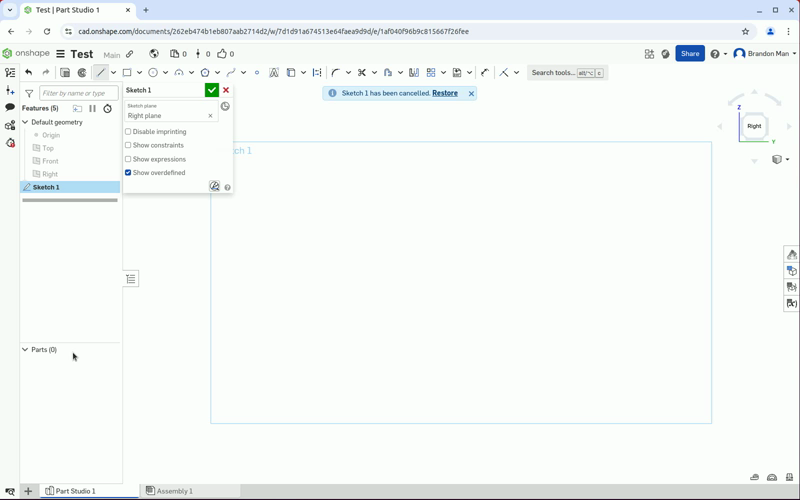
key_down(shift)
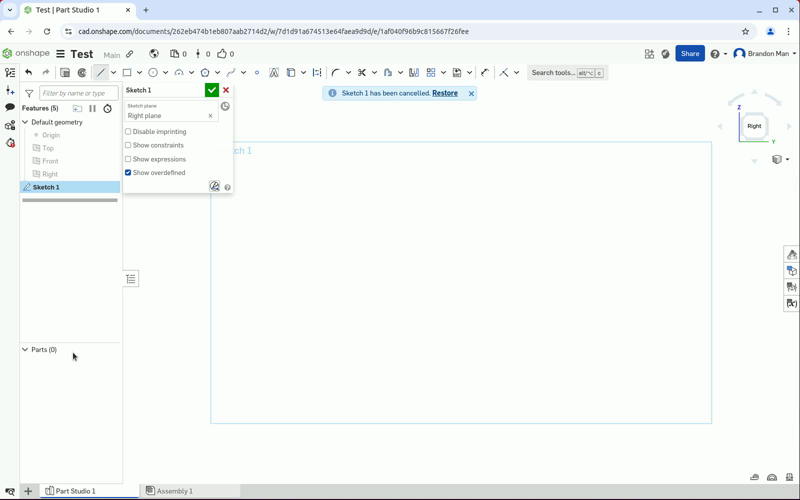
mouse_move(358, 285)
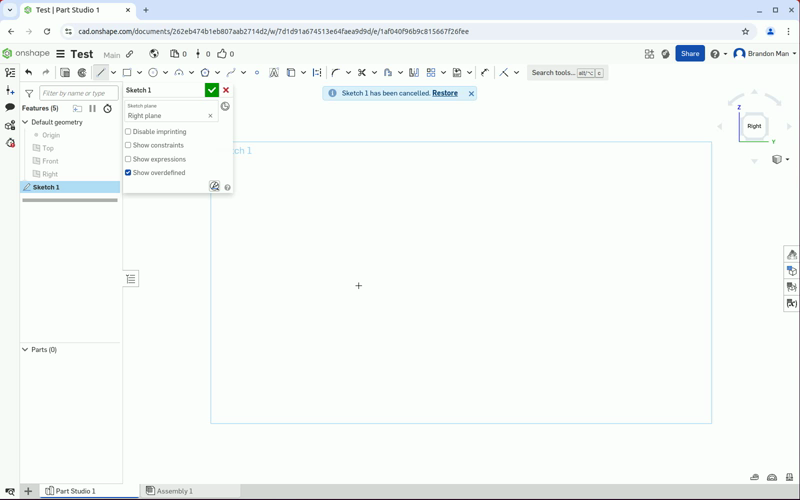
click(358, 285)
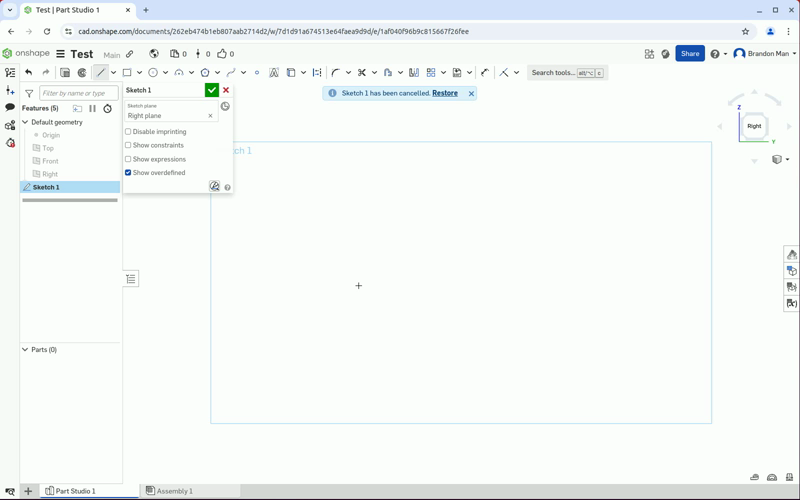
key_up(shift)
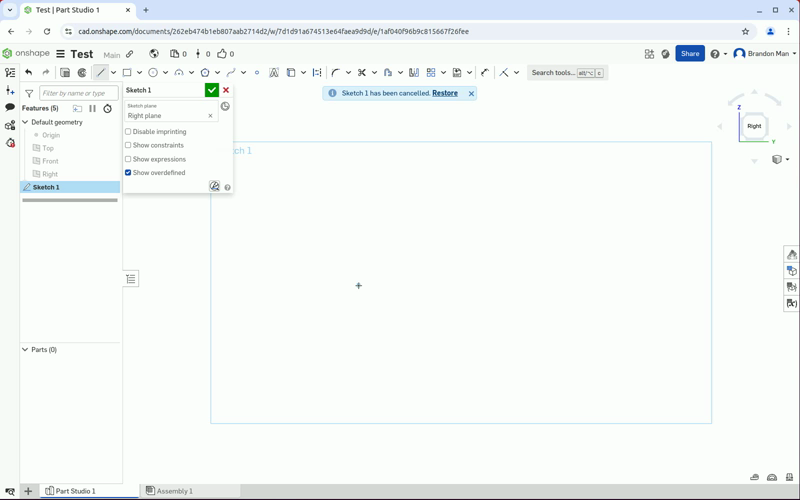
key_down(shift)
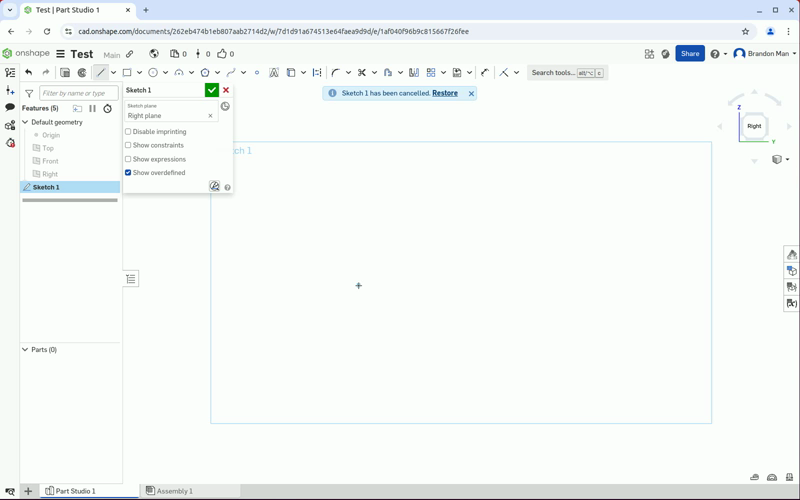
mouse_move(561, 285)
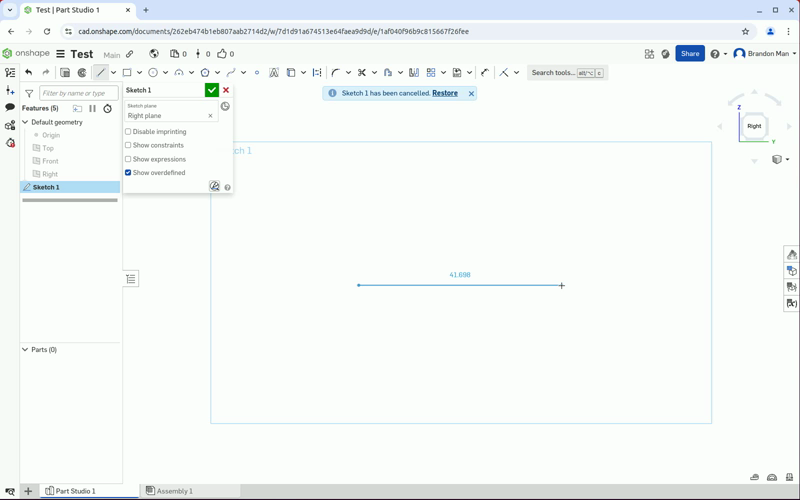
click(561, 285)
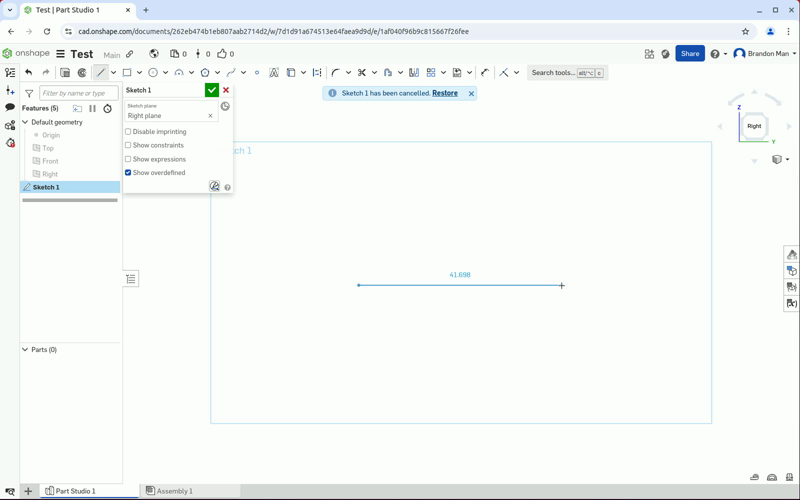
key_up(shift)
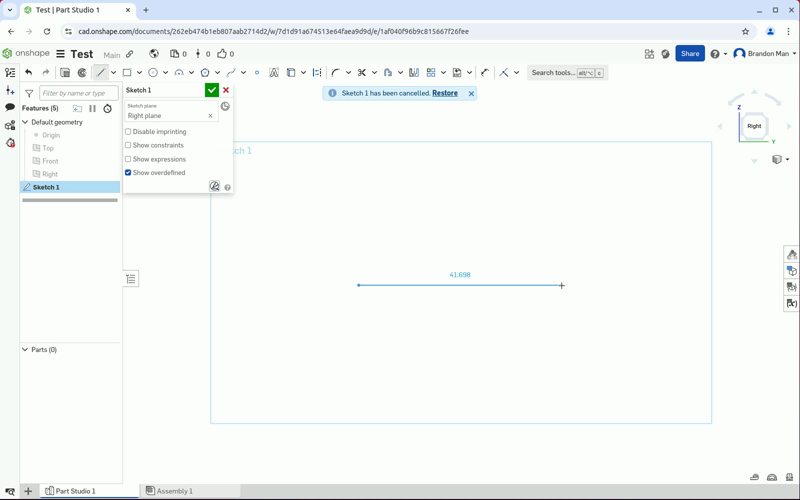
key_down(shift)
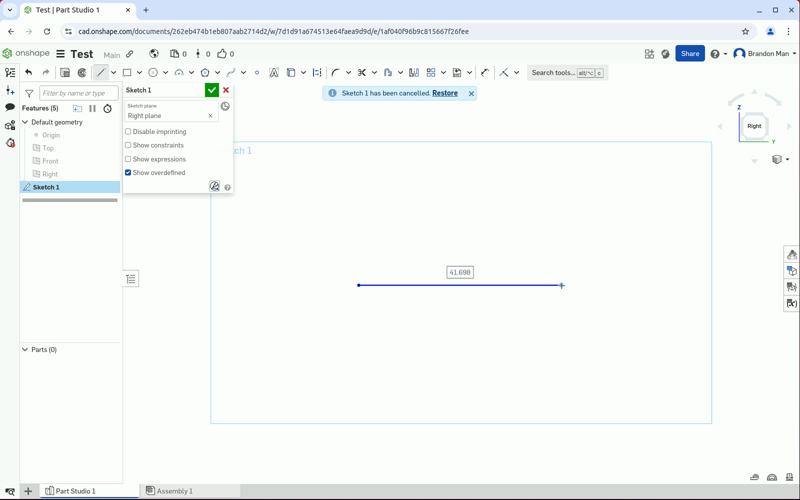
mouse_move(589, 285)
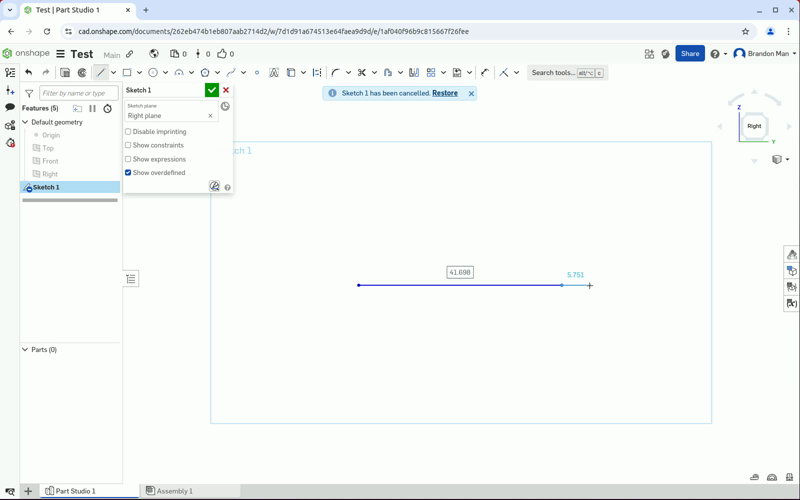
mouse_move(561, 279)
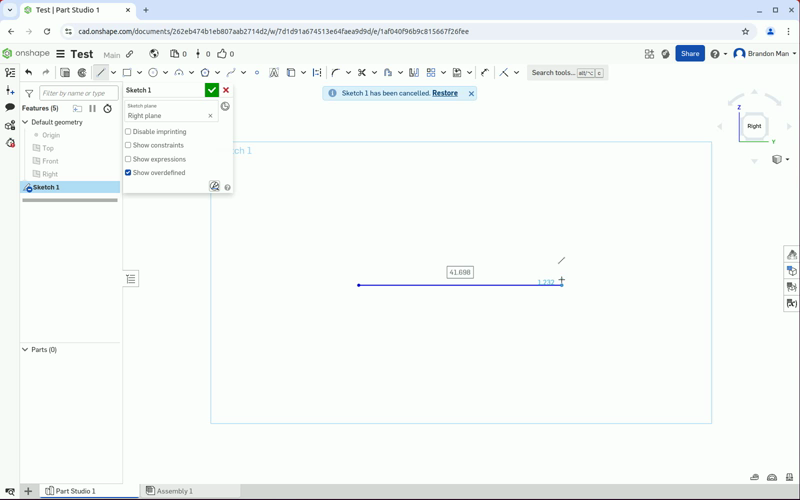
scroll(6)
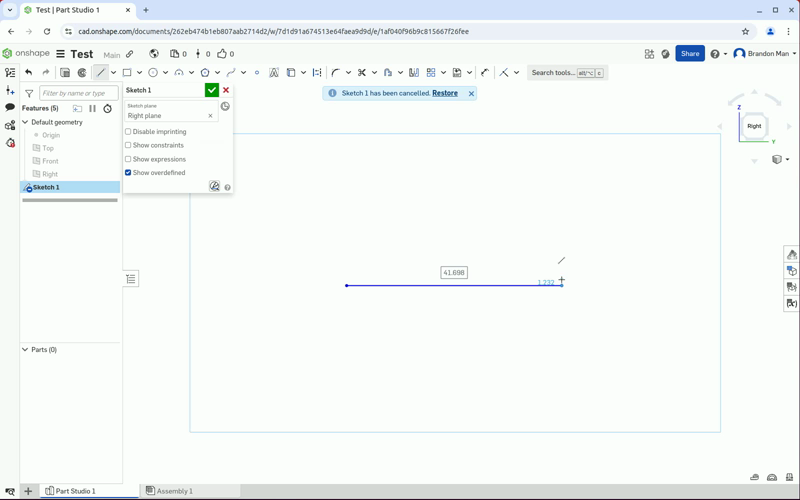
scroll(6)
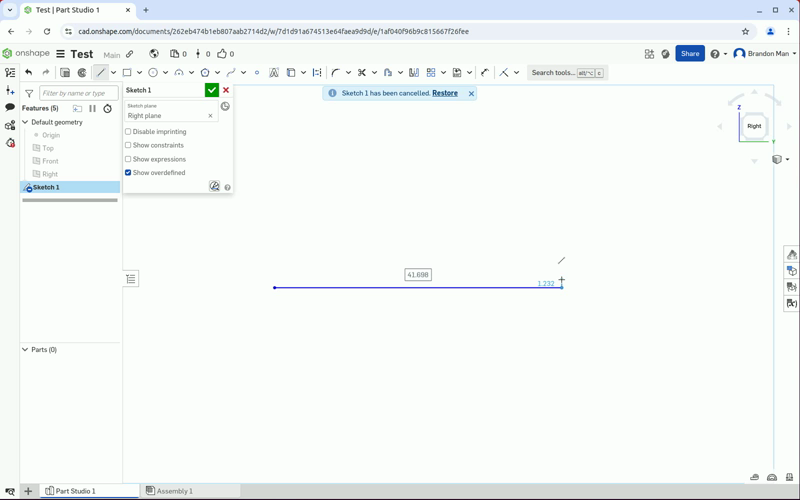
scroll(6)
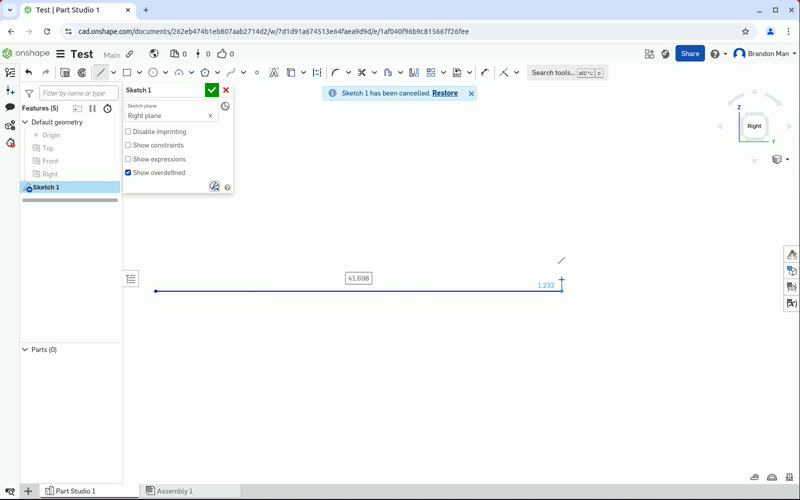
scroll(6)
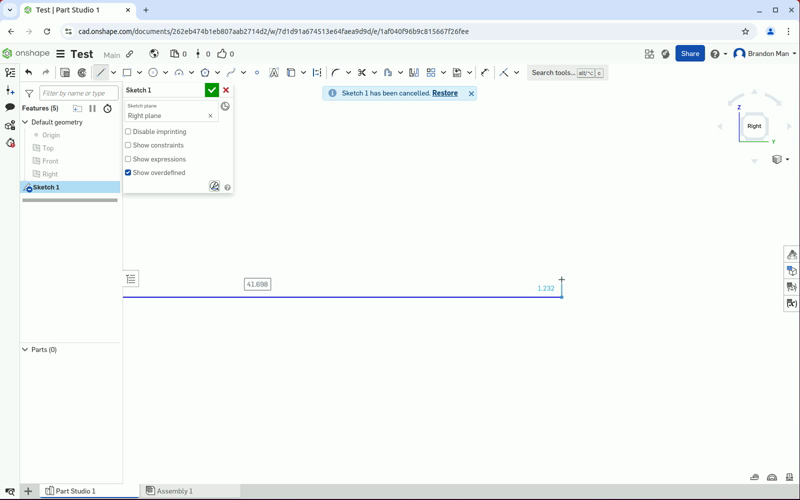
scroll(6)
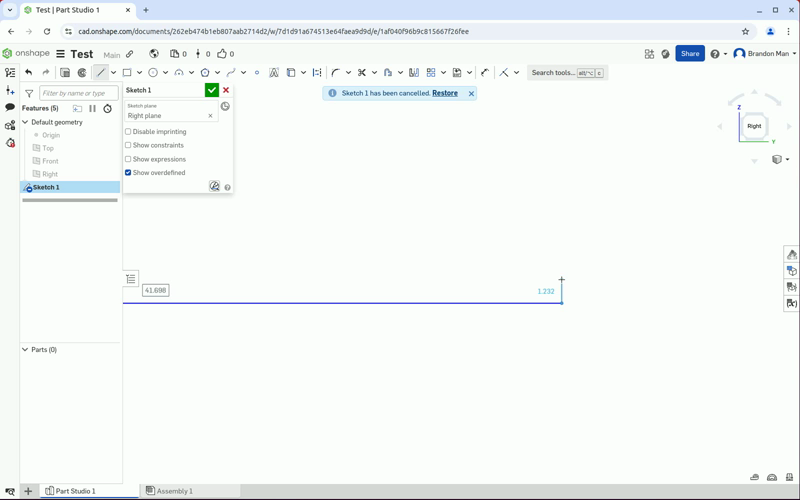
scroll(6)
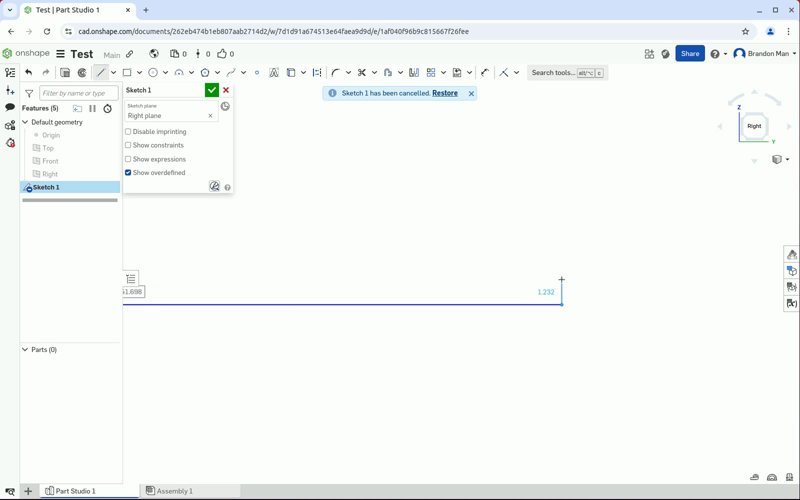
scroll(6)
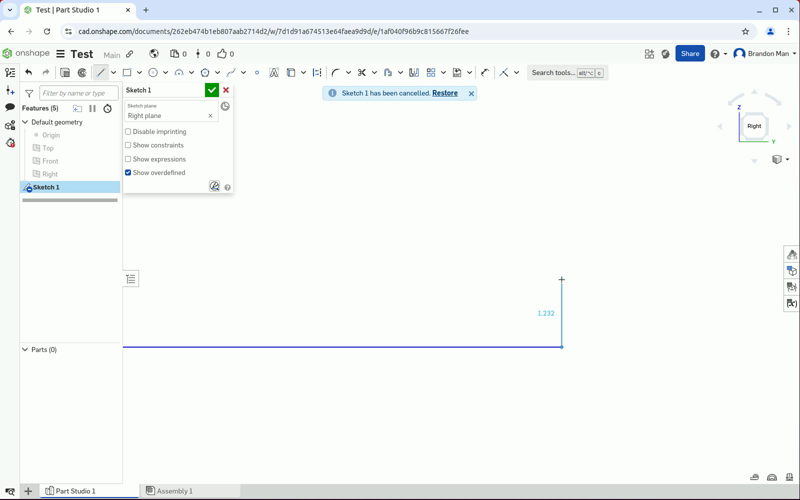
click(561, 279)
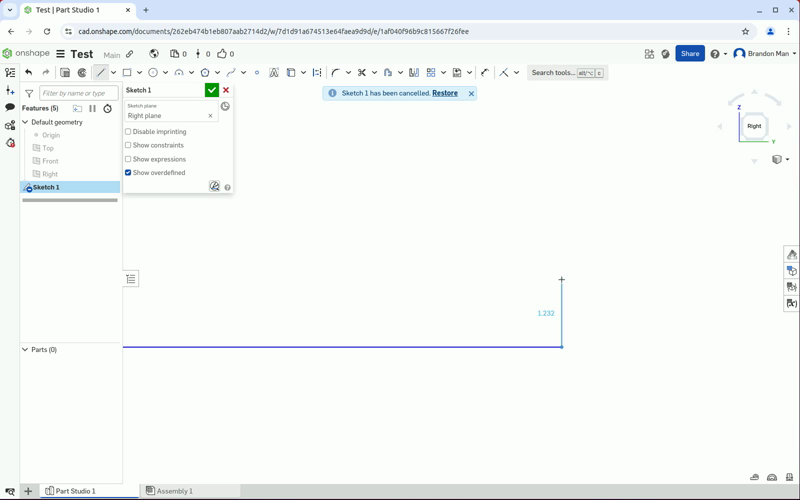
scroll(-6)
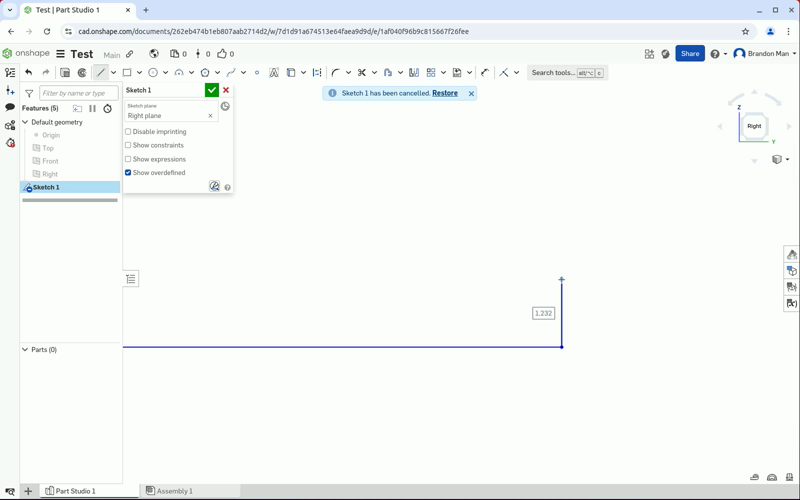
scroll(-6)
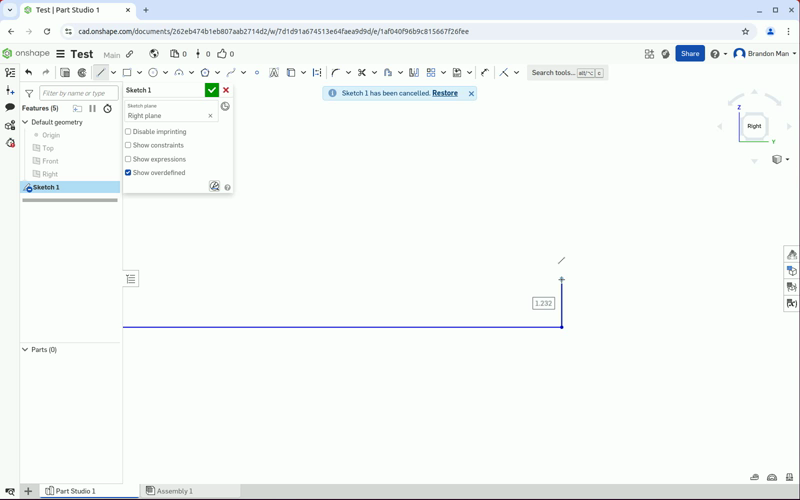
scroll(-6)
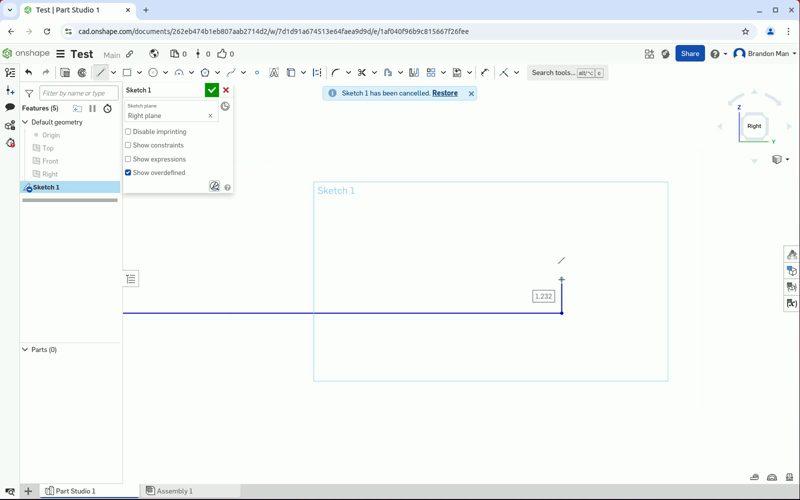
scroll(-6)
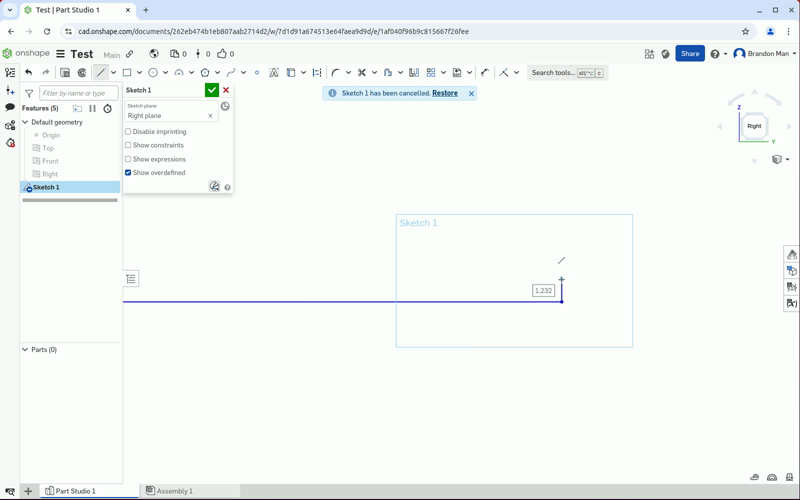
scroll(-6)
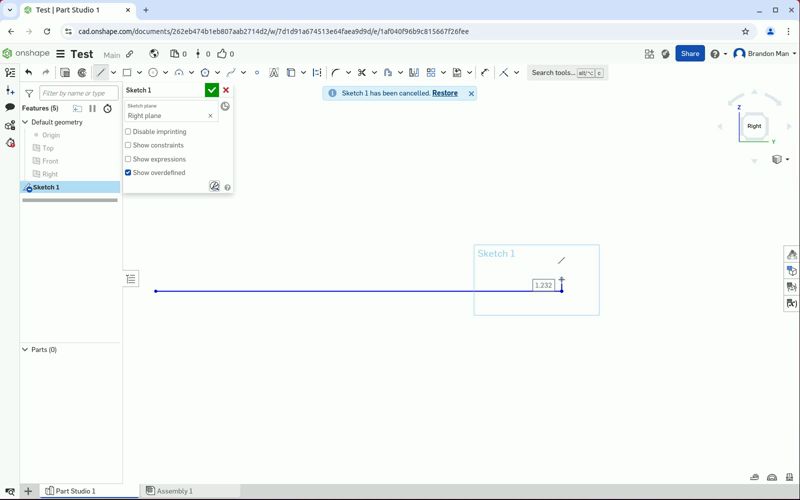
scroll(-6)
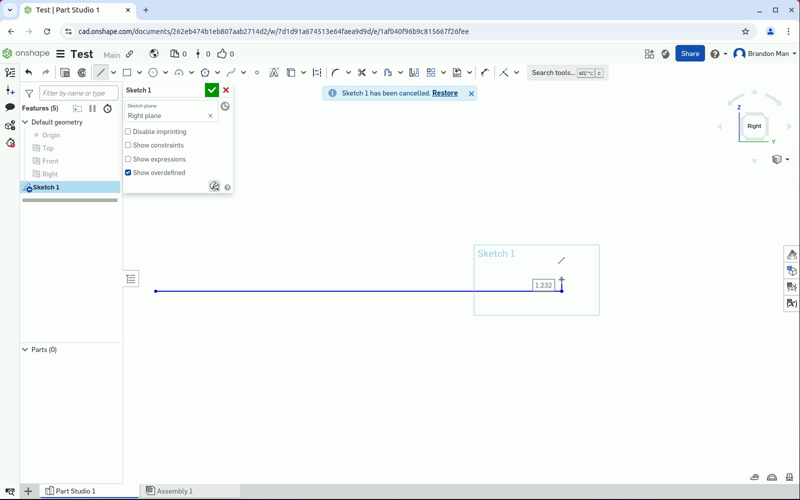
scroll(-6)
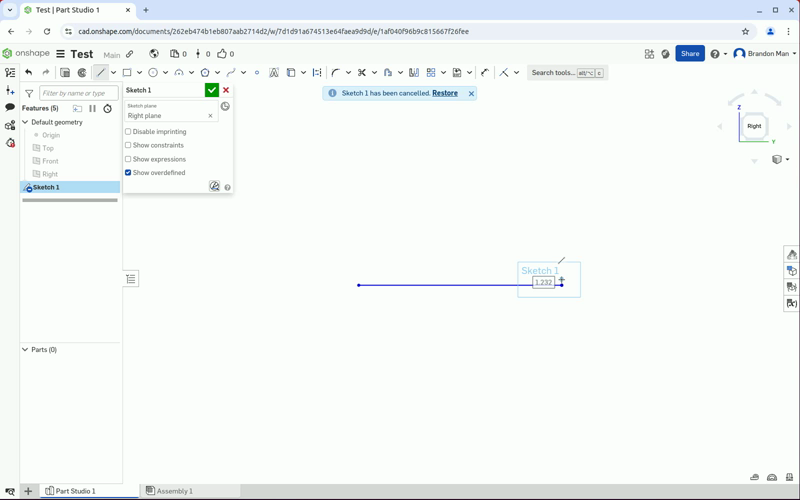
key_up(shift)
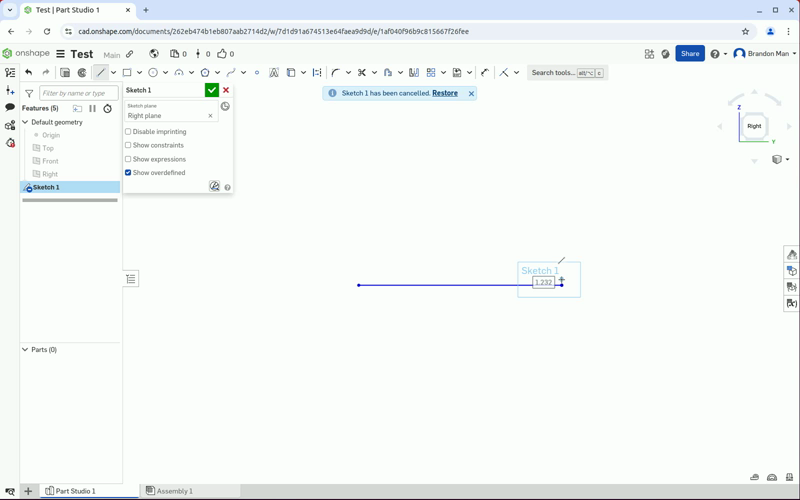
key_down(shift)
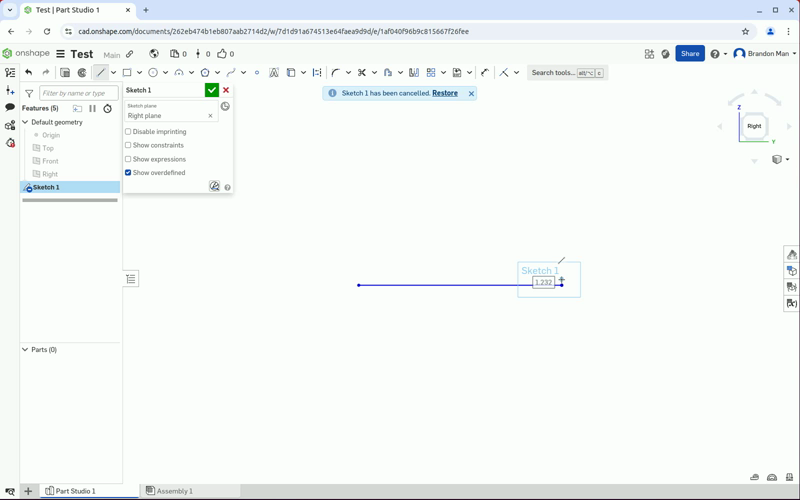
mouse_move(358, 279)
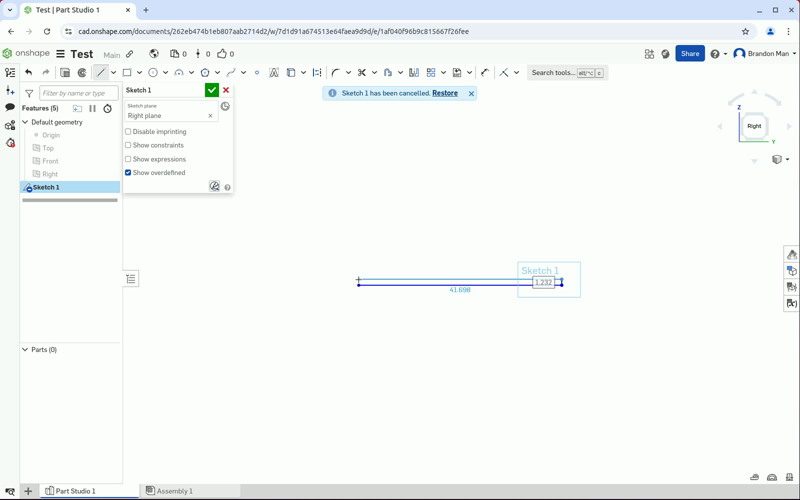
click(358, 279)
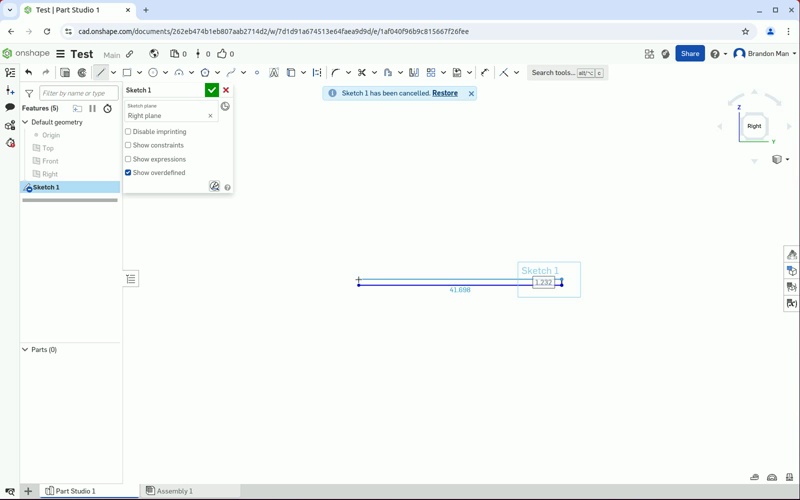
key_up(shift)
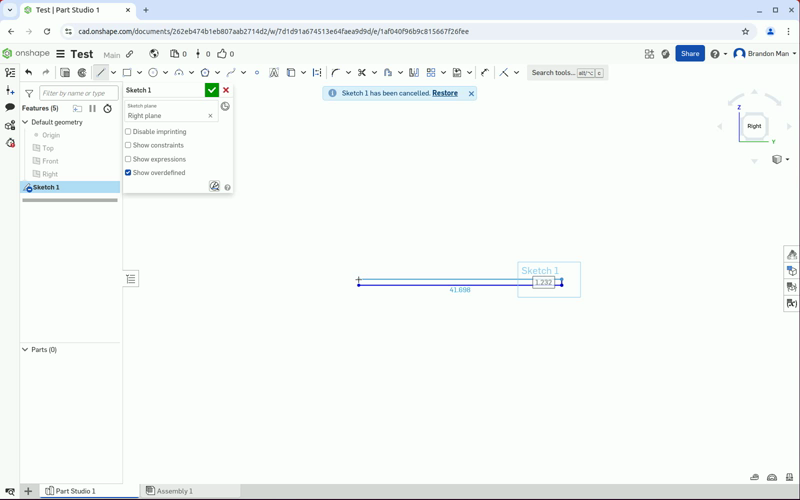
mouse_move(388, 279)
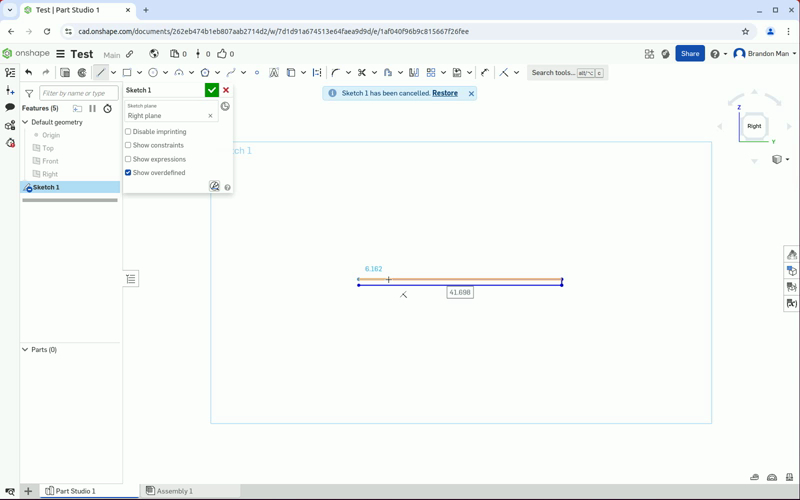
key_down(shift)
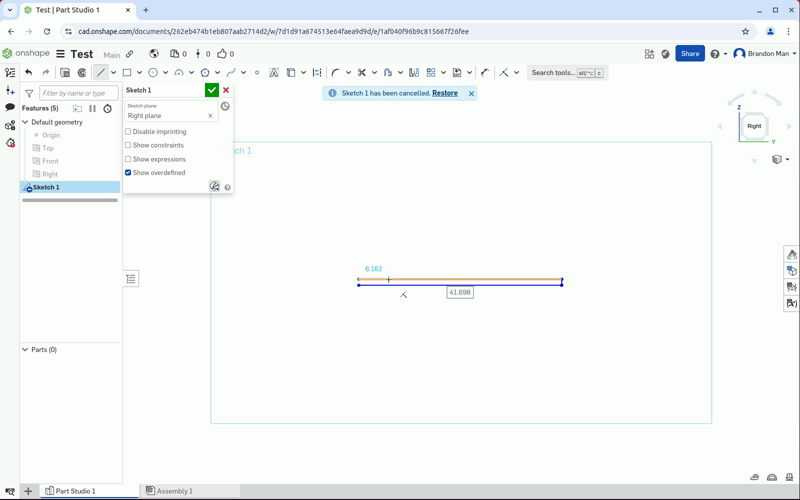
mouse_move(358, 285)
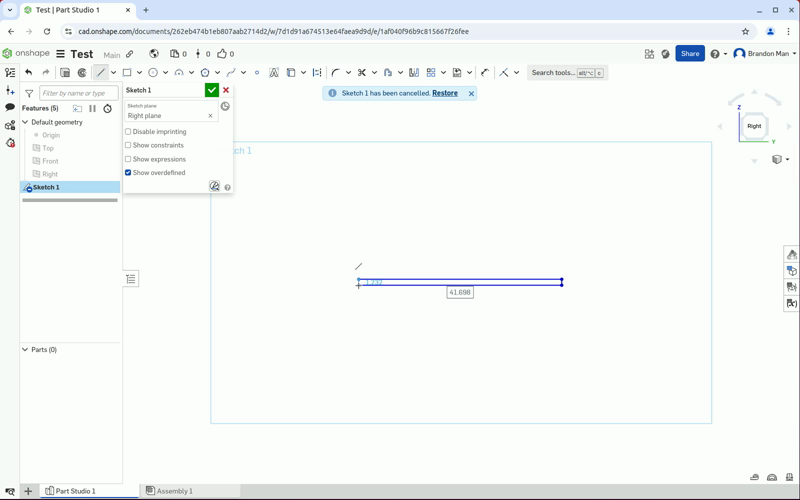
scroll(6)
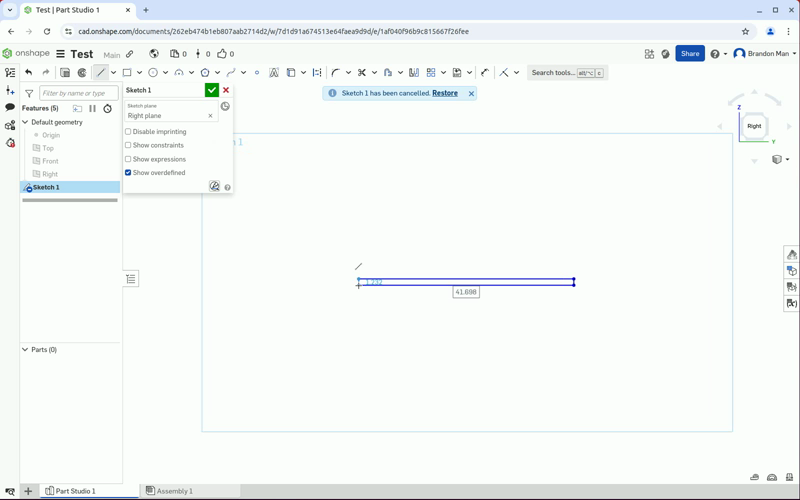
scroll(6)
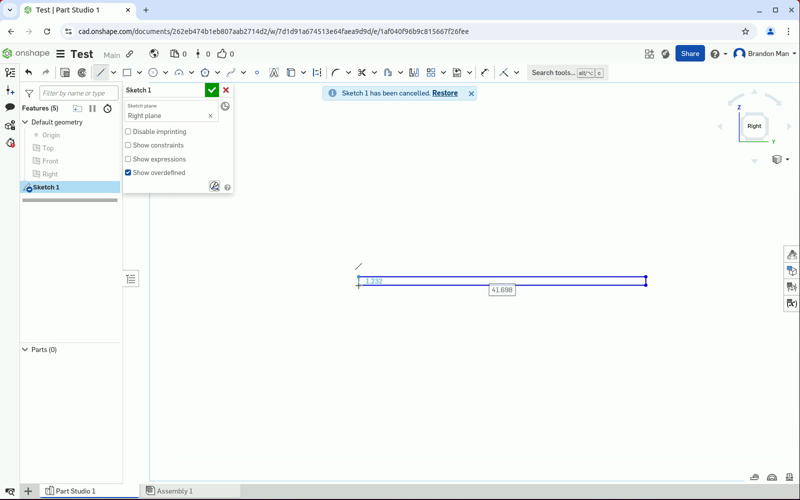
scroll(6)
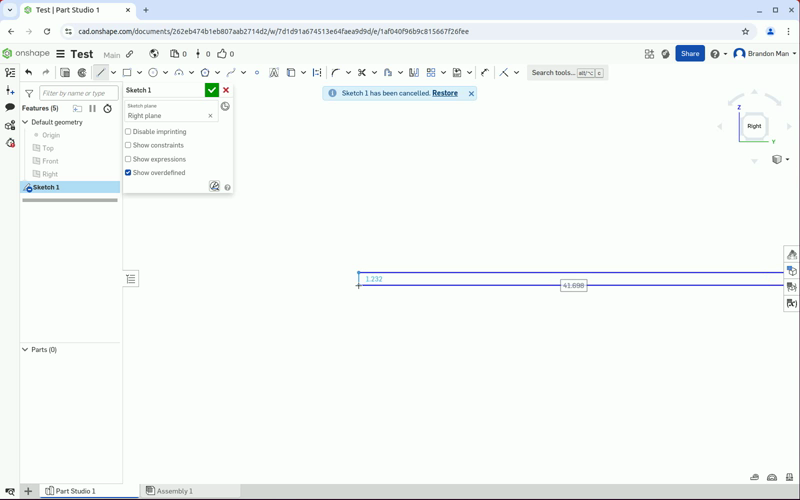
scroll(6)
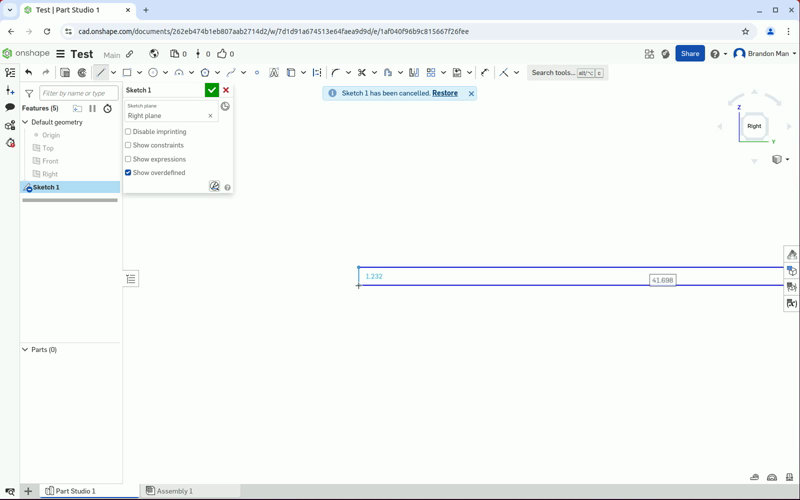
scroll(6)
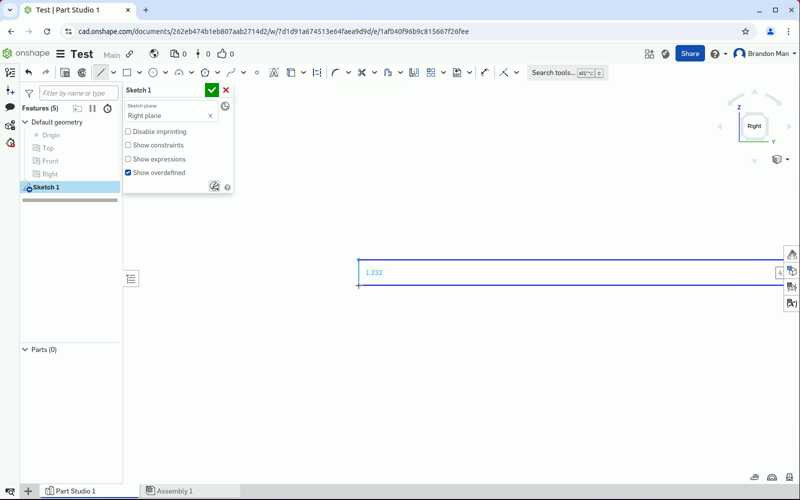
scroll(6)
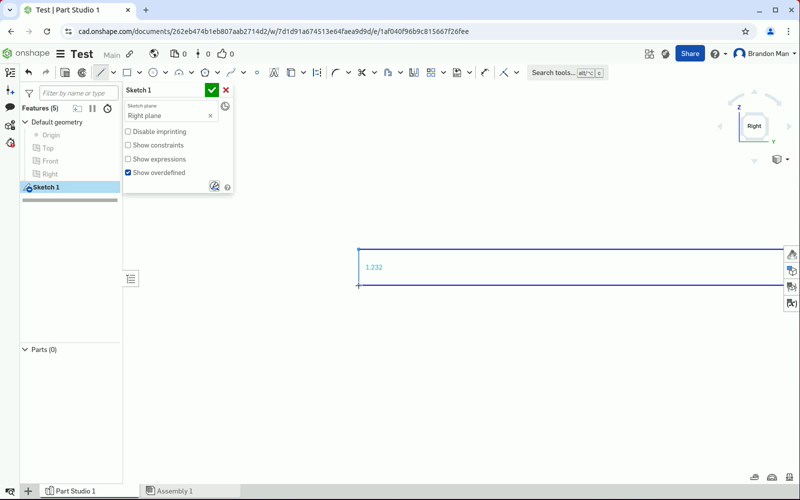
scroll(6)
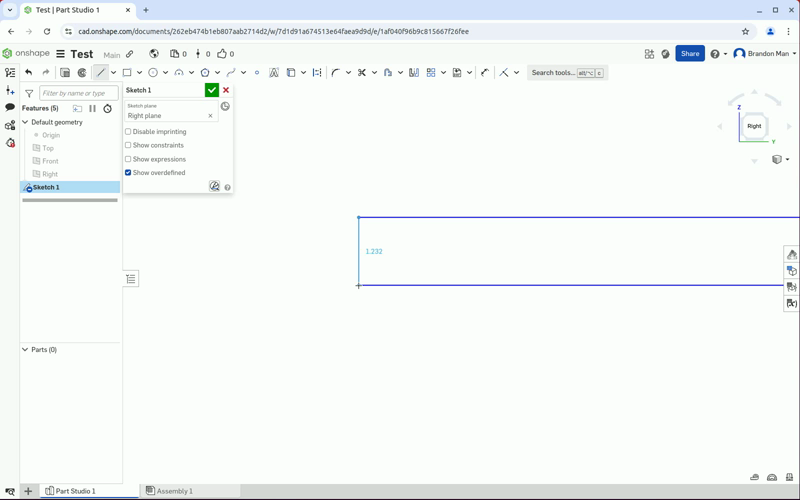
key_up(shift)
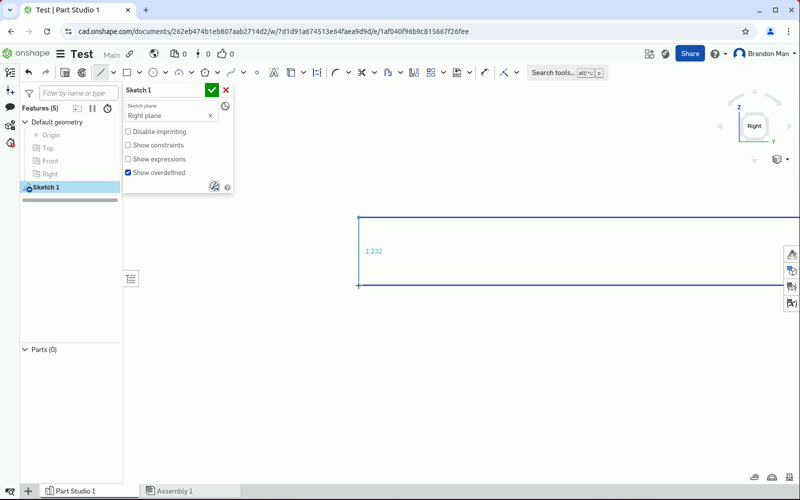
click(358, 285)
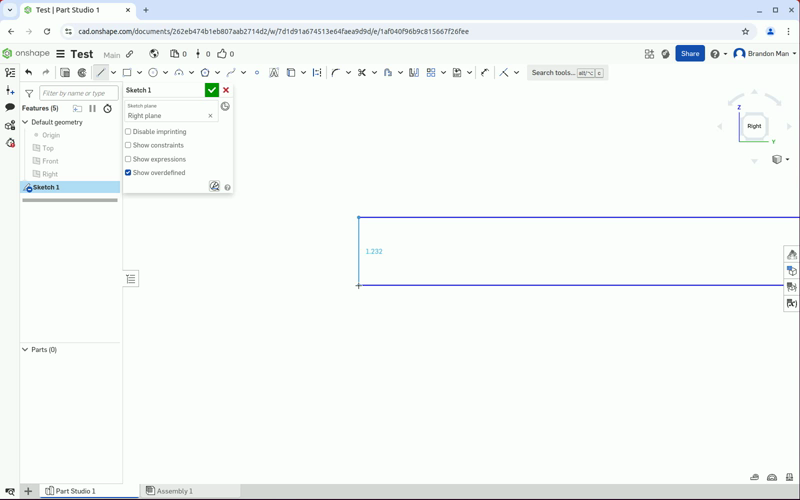
scroll(-6)
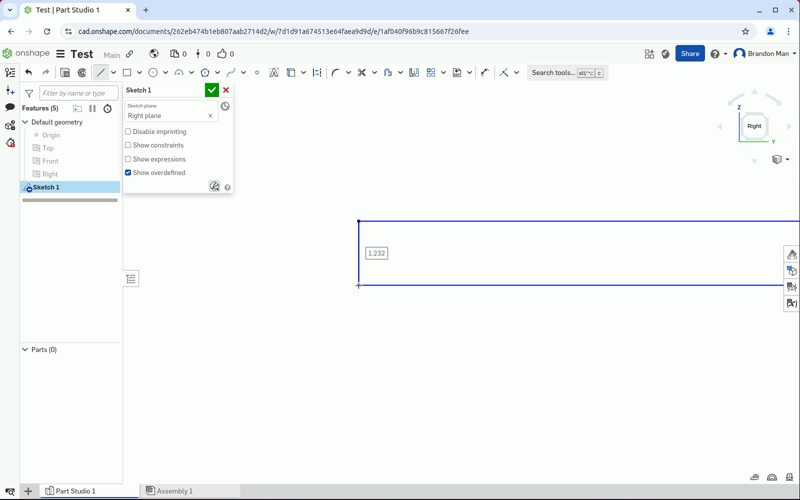
scroll(-6)
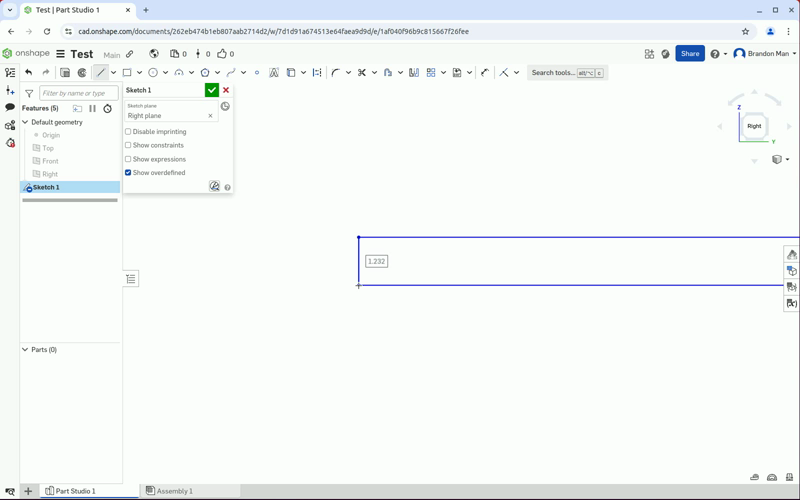
scroll(-6)
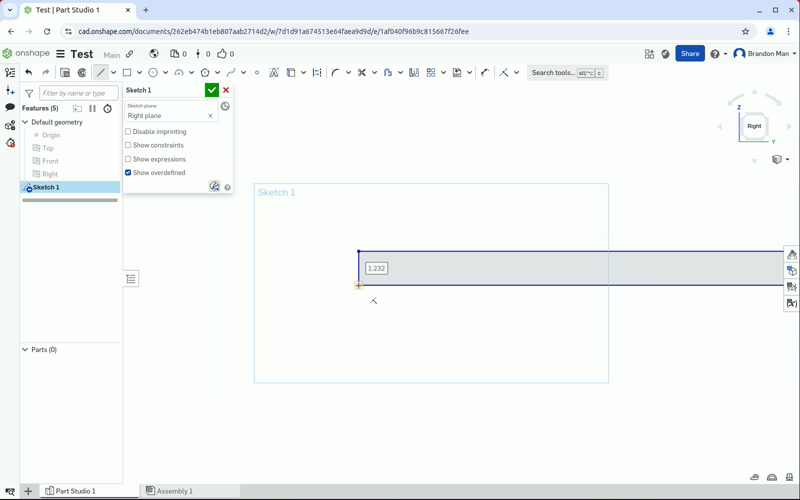
scroll(-6)
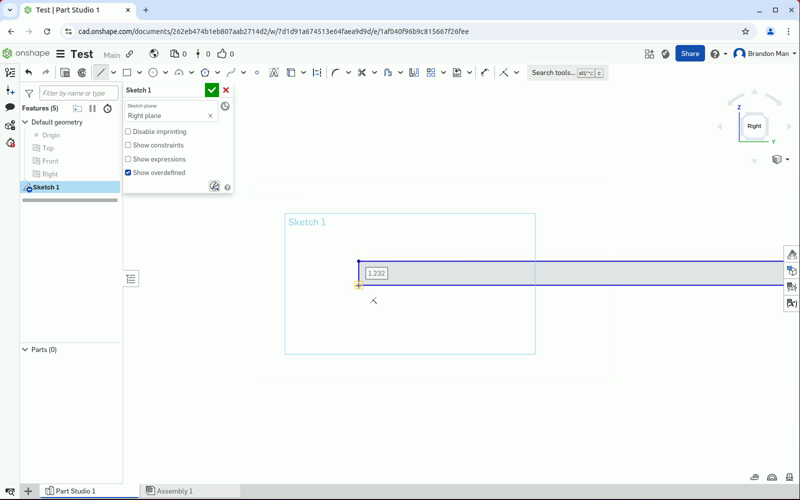
scroll(-6)
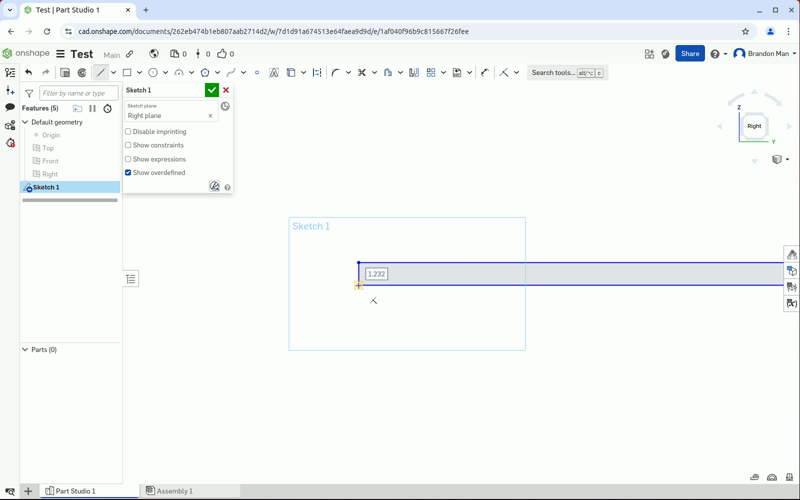
scroll(-6)
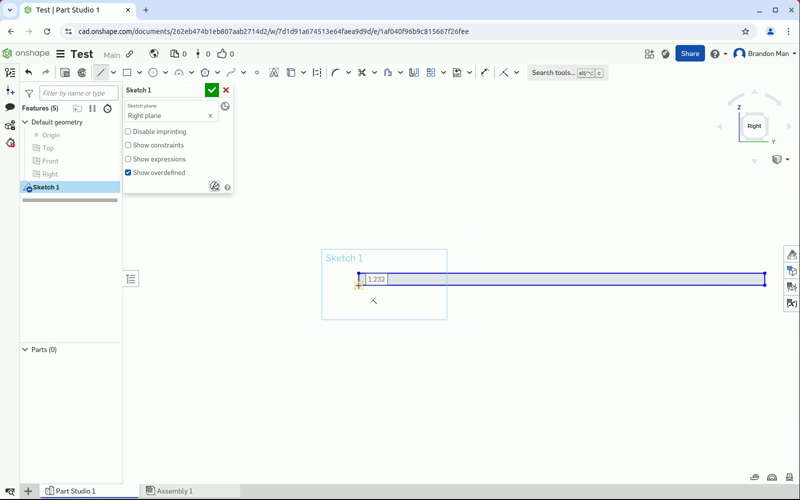
scroll(-6)
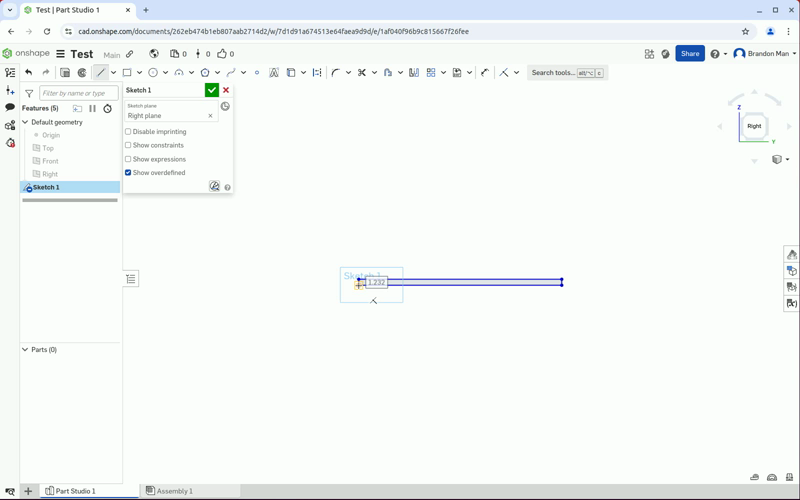
key(esc)
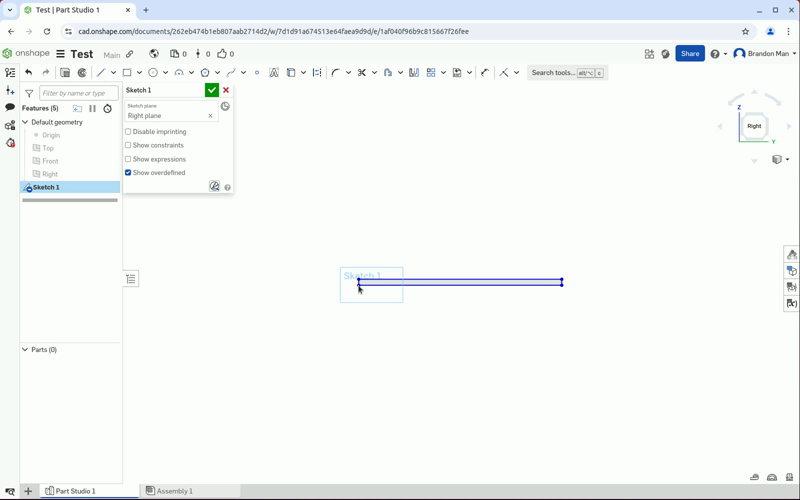
mouse_move(535, 282)
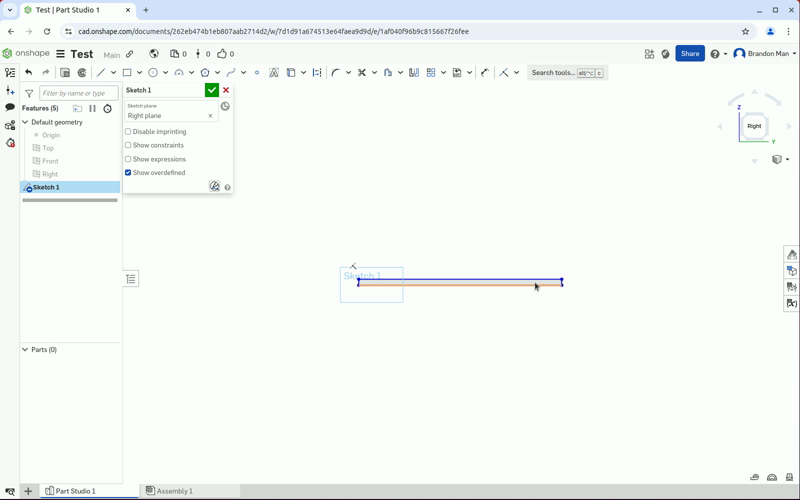
scroll(6)
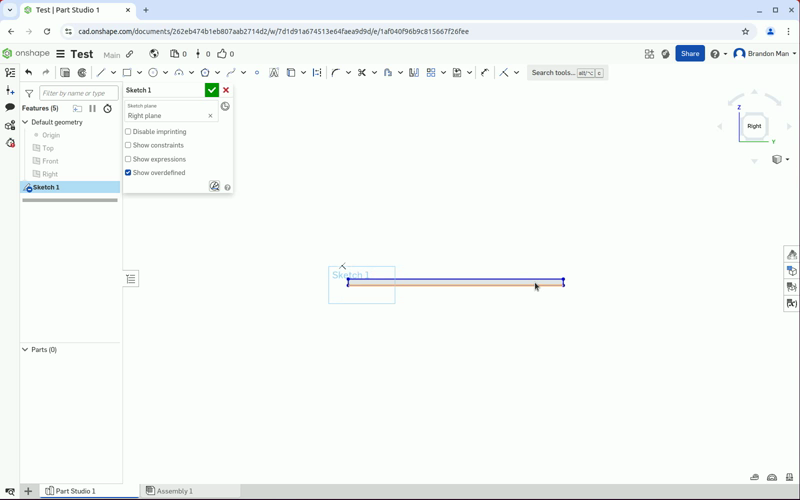
scroll(6)
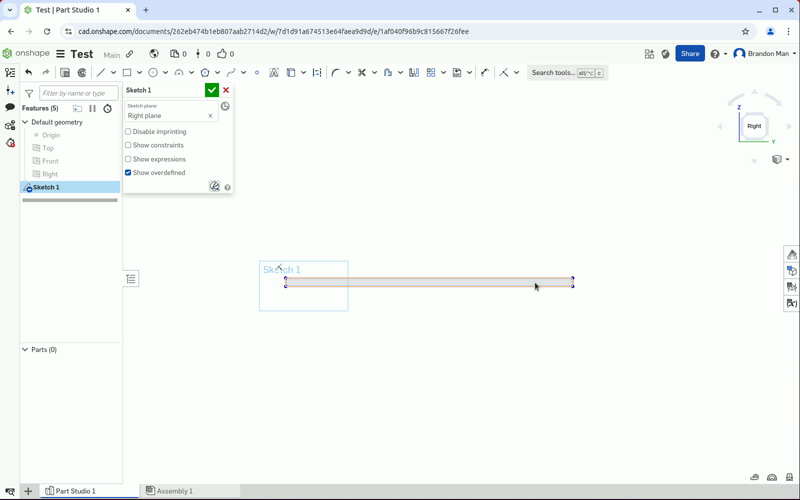
scroll(6)
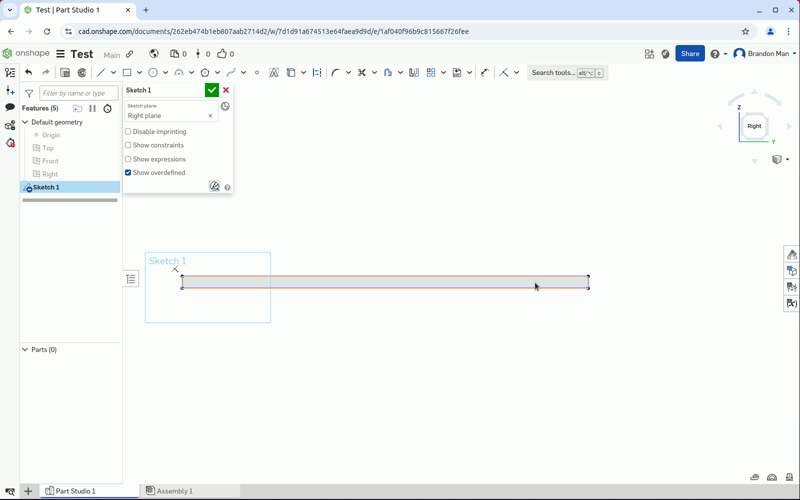
scroll(6)
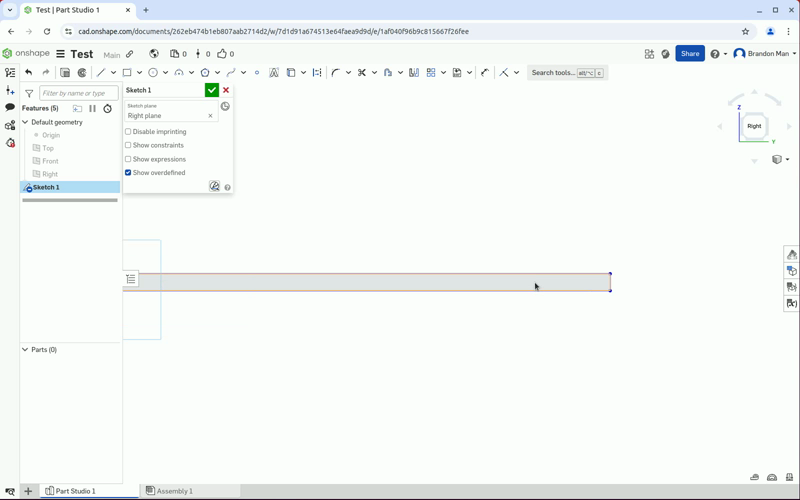
scroll(6)
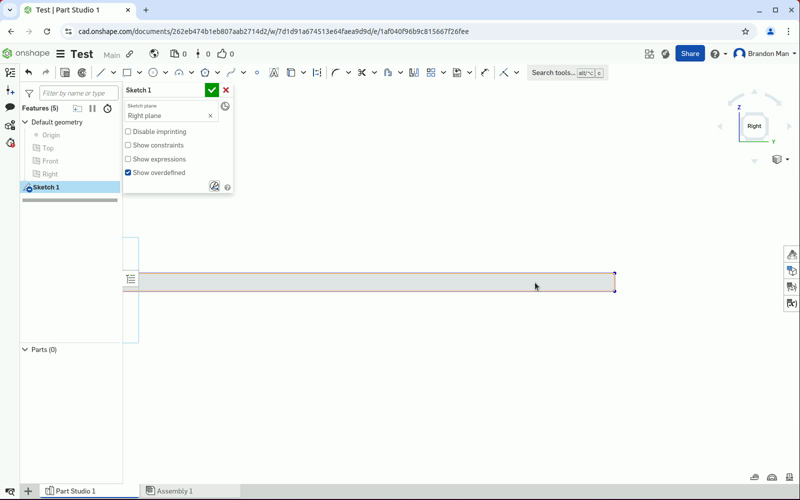
scroll(6)
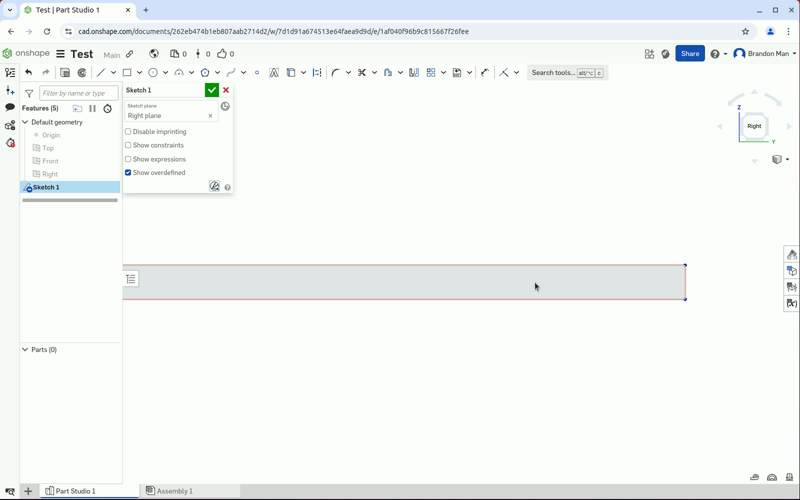
scroll(6)
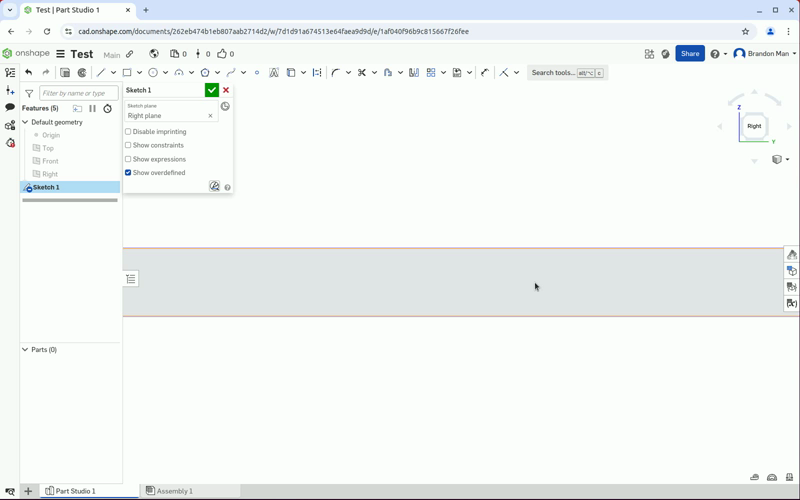
click(535, 282)
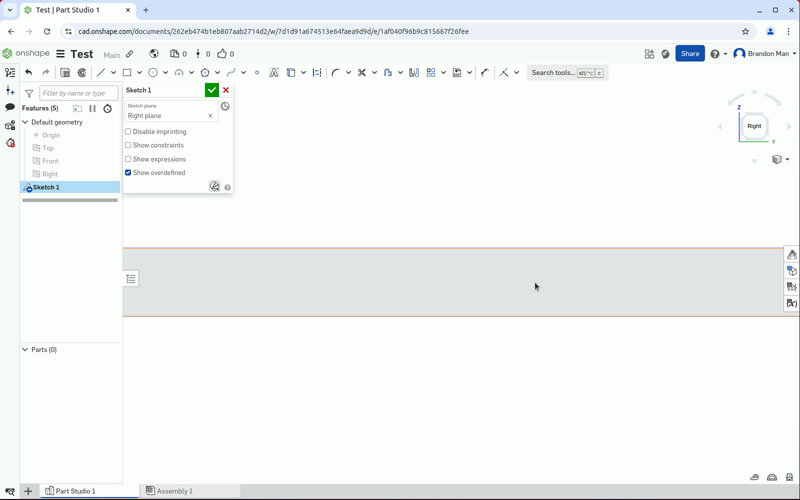
scroll(-6)
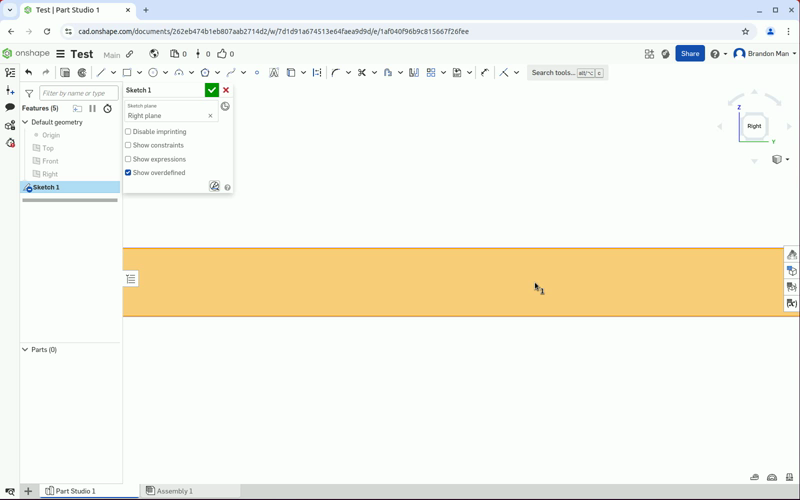
scroll(-6)
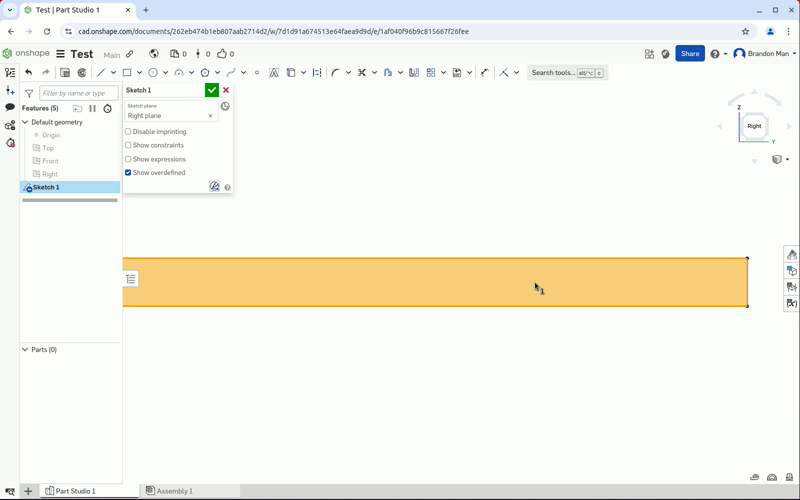
scroll(-6)
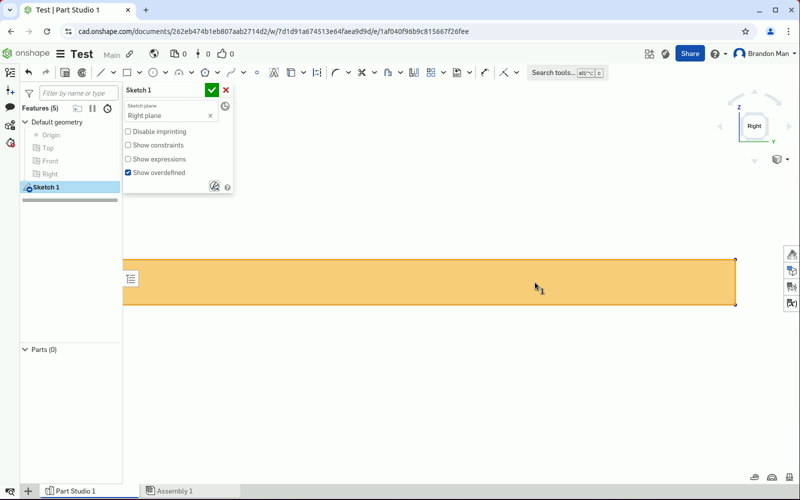
scroll(-6)
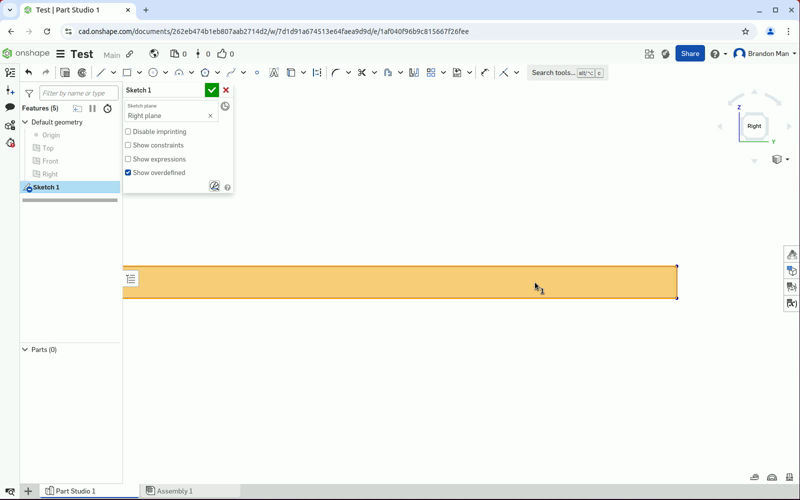
scroll(-6)
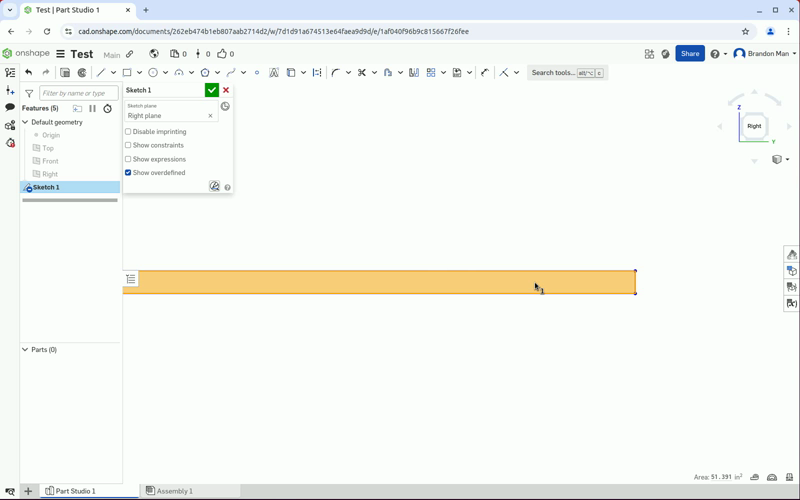
scroll(-6)
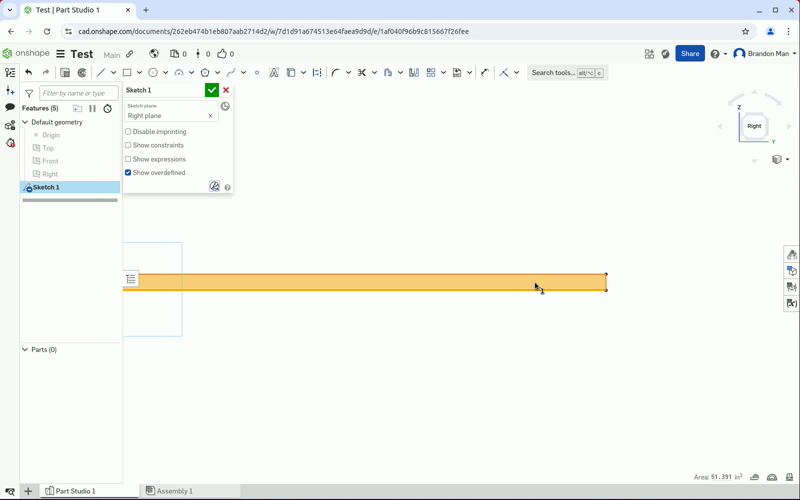
scroll(-6)
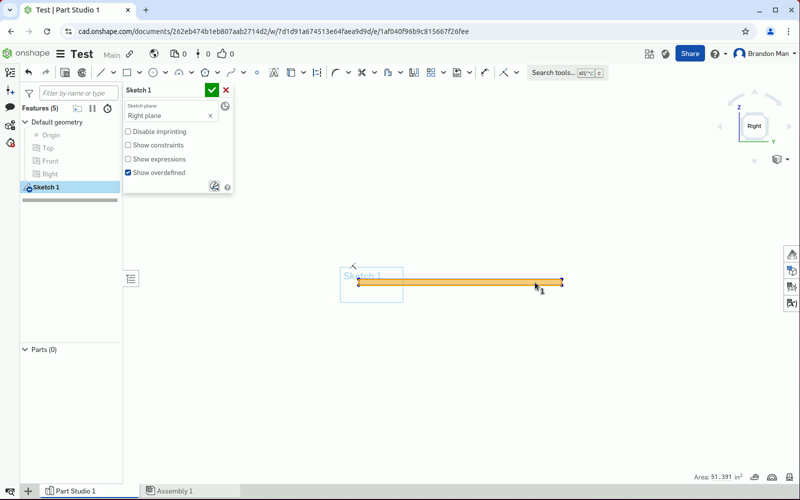
mouse_move(73, 352)
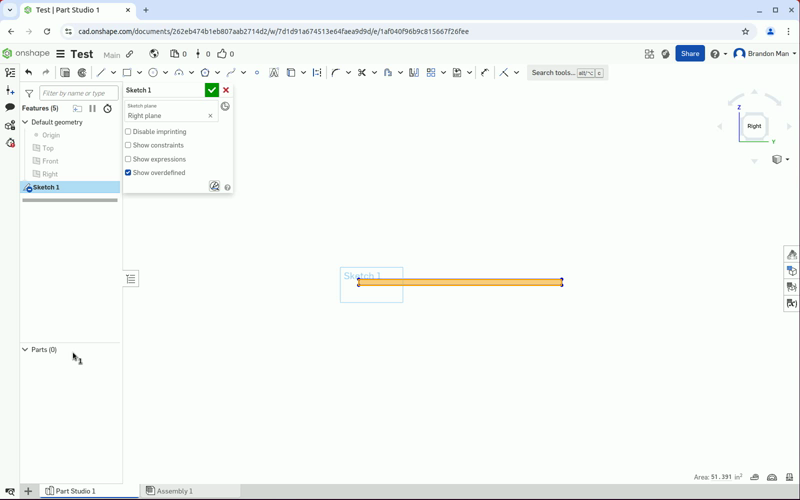
key(shift+y)
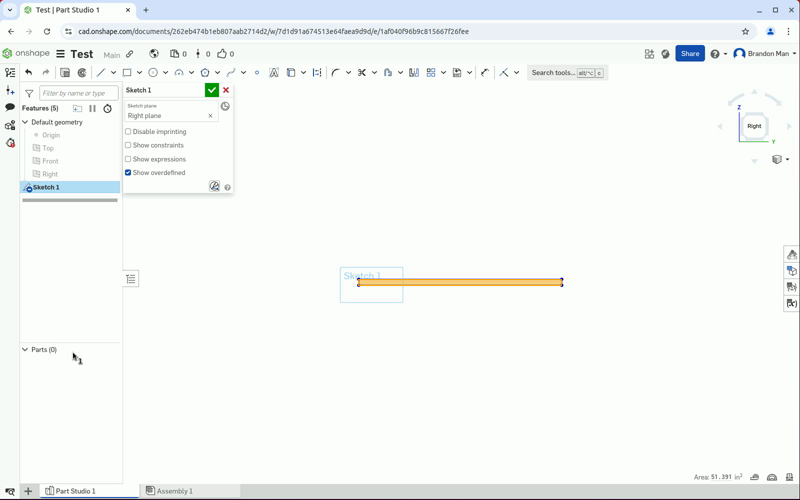
key(shift+e)
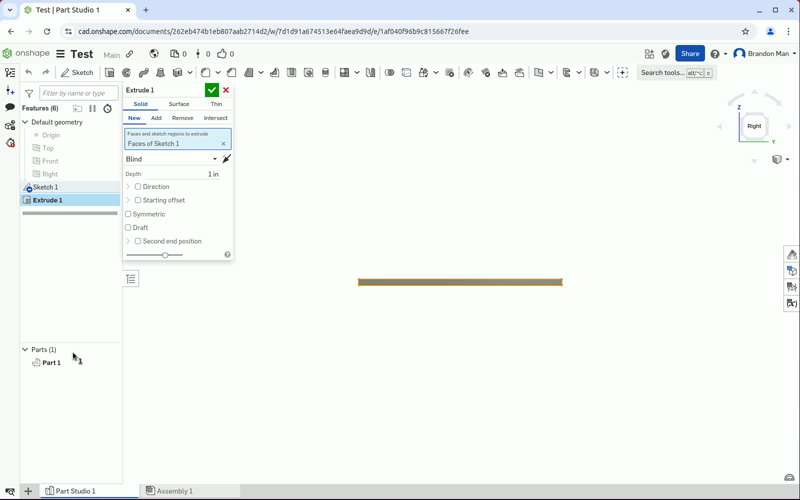
mouse_move(143, 106)
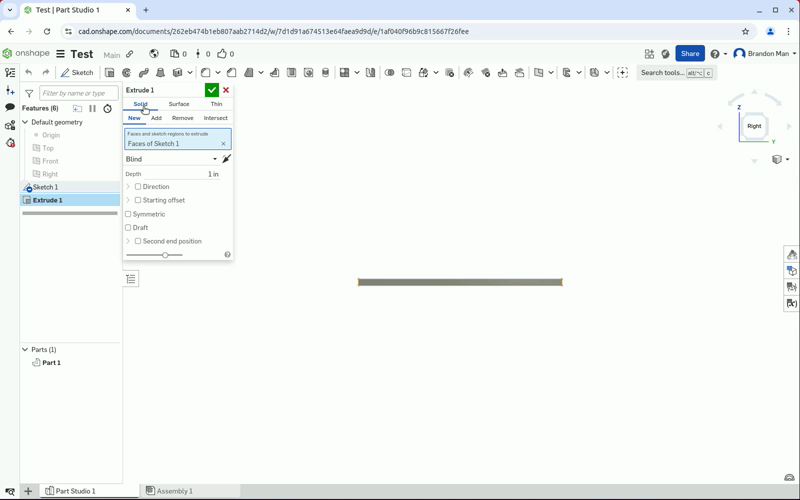
click(143, 106)
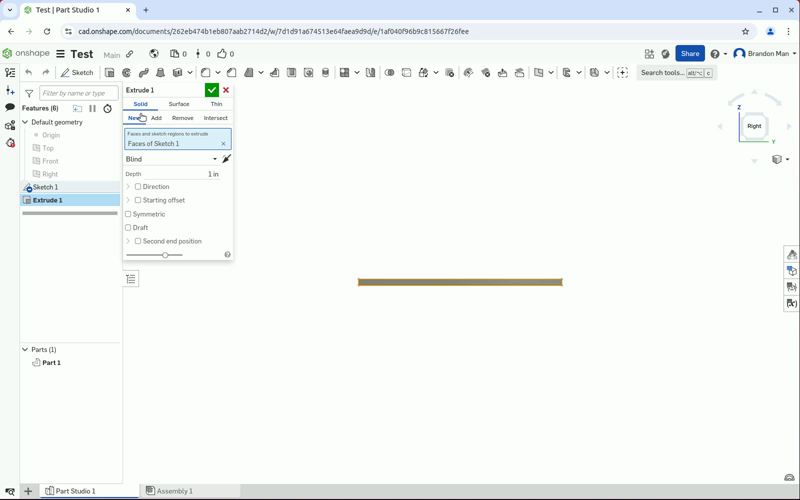
mouse_move(137, 120)
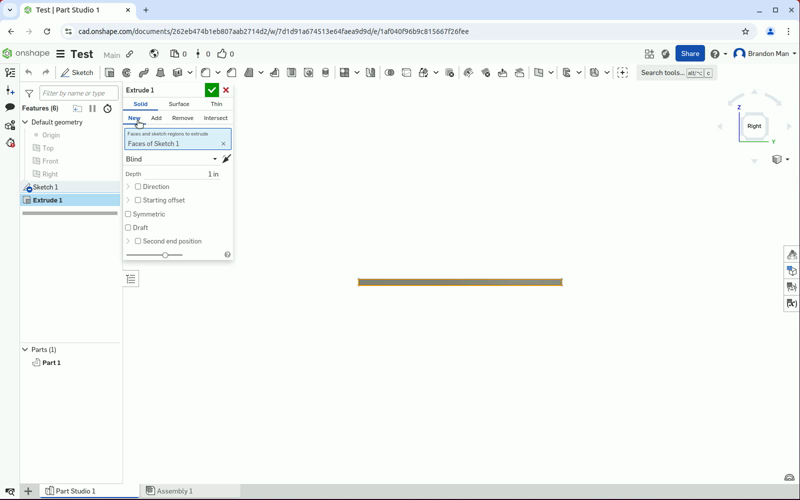
click(137, 120)
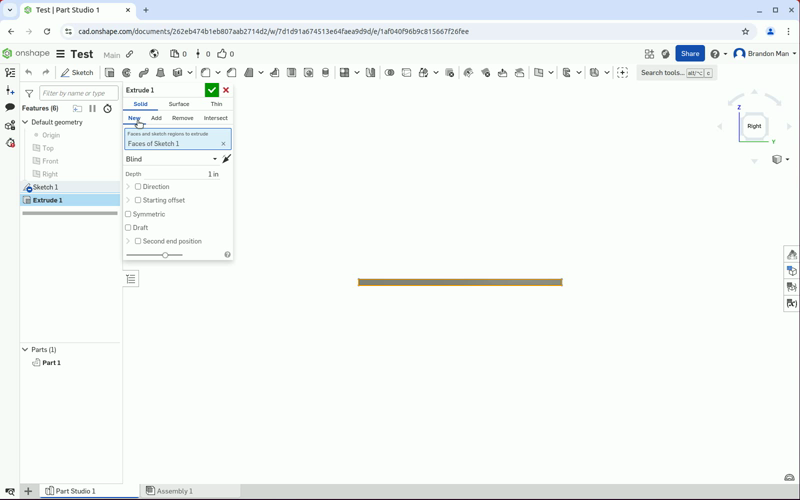
key(tab, 4)
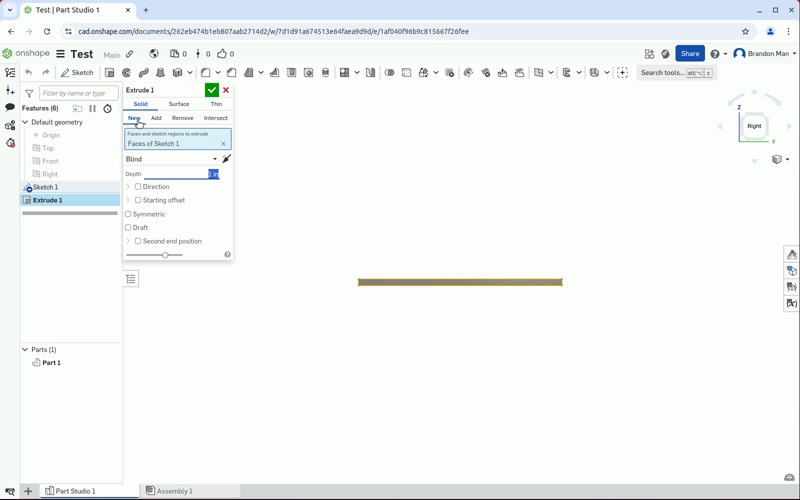
text(1.204)
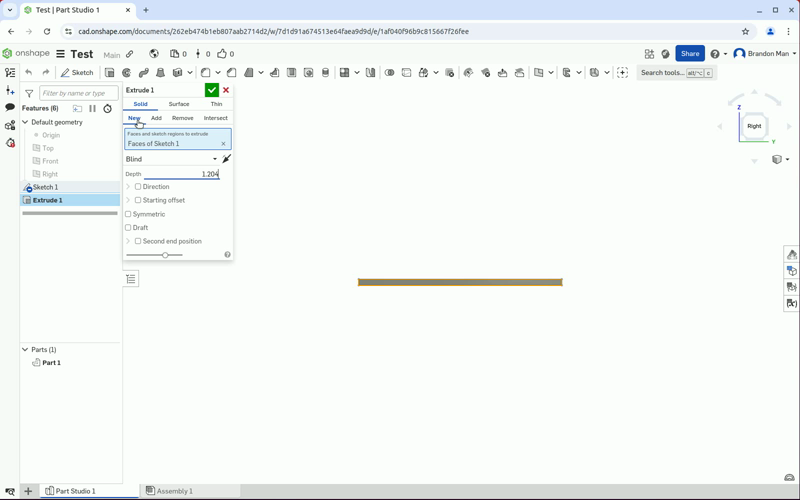
key(enter)
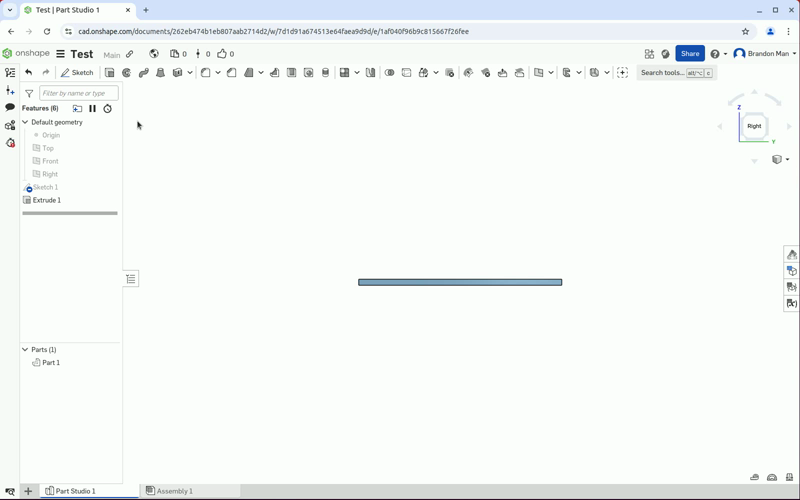
key(shift+h)
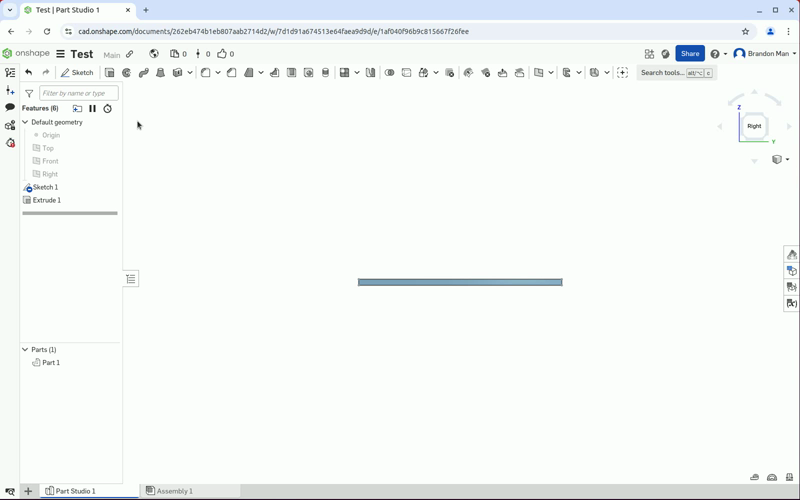
key(shift+h)
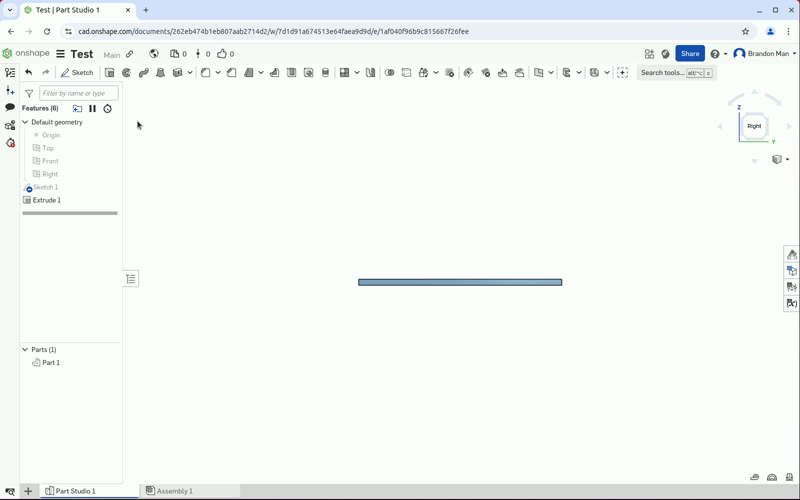
mouse_move(73, 189)
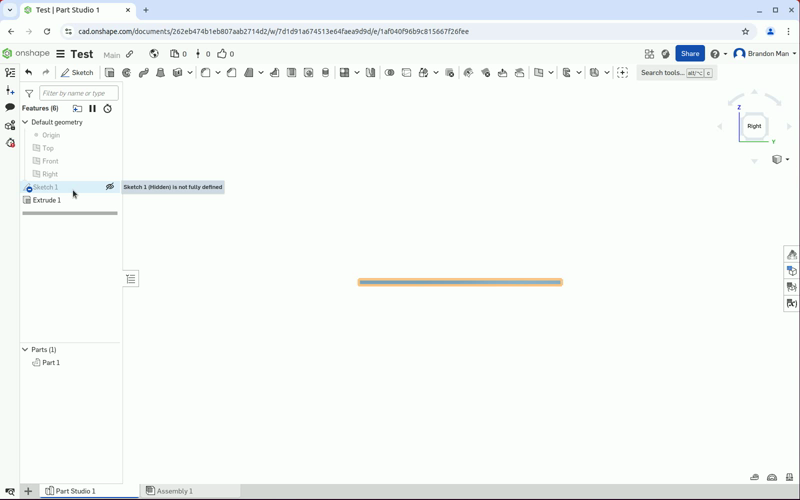
click(73, 189)
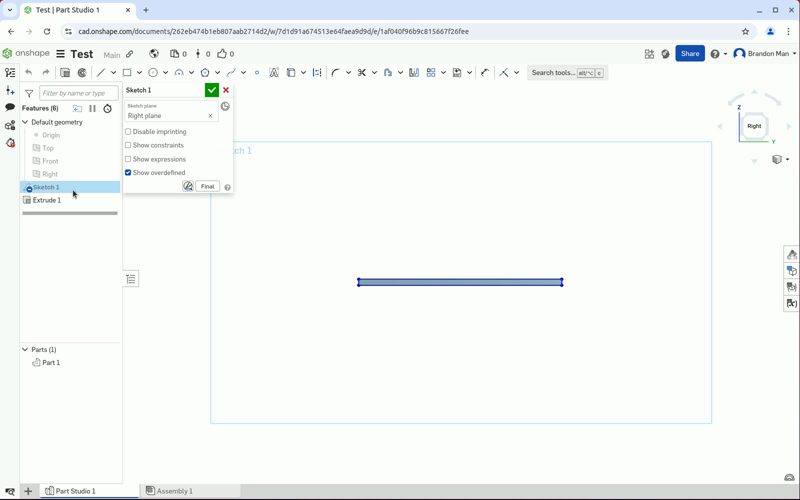
mouse_move(229, 92)
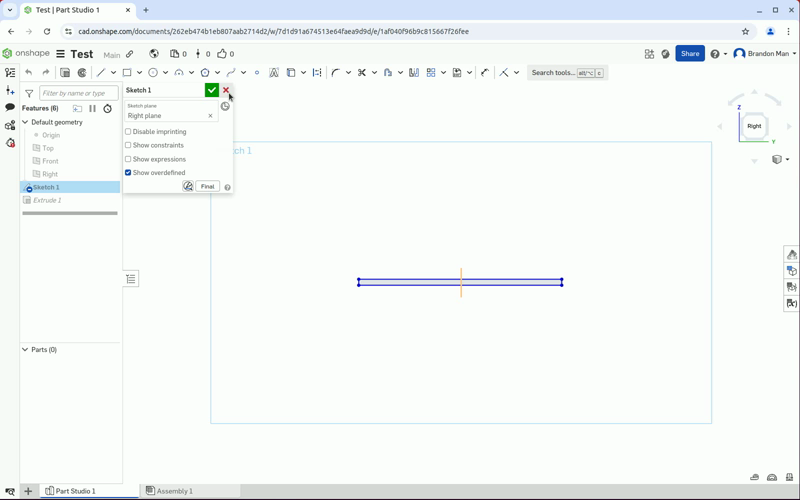
click(229, 92)
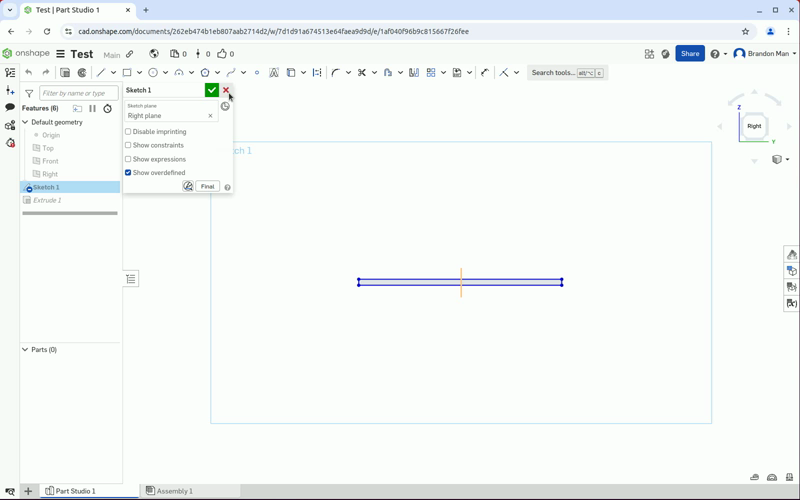
key(shift+s)
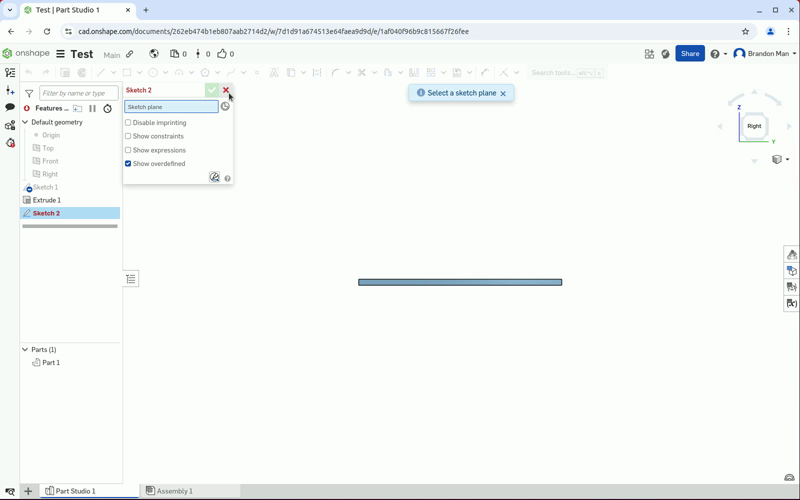
mouse_move(73, 176)
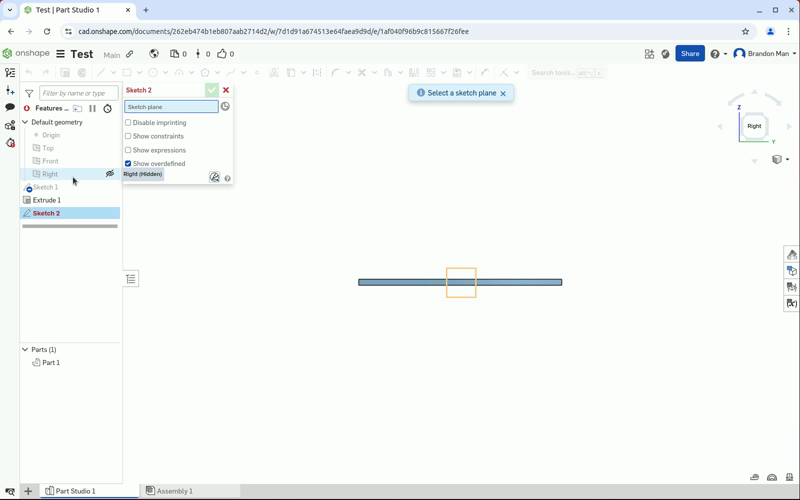
click(73, 176)
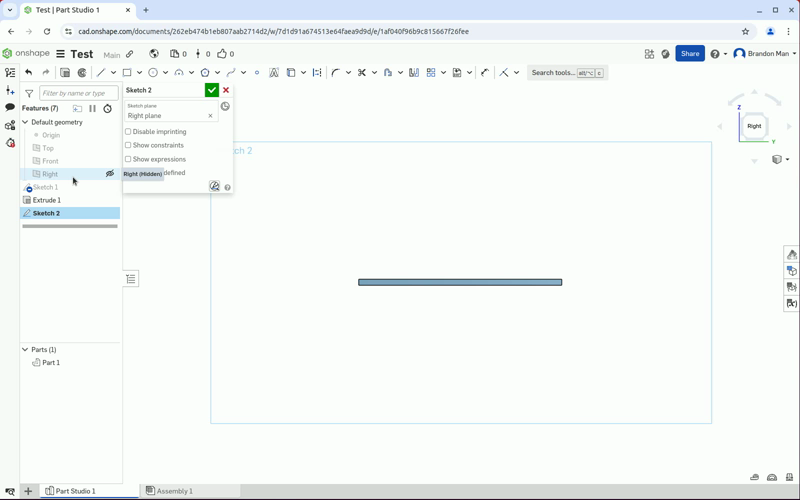
mouse_move(73, 352)
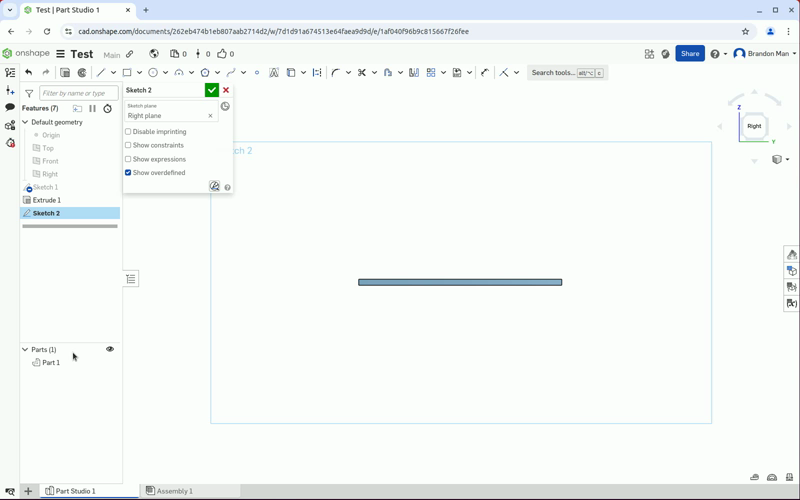
key(y)
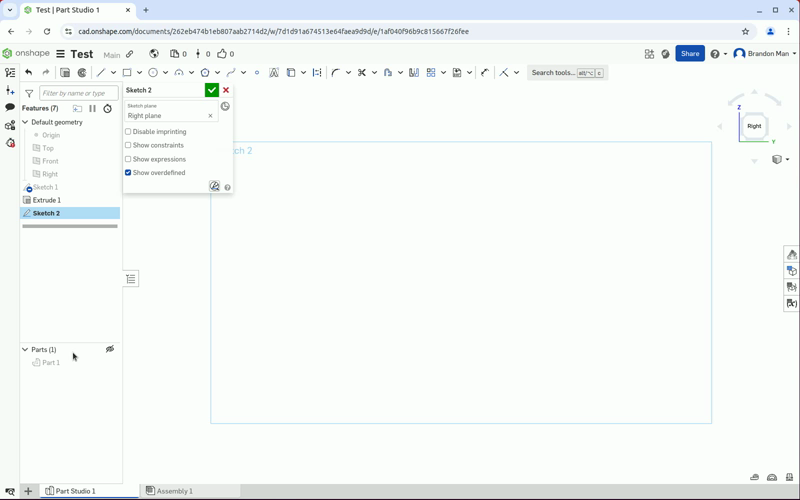
key(l)
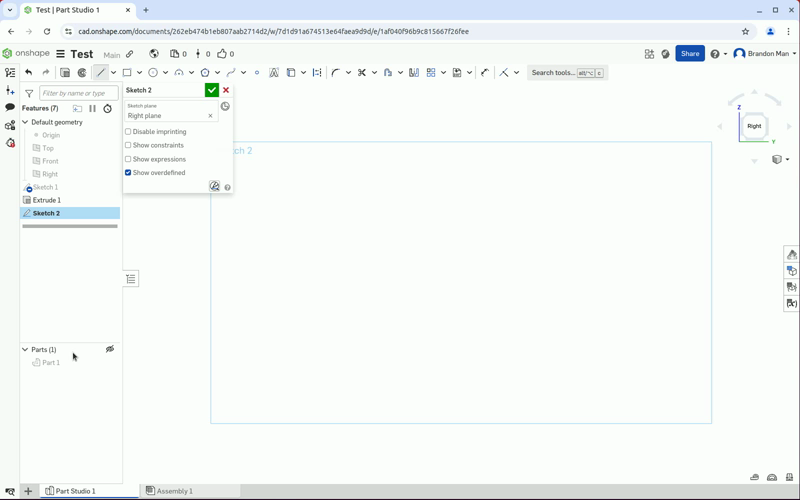
key_down(shift)
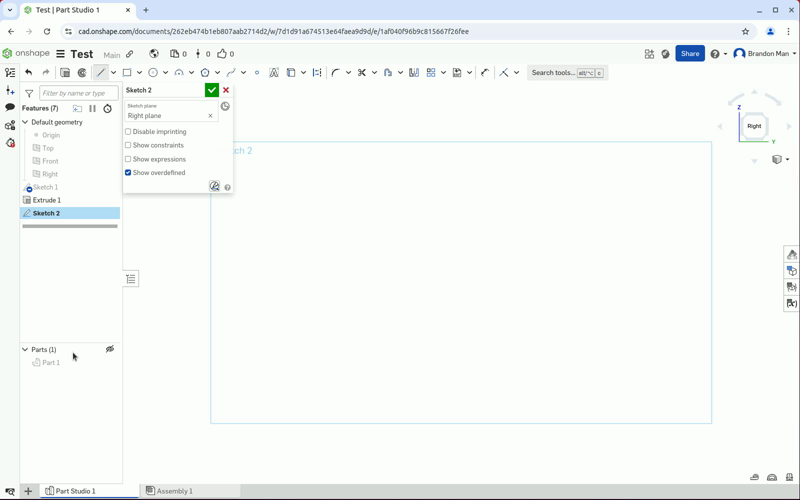
mouse_move(348, 267)
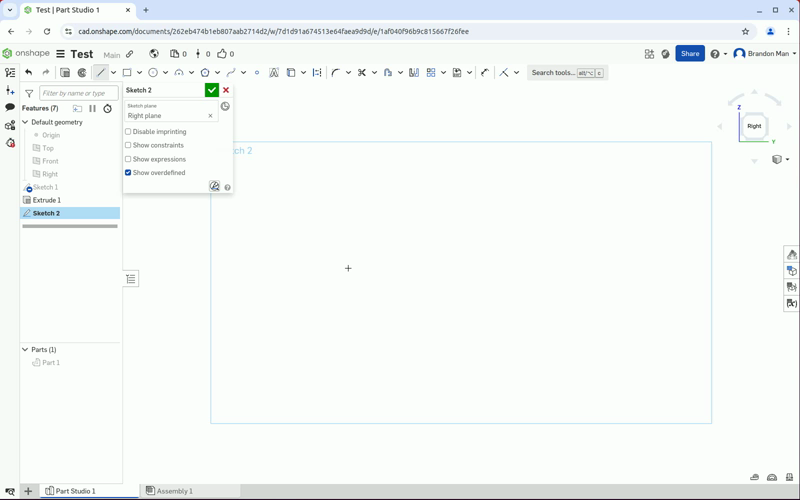
click(348, 267)
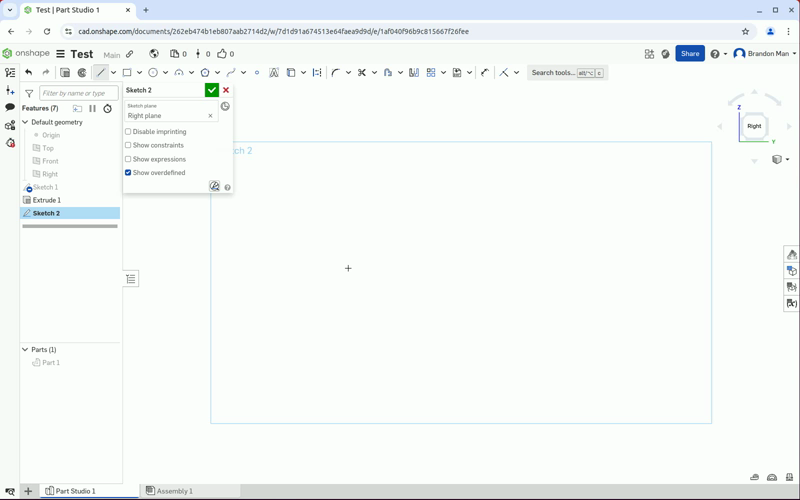
key_up(shift)
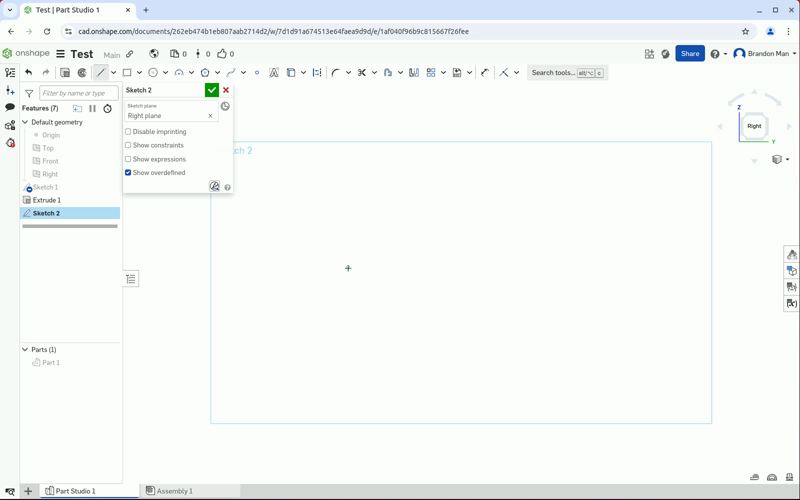
key_down(shift)
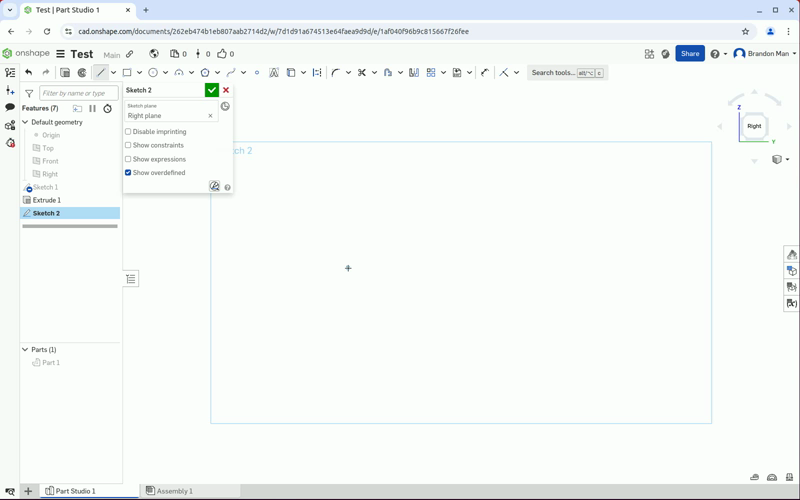
mouse_move(572, 267)
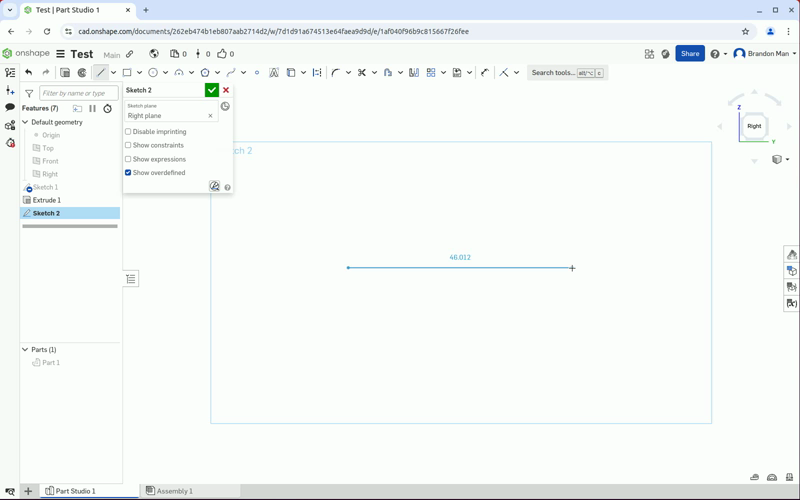
click(572, 267)
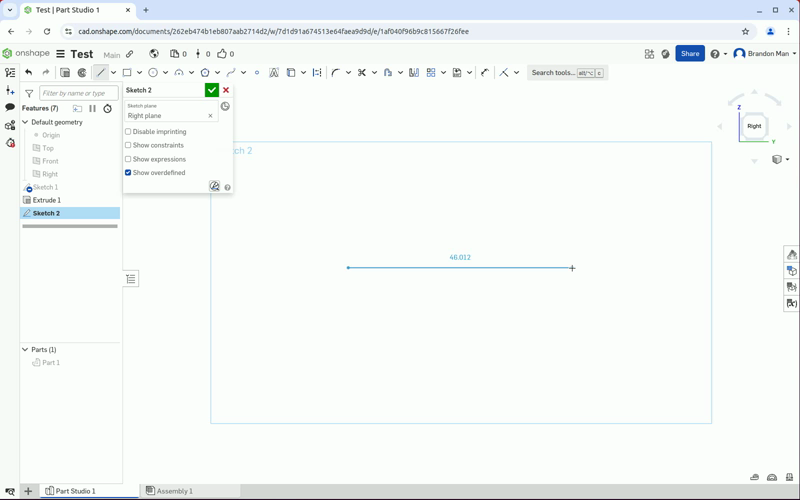
key_up(shift)
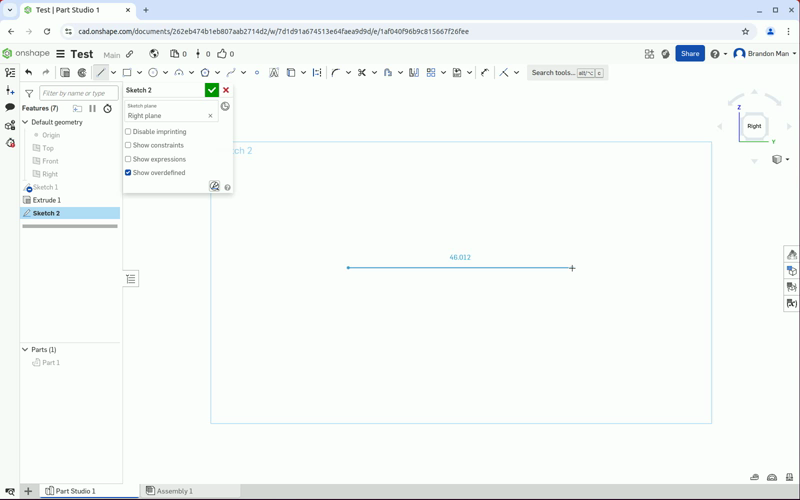
key_down(shift)
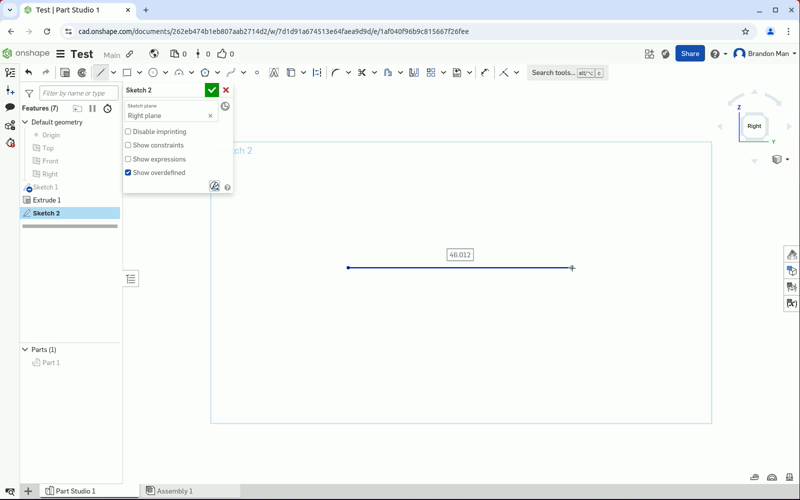
mouse_move(589, 267)
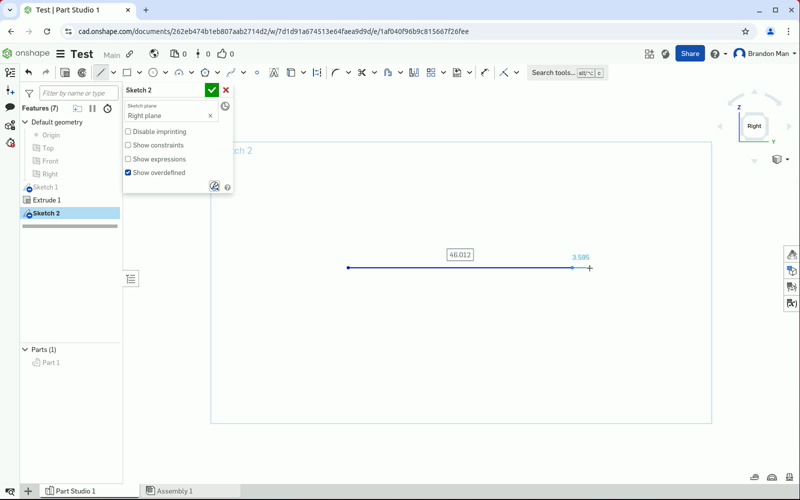
mouse_move(572, 262)
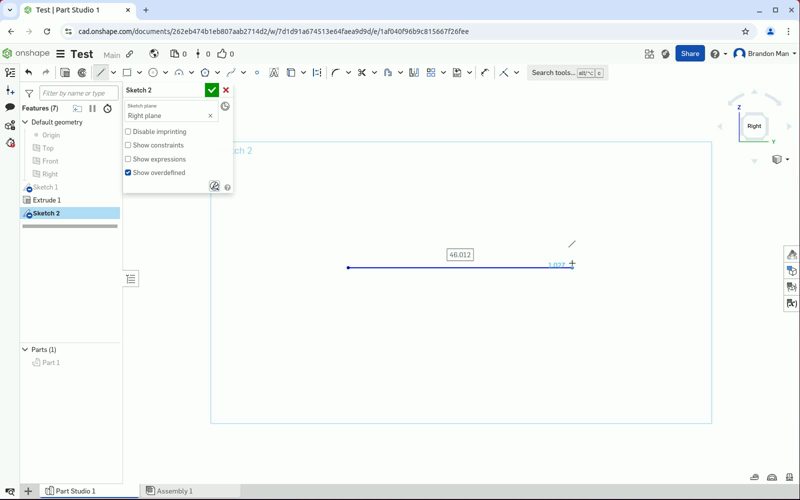
scroll(6)
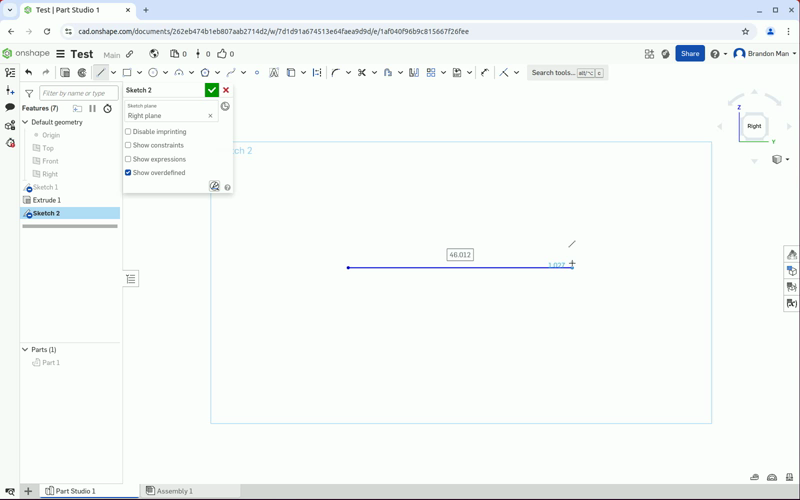
scroll(6)
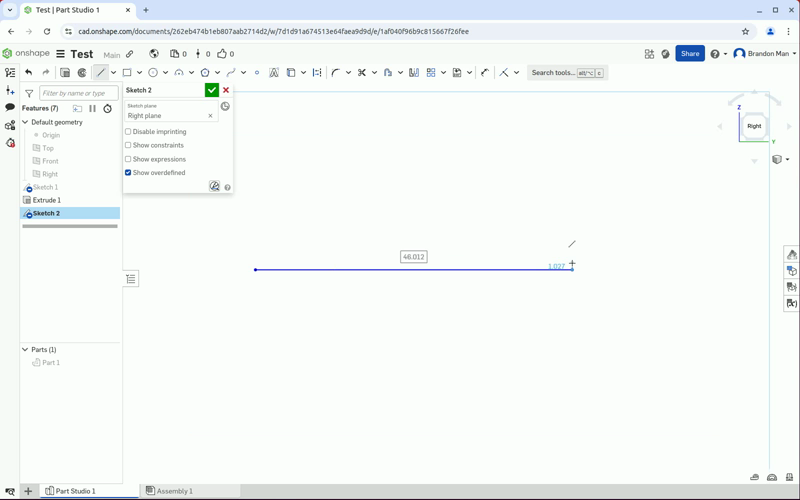
scroll(6)
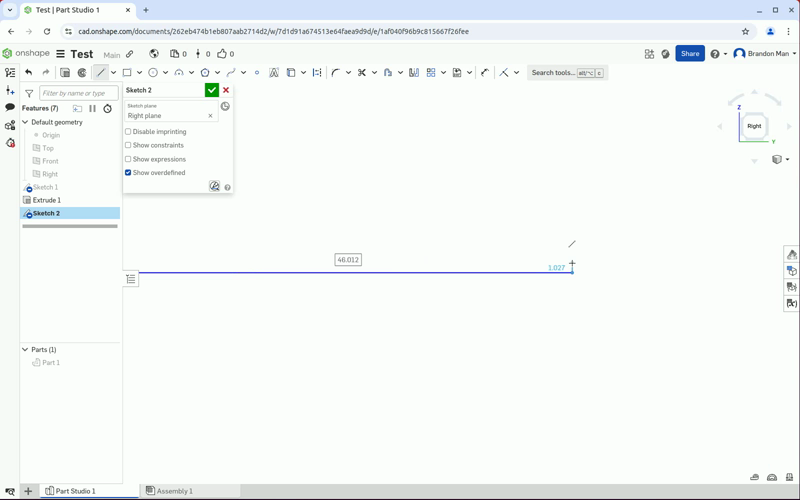
scroll(6)
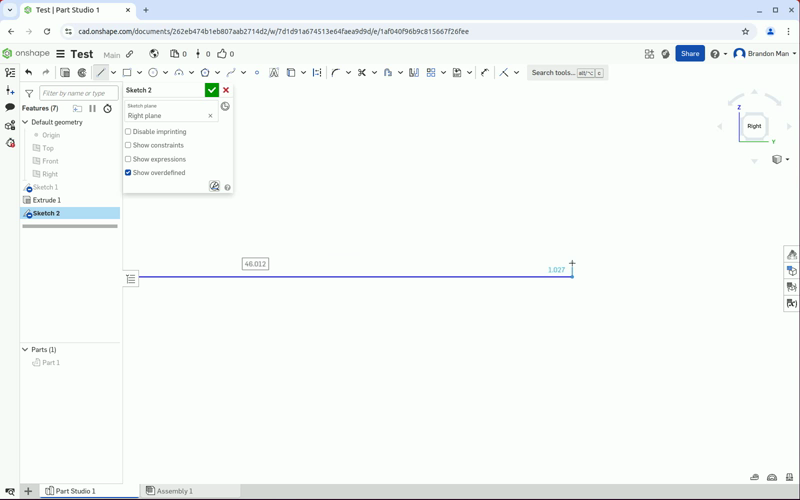
scroll(6)
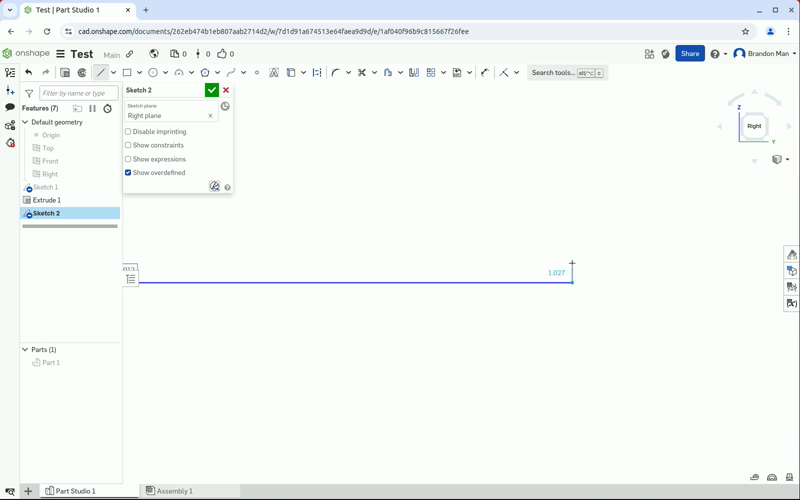
scroll(6)
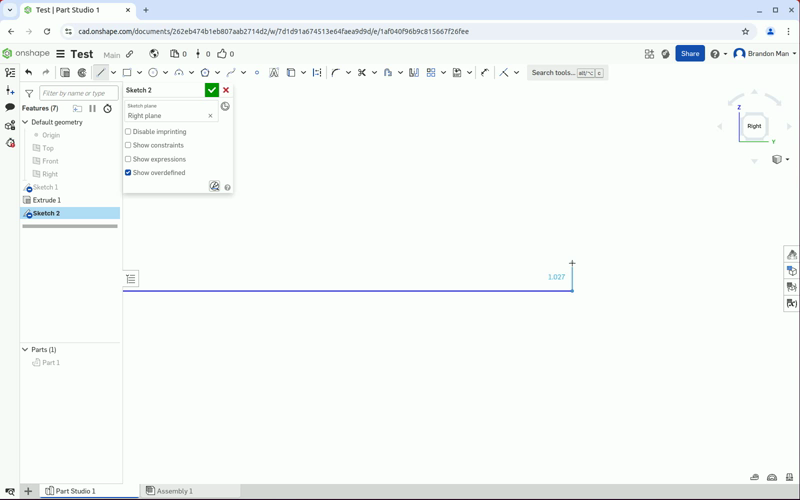
scroll(6)
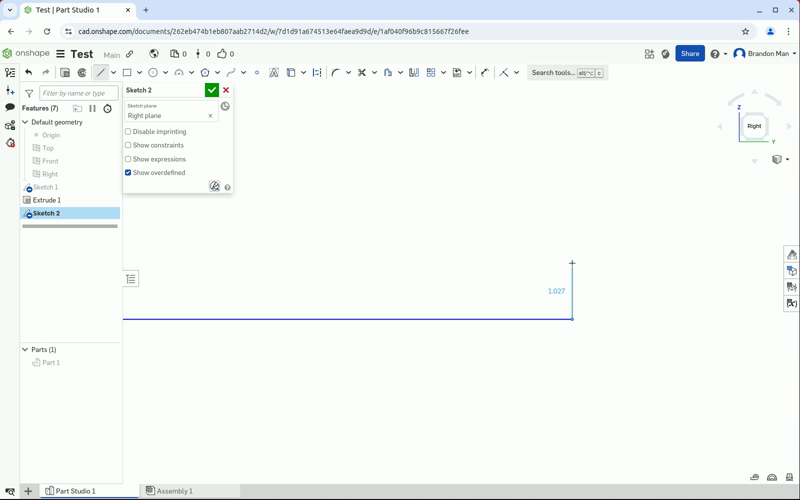
click(572, 262)
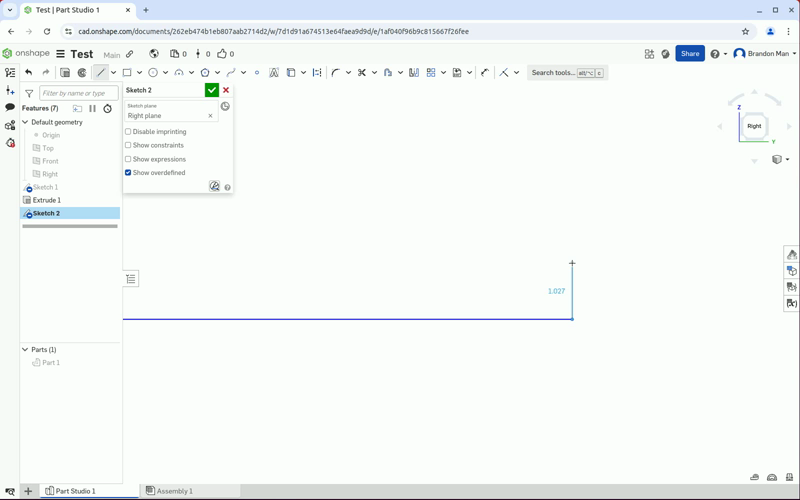
scroll(-6)
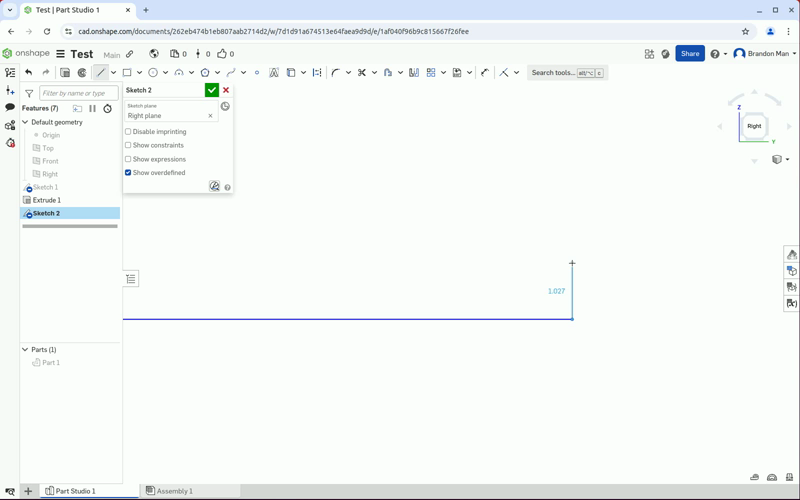
scroll(-6)
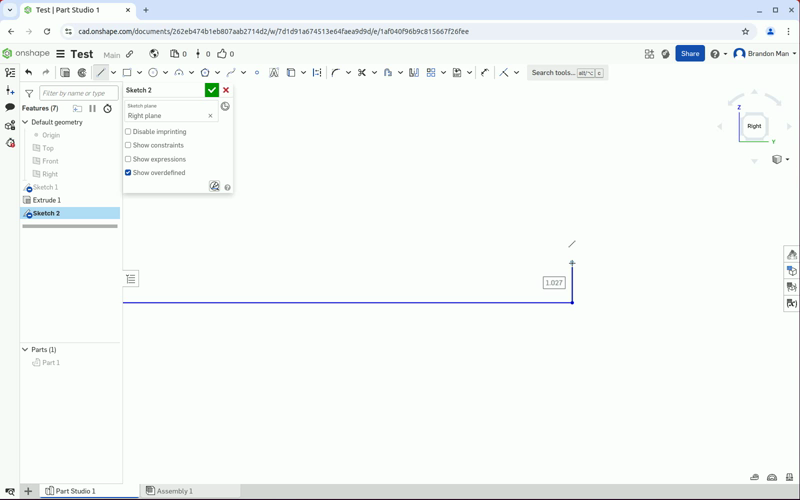
scroll(-6)
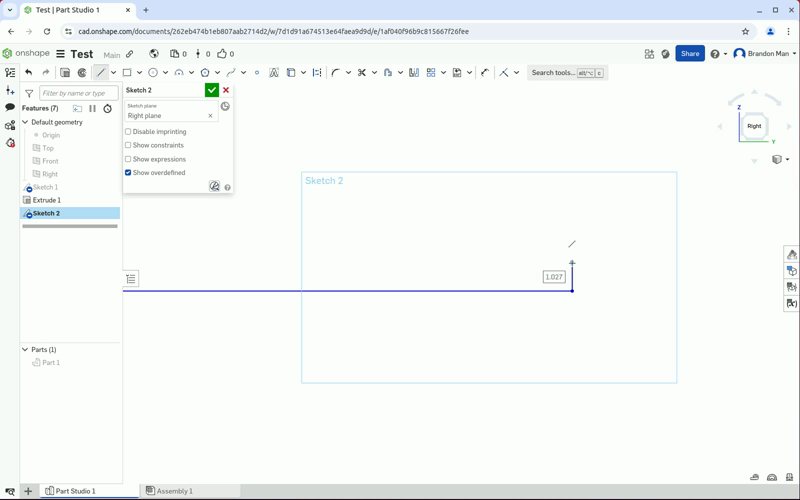
scroll(-6)
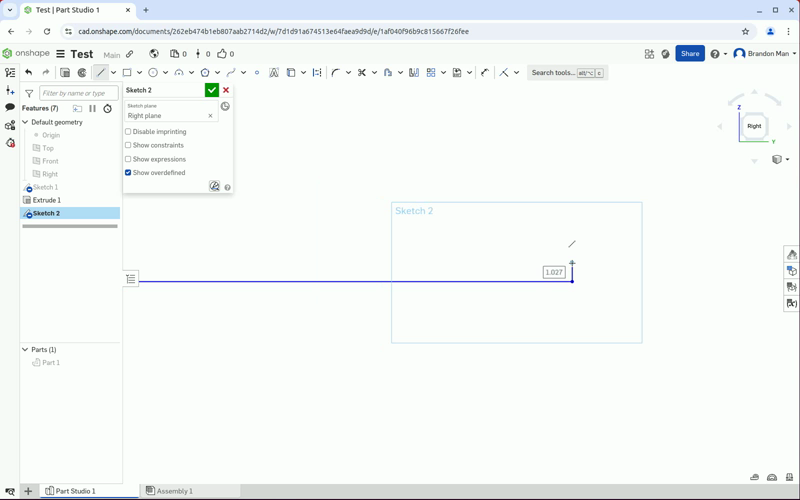
scroll(-6)
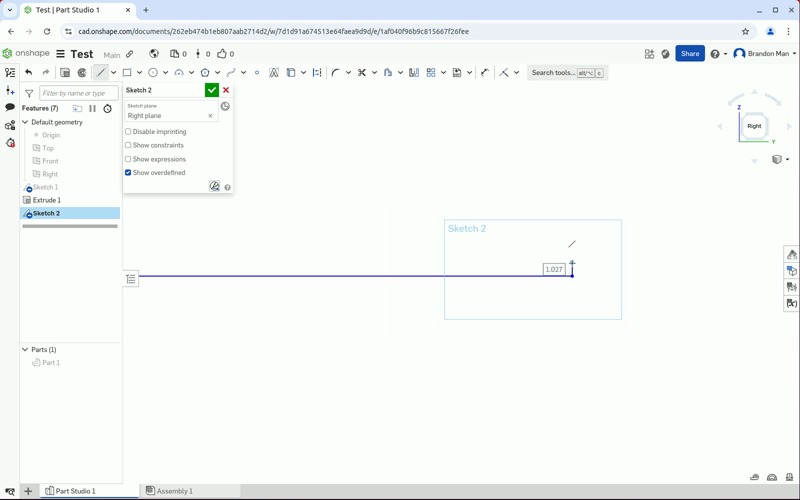
scroll(-6)
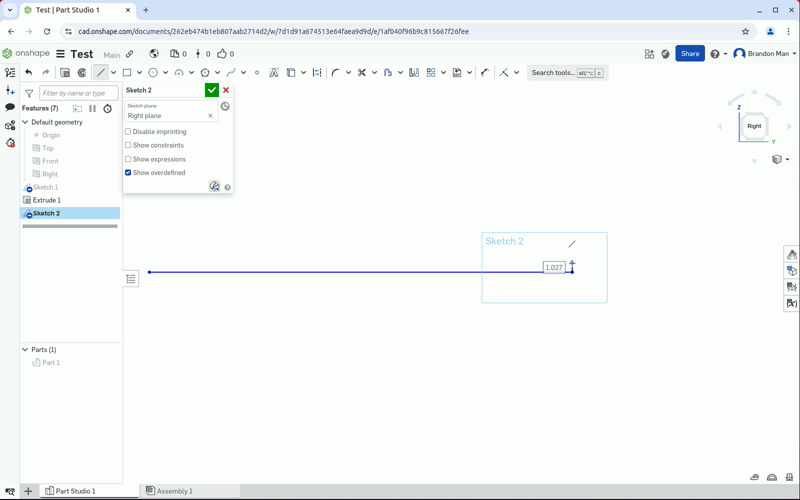
scroll(-6)
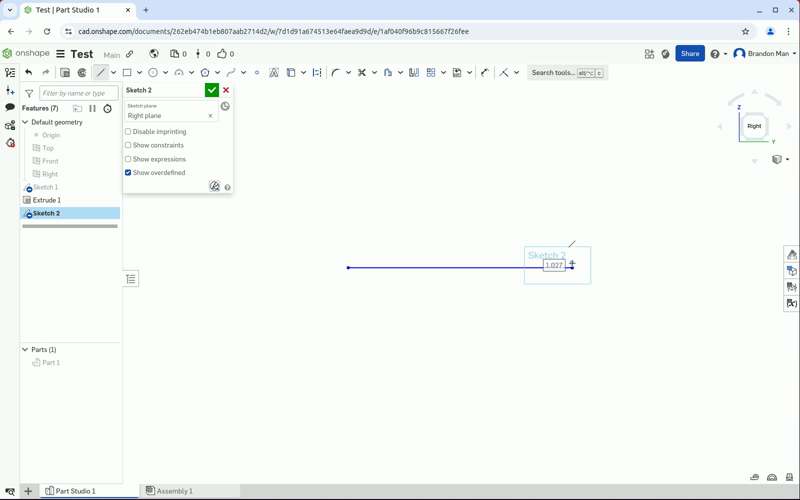
key_up(shift)
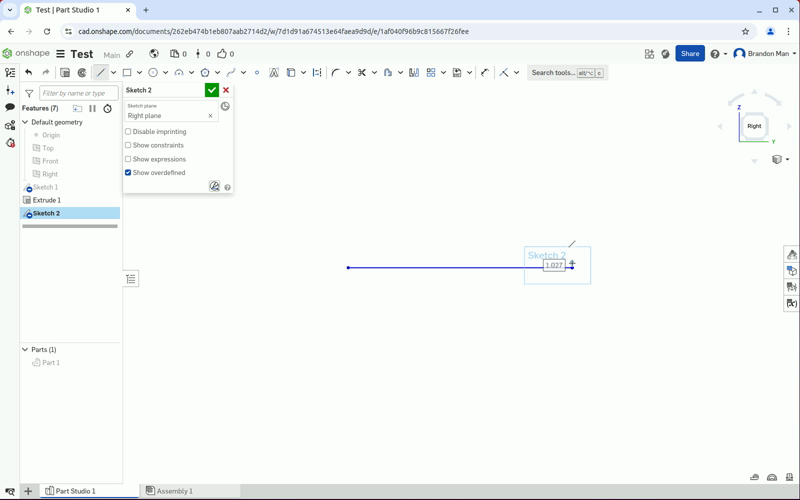
key_down(shift)
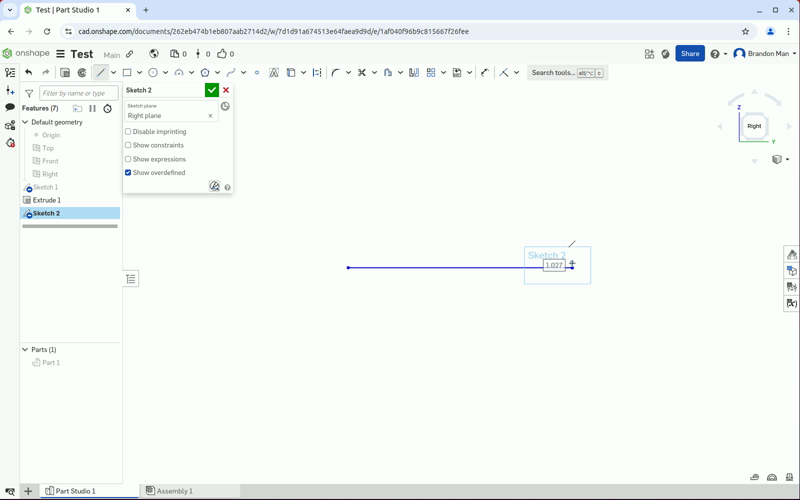
mouse_move(348, 262)
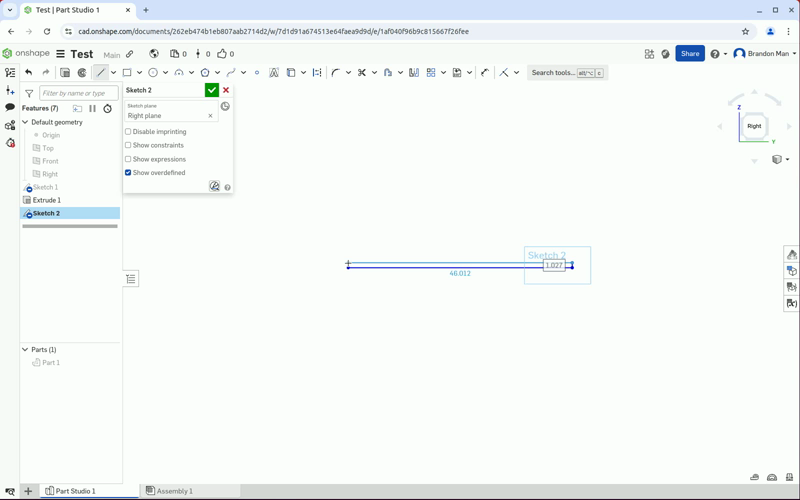
click(348, 262)
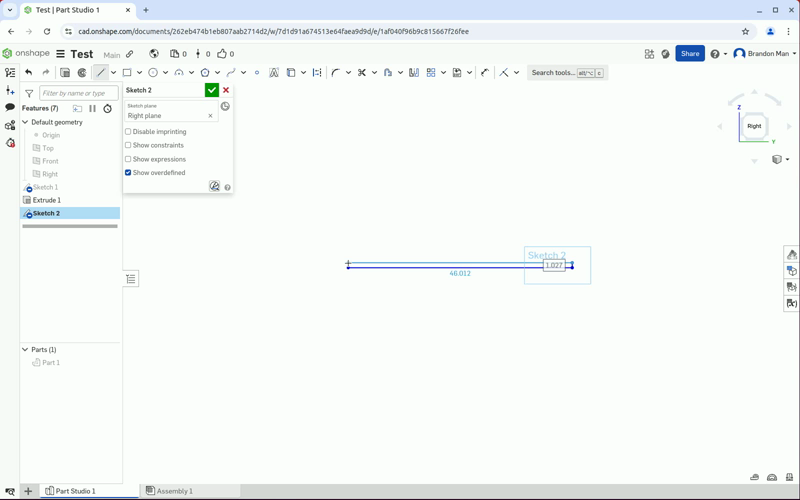
key_up(shift)
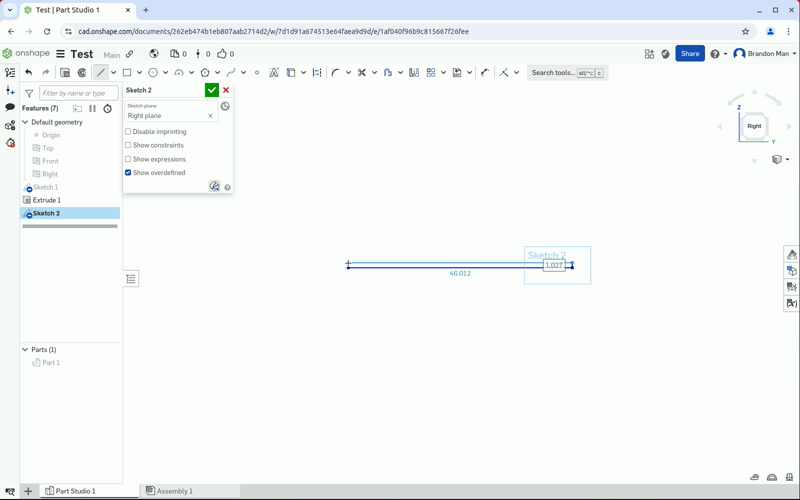
mouse_move(378, 262)
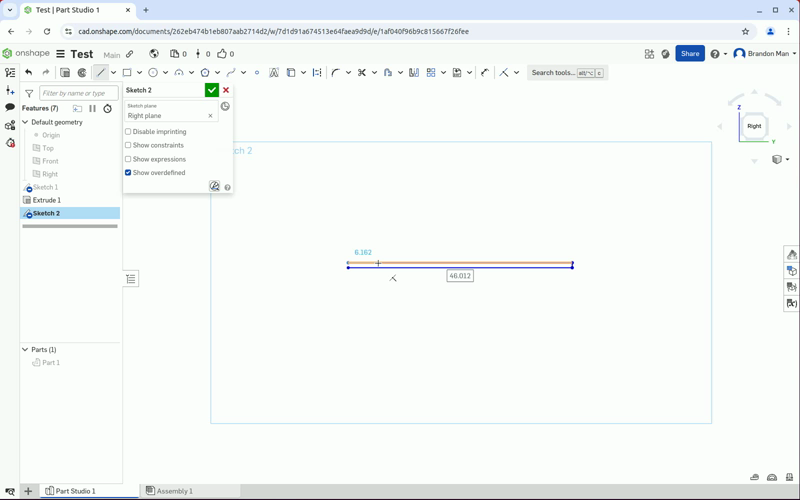
key_down(shift)
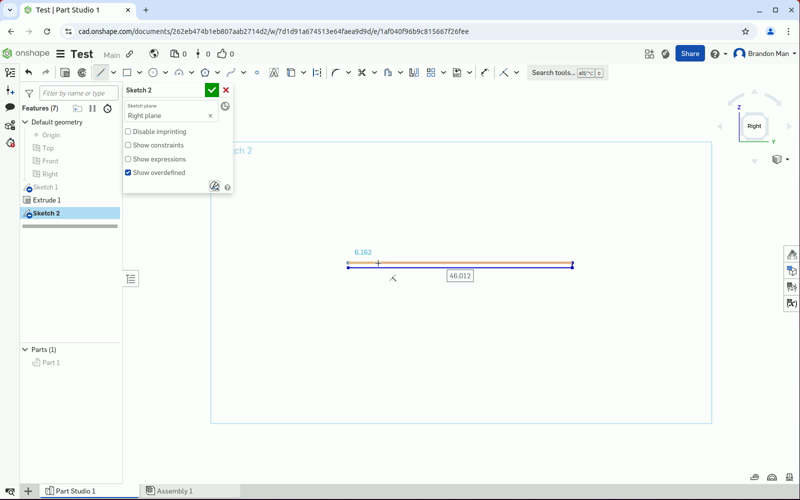
mouse_move(348, 267)
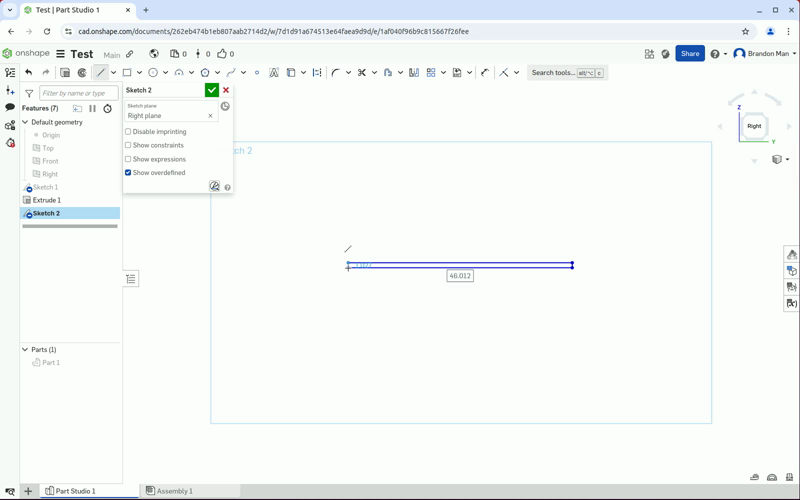
scroll(6)
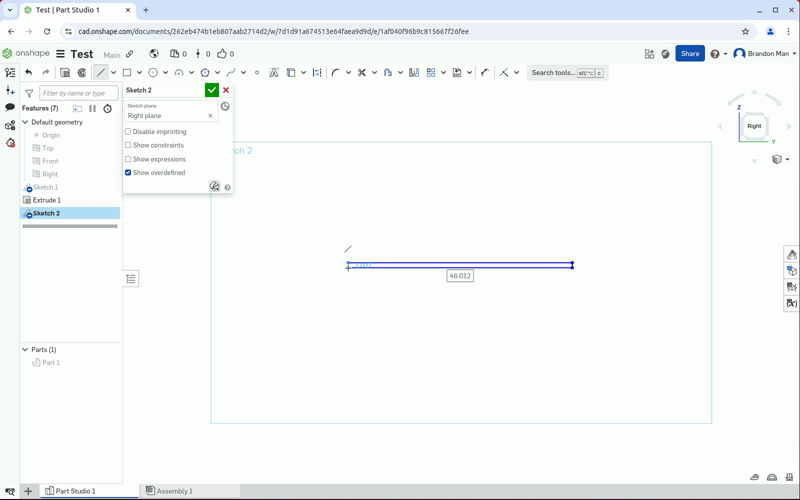
scroll(6)
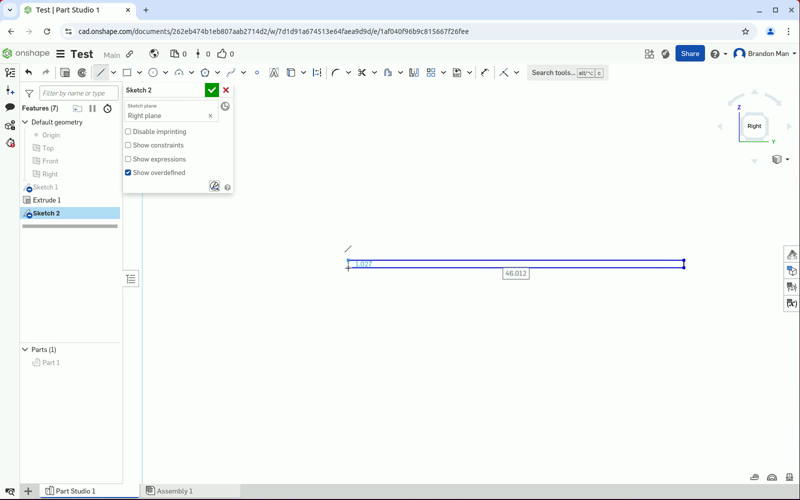
scroll(6)
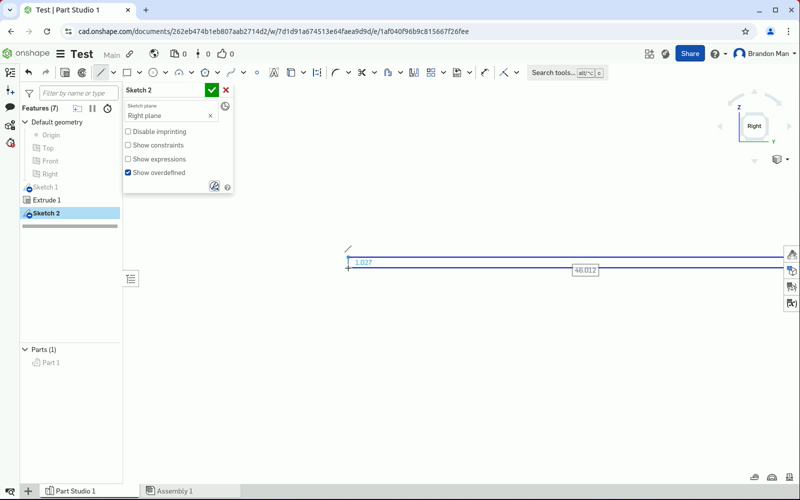
scroll(6)
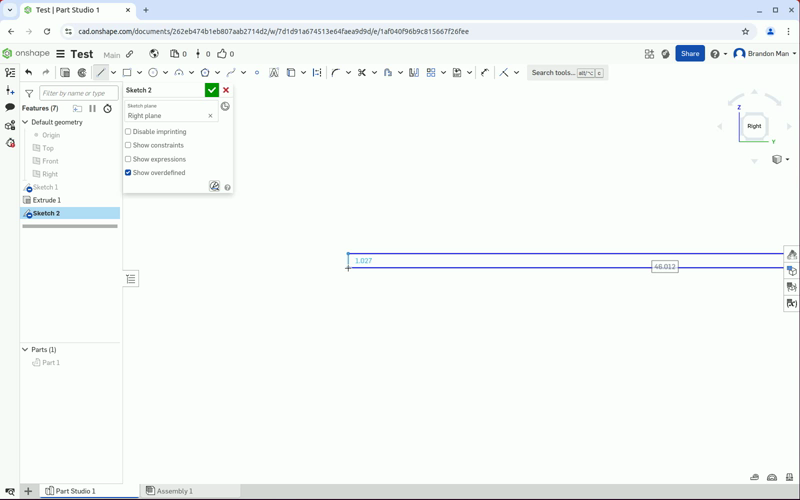
scroll(6)
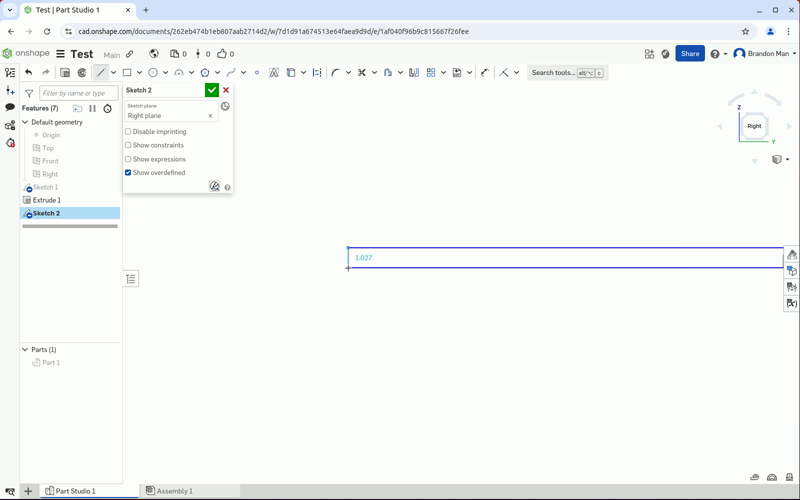
scroll(6)
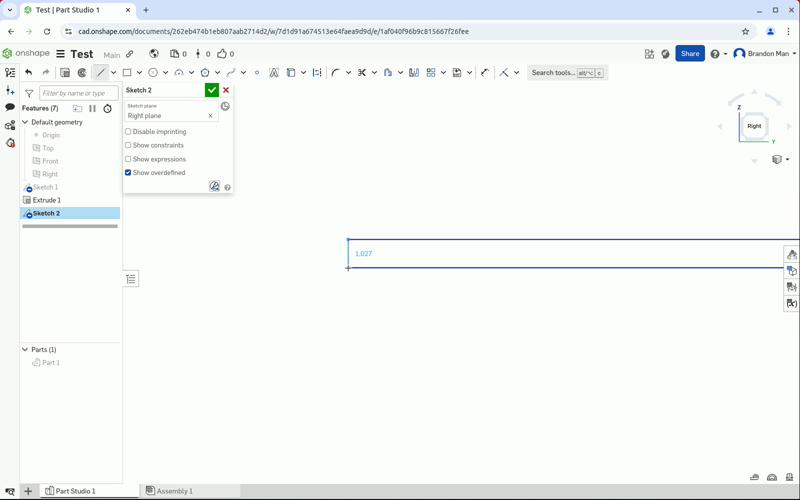
scroll(6)
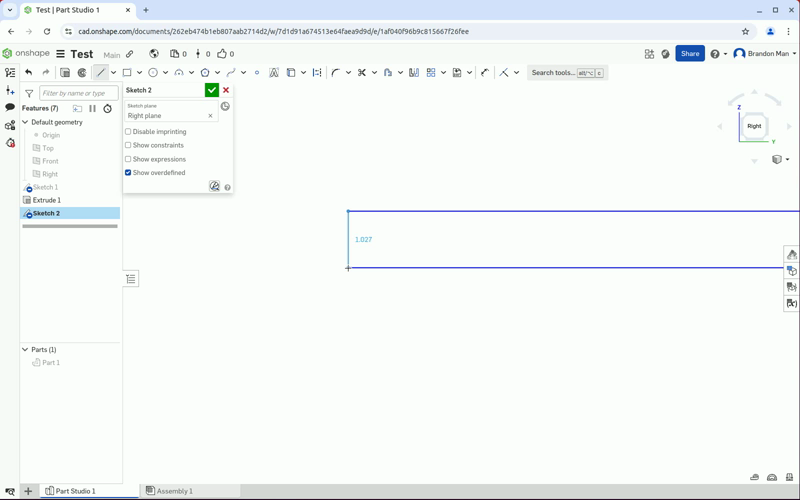
key_up(shift)
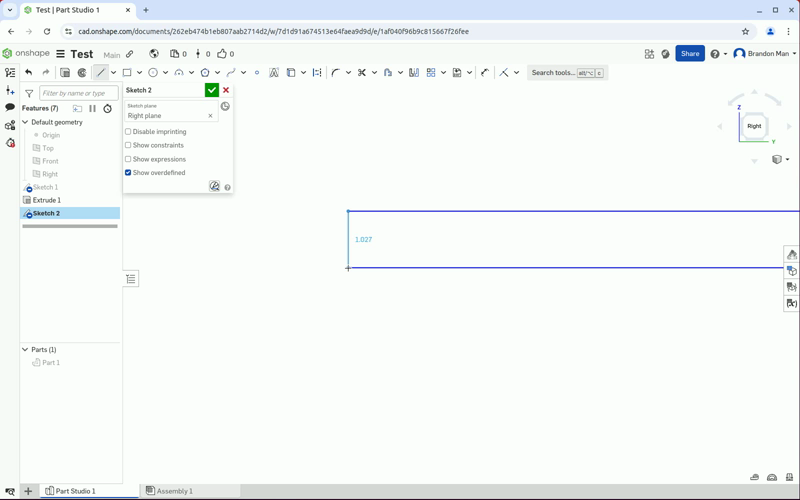
click(348, 267)
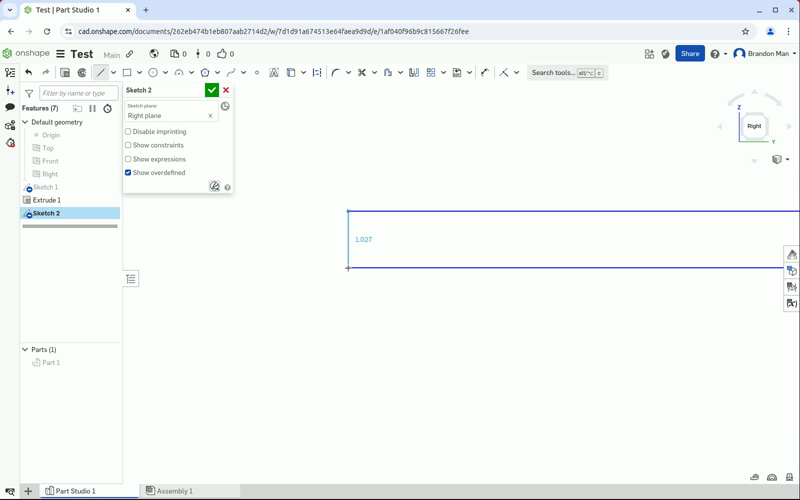
scroll(-6)
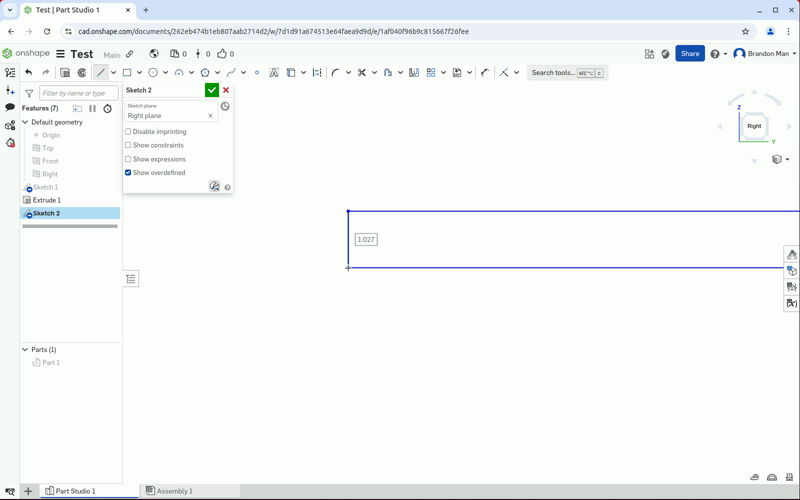
scroll(-6)
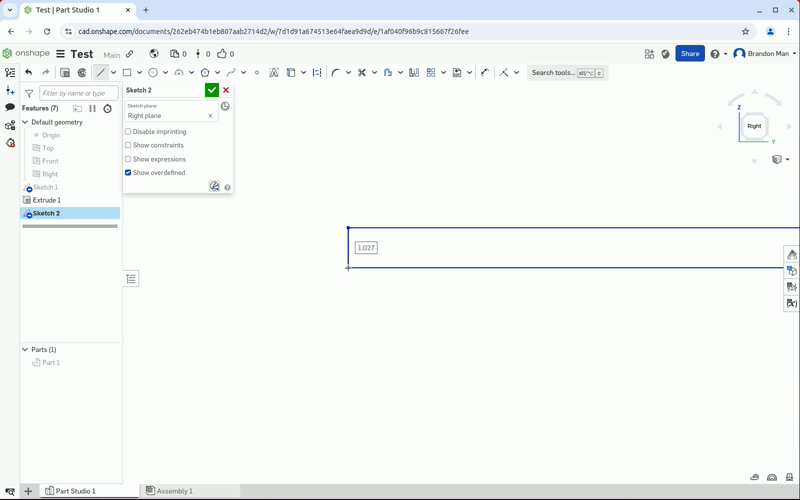
scroll(-6)
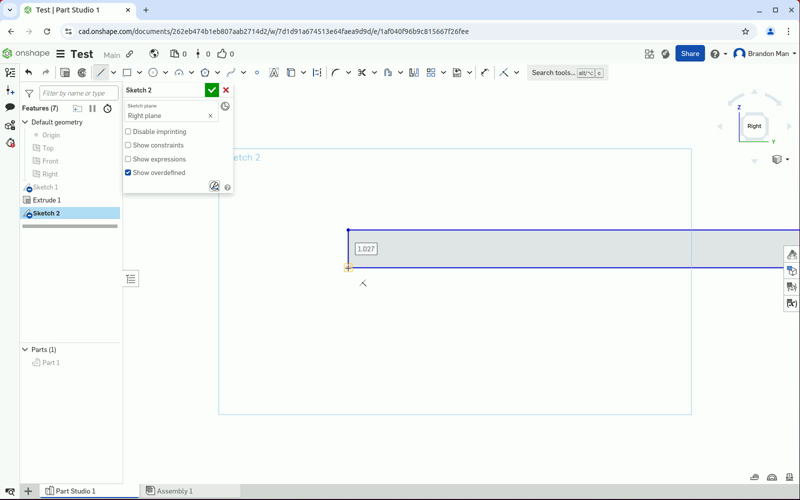
scroll(-6)
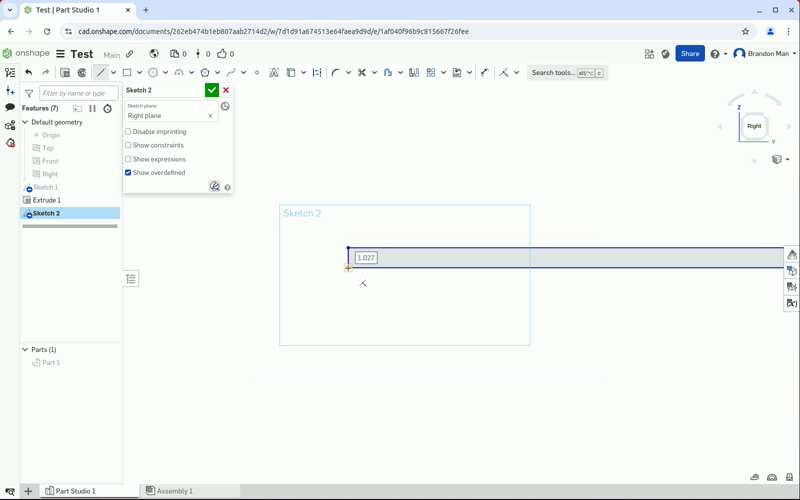
scroll(-6)
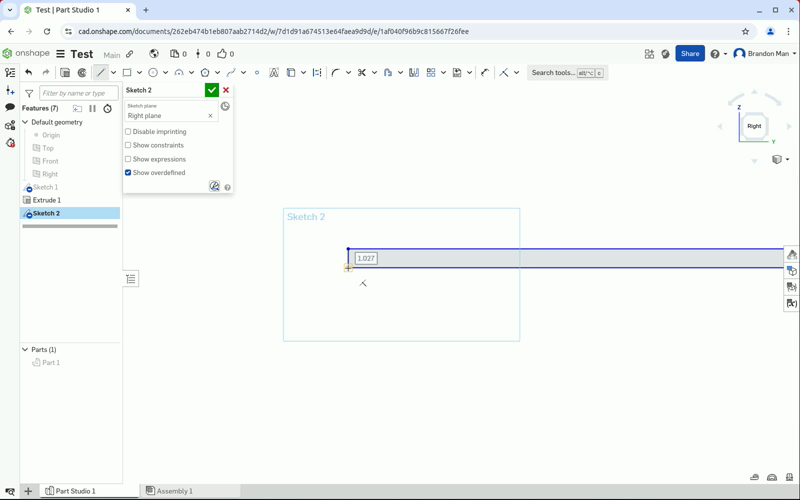
scroll(-6)
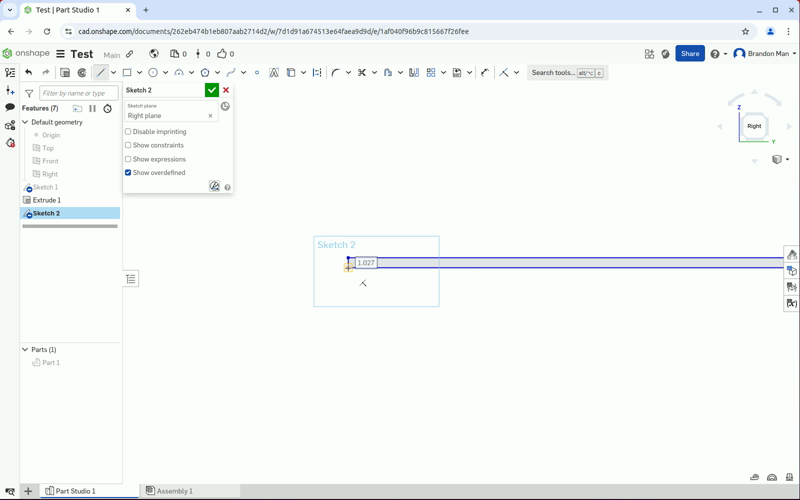
scroll(-6)
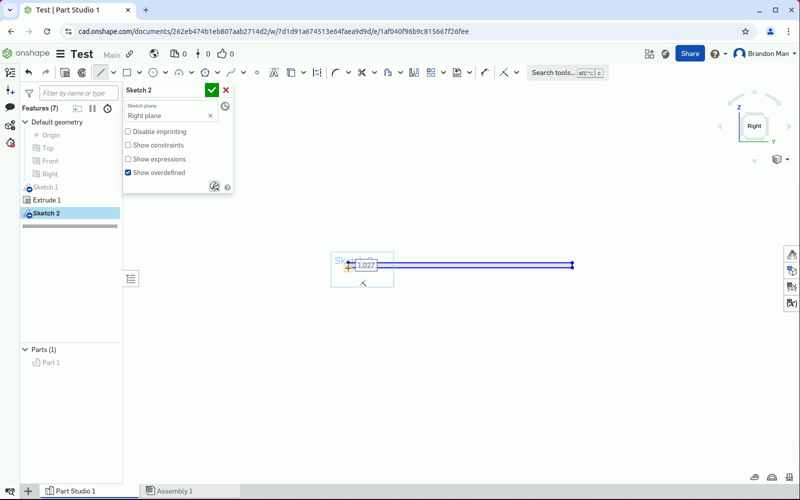
key(esc)
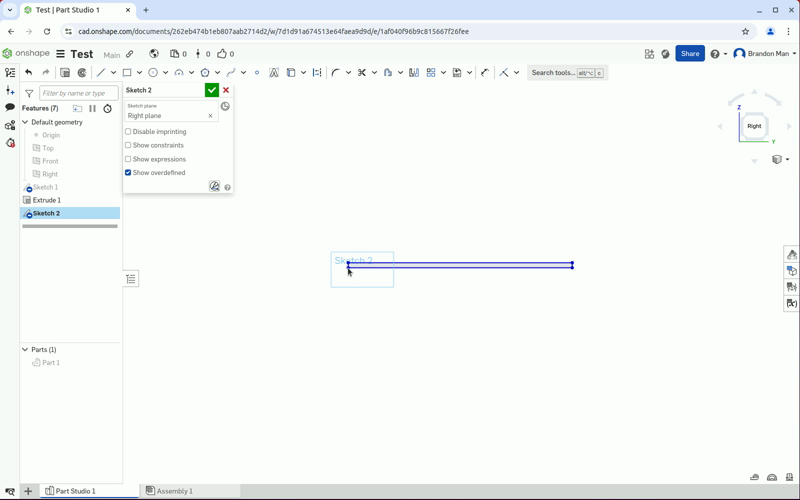
mouse_move(359, 264)
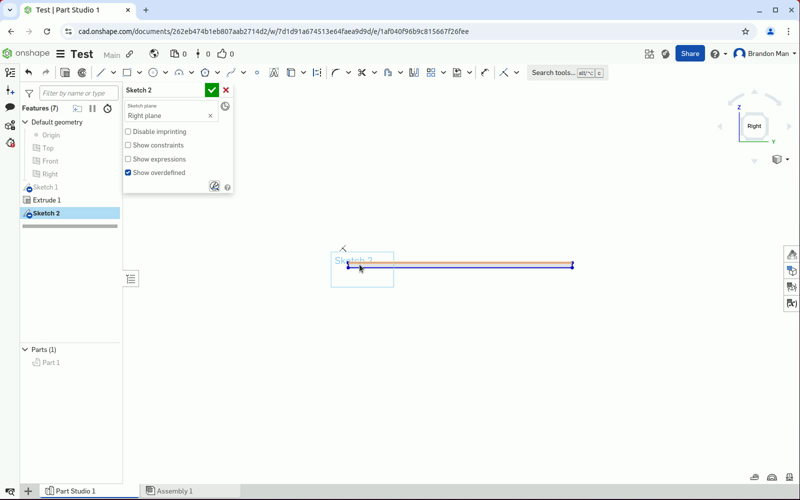
scroll(6)
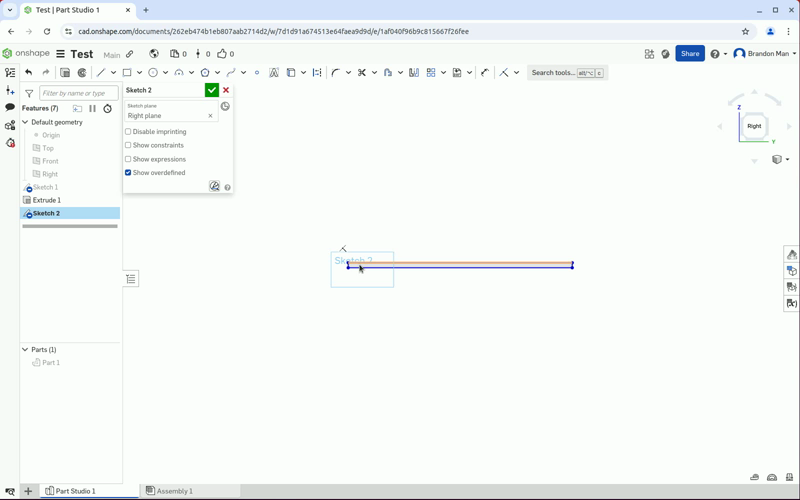
scroll(6)
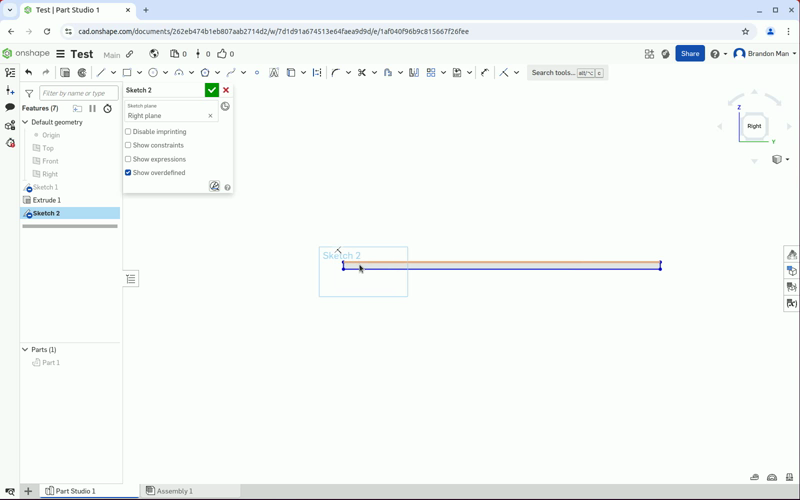
scroll(6)
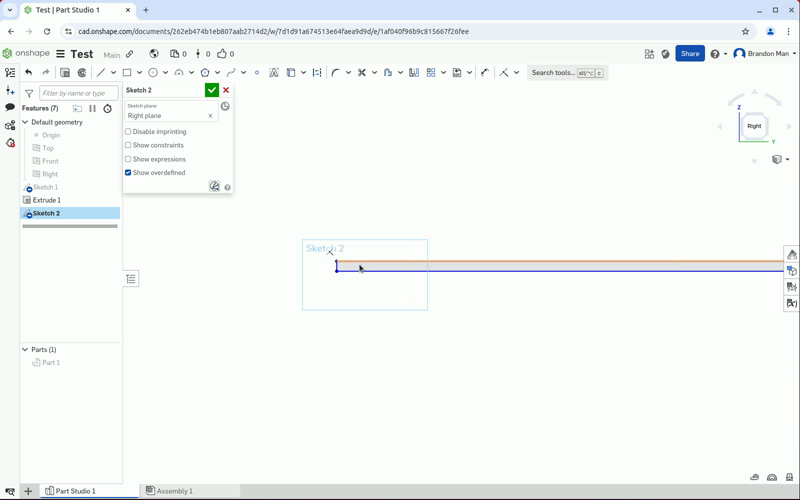
scroll(6)
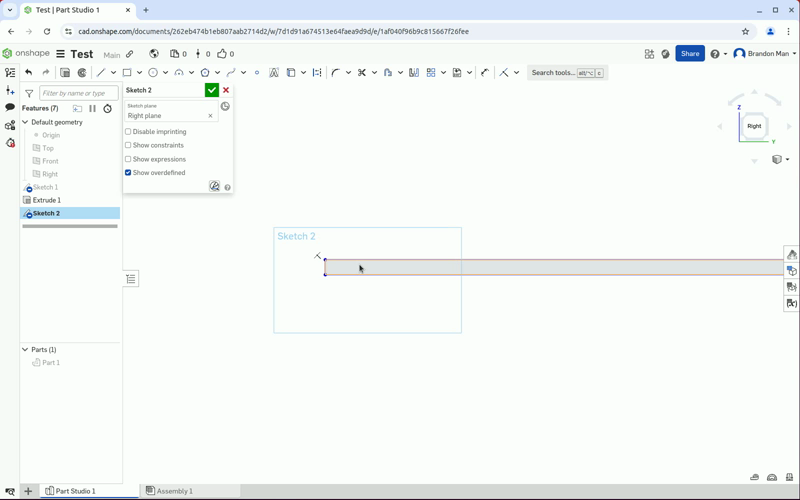
scroll(6)
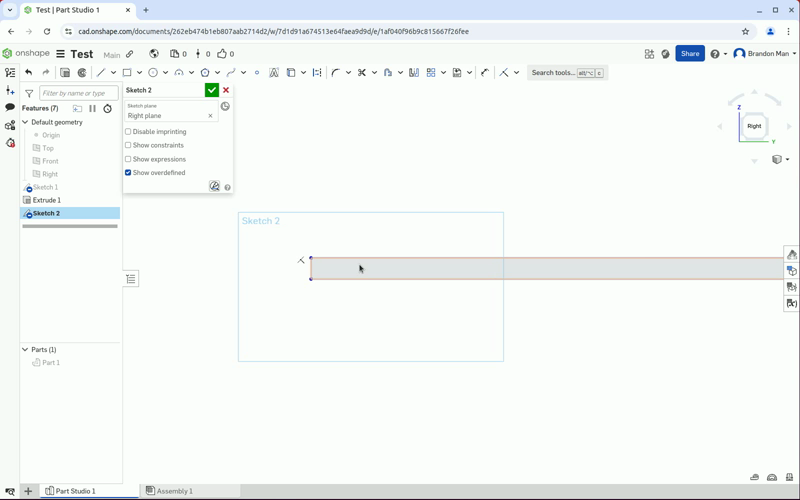
scroll(6)
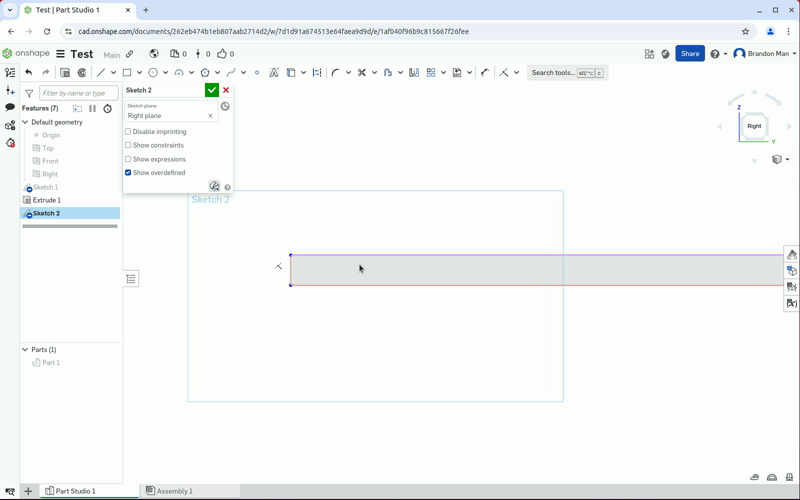
scroll(6)
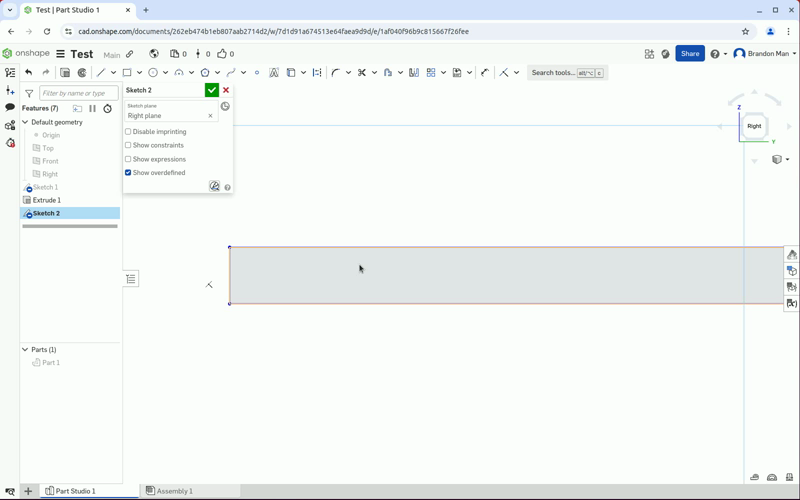
click(359, 264)
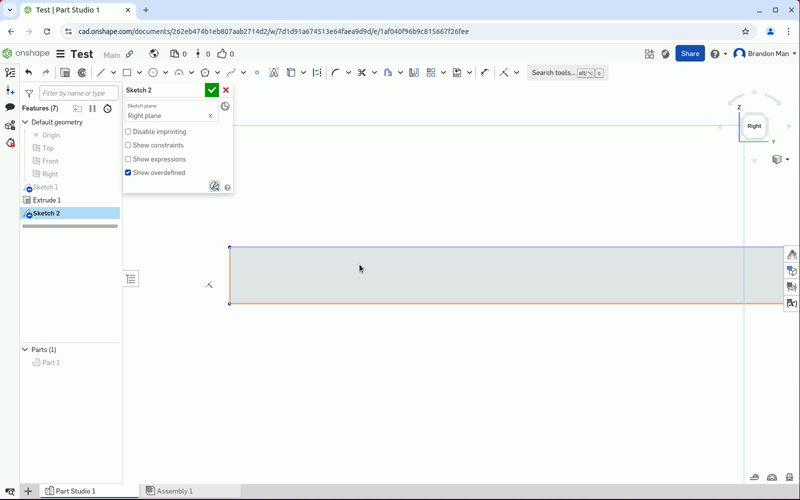
scroll(-6)
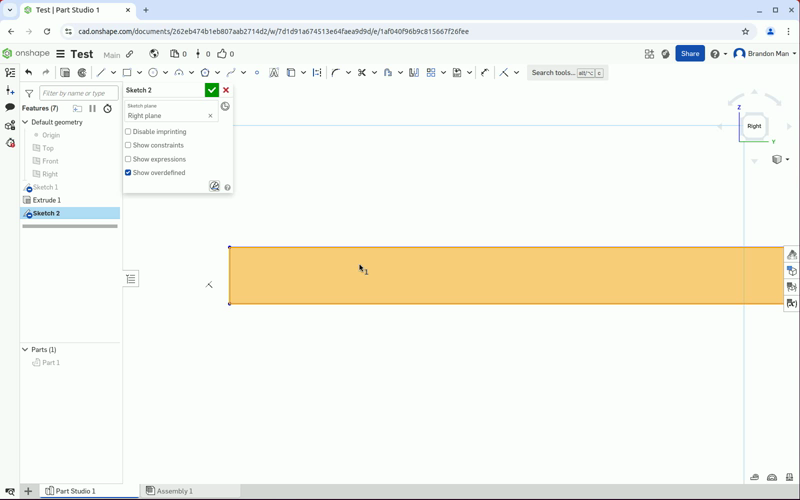
scroll(-6)
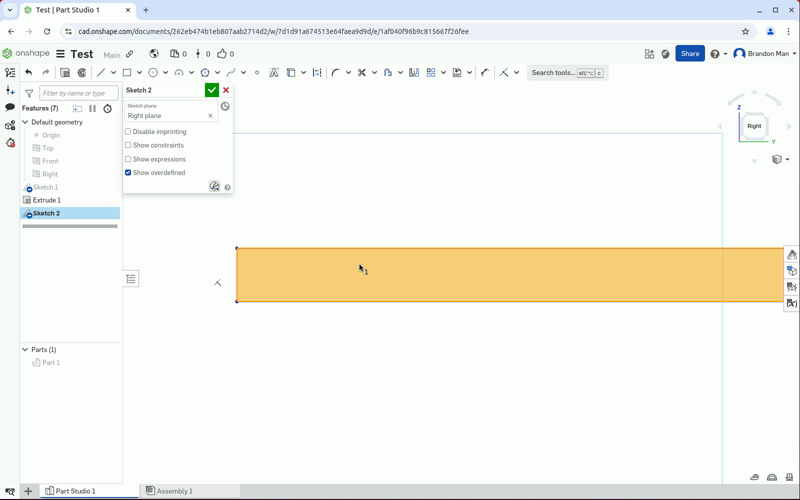
scroll(-6)
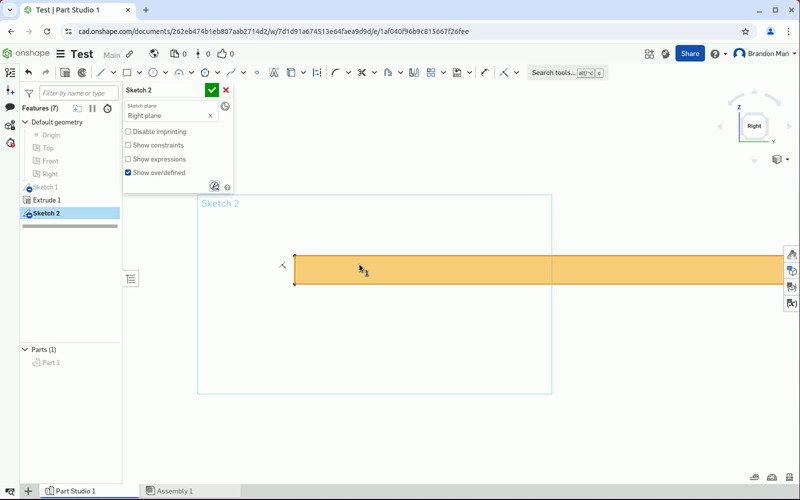
scroll(-6)
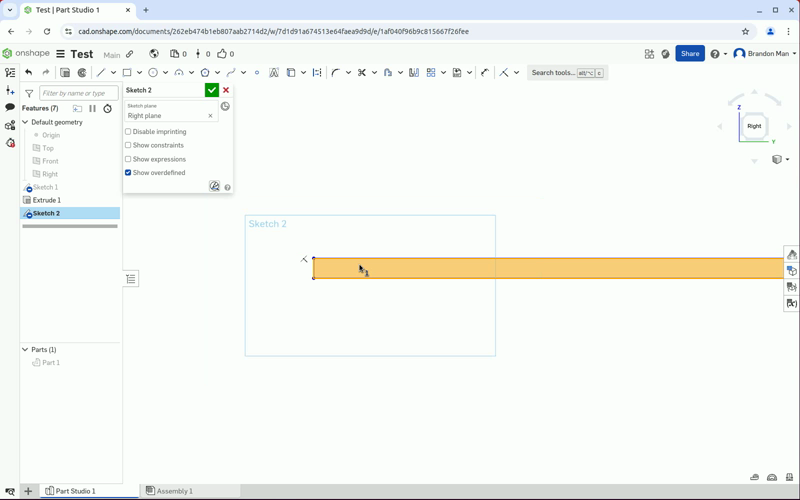
scroll(-6)
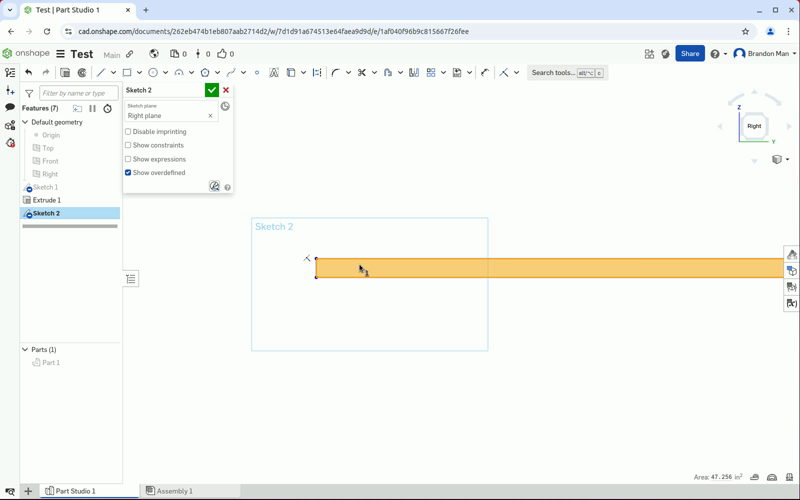
scroll(-6)
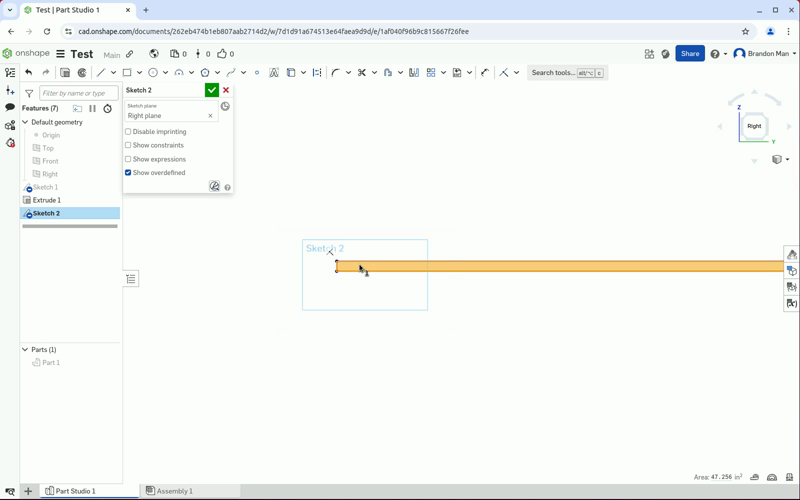
scroll(-6)
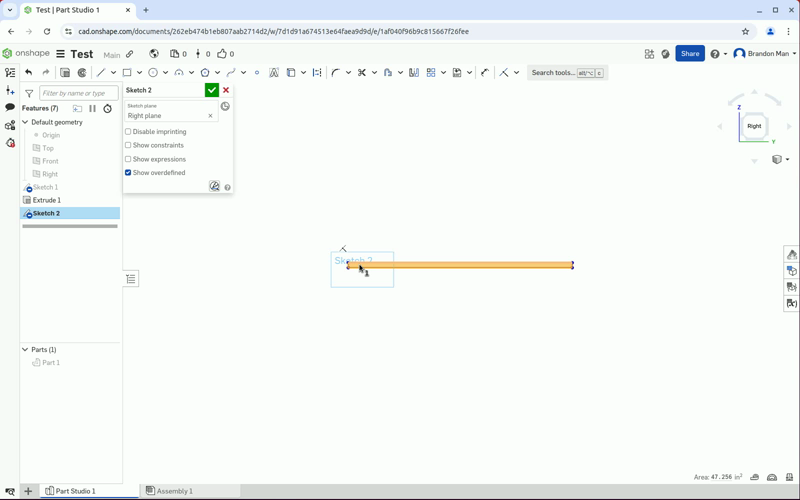
mouse_move(73, 352)
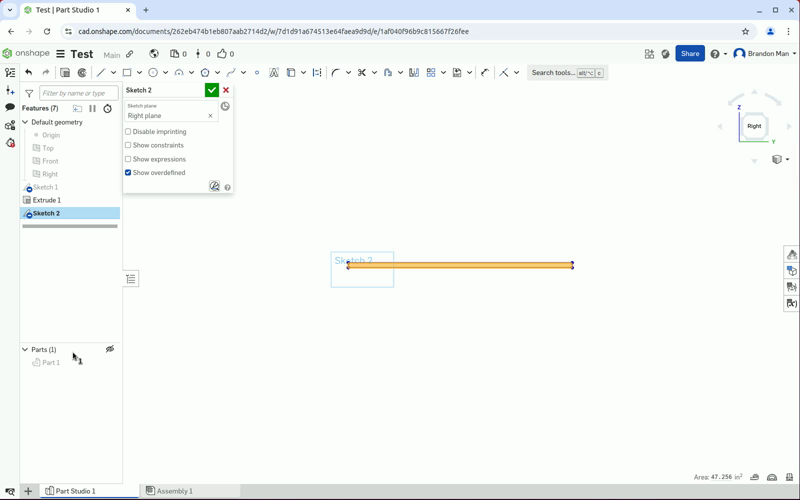
key(shift+y)
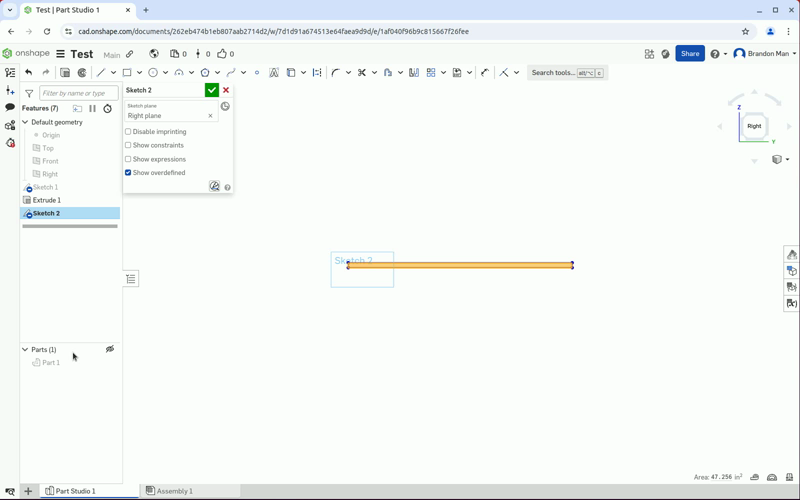
key(shift+e)
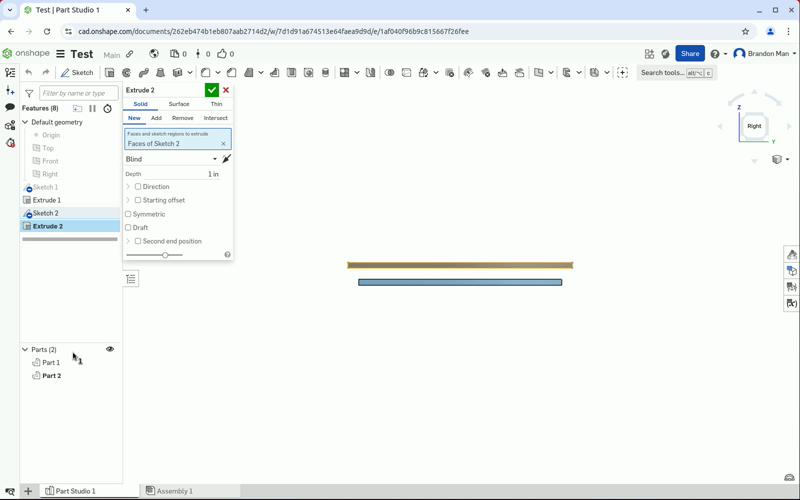
mouse_move(143, 106)
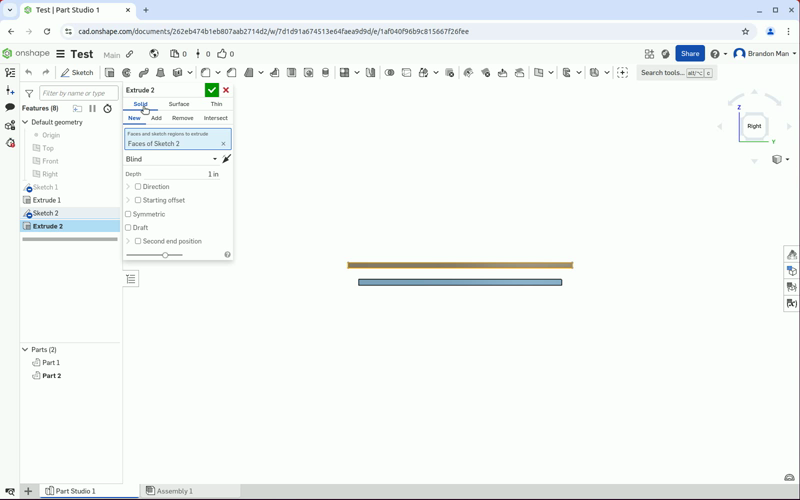
click(143, 106)
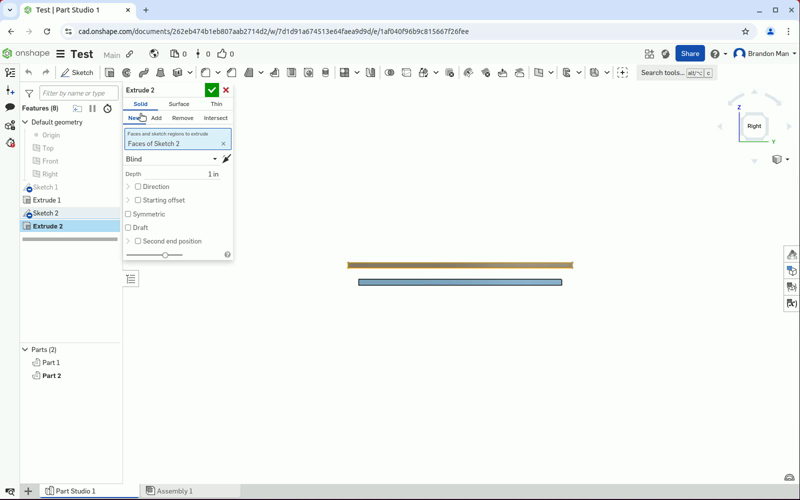
mouse_move(137, 120)
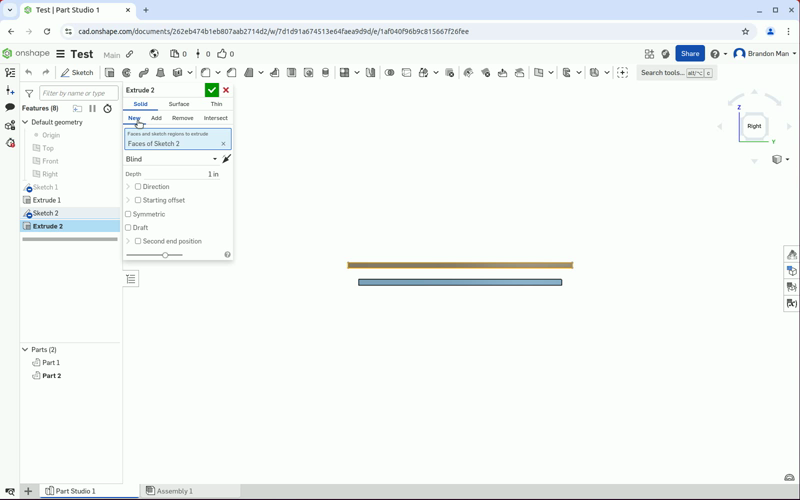
click(137, 120)
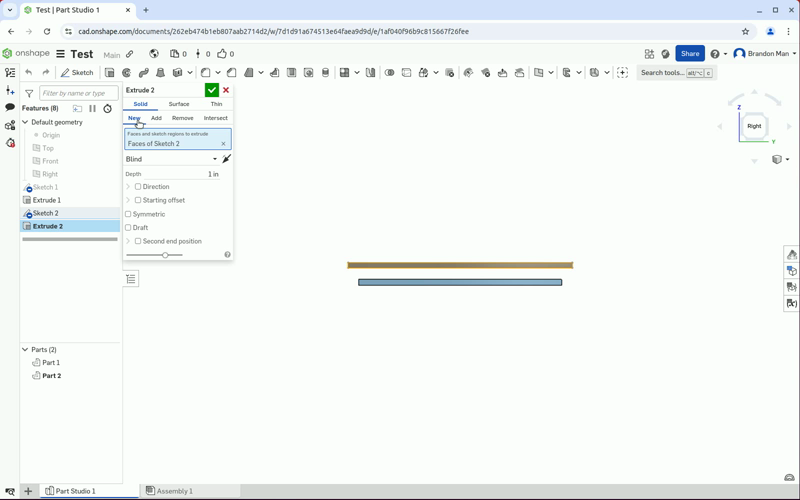
key(tab, 4)
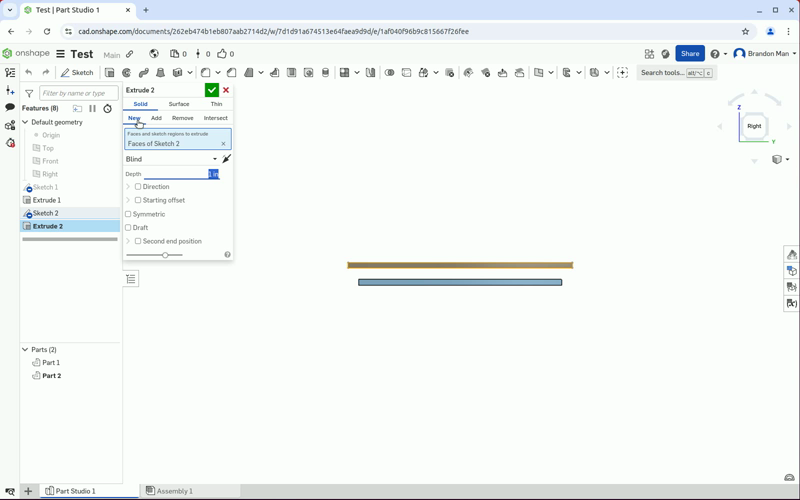
text(1.204)
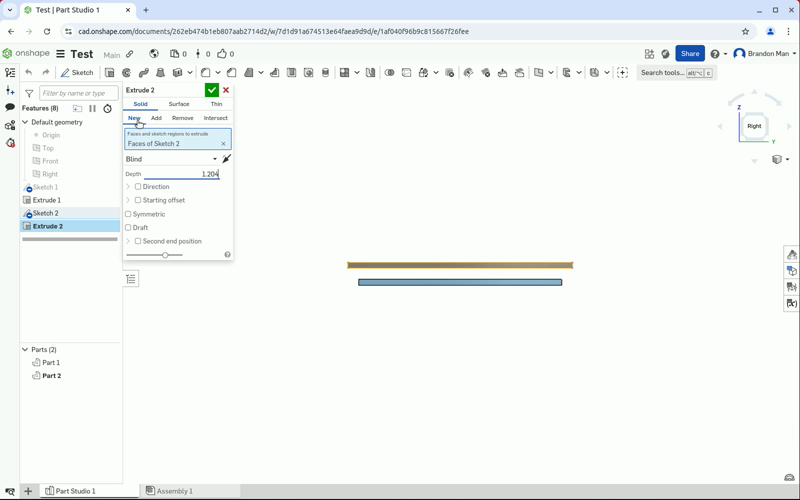
key(enter)
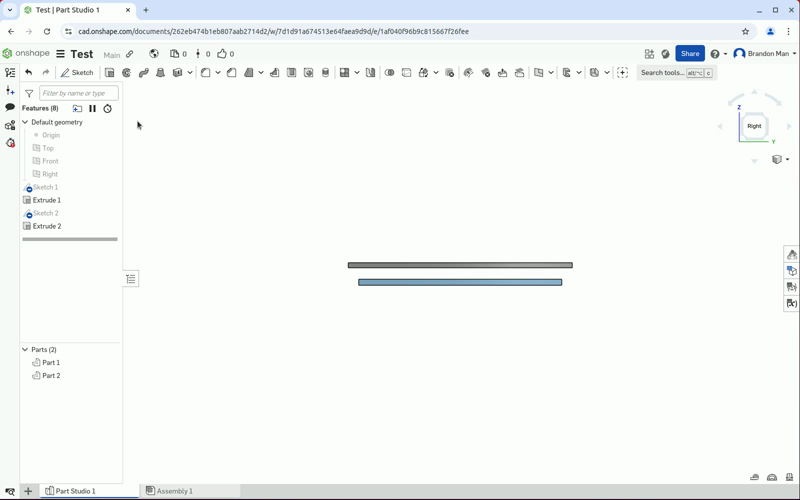
key(shift+h)
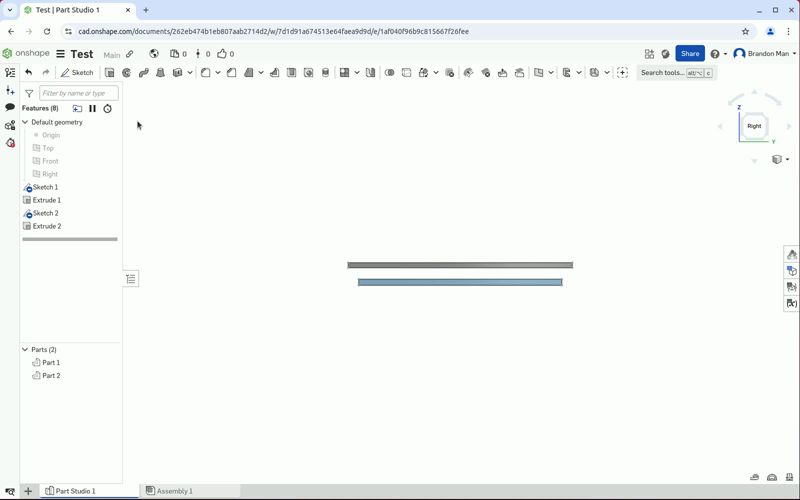
key(shift+h)
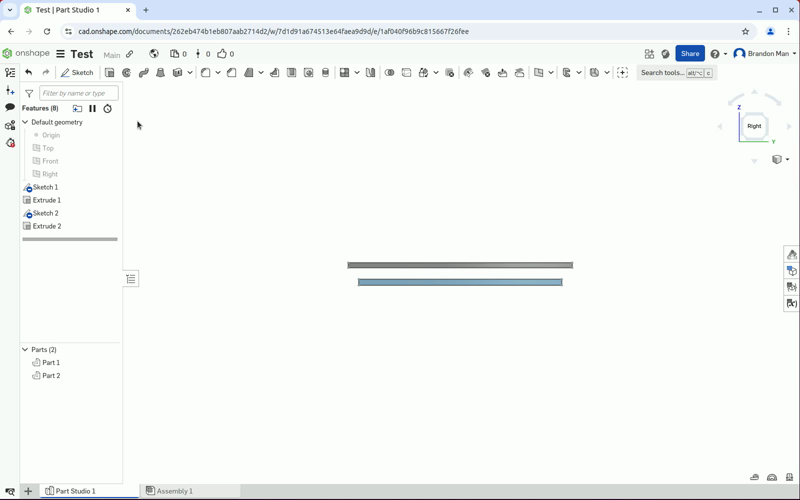
key(shift+7)
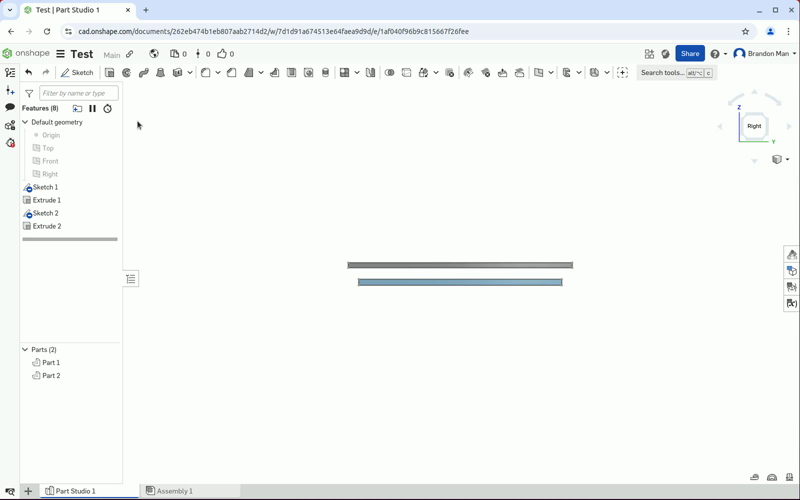
key(right, 2)
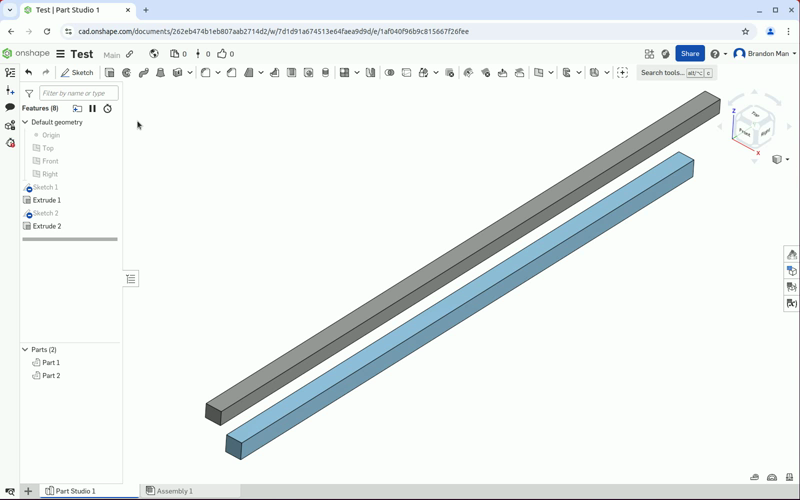
key(down, 2)
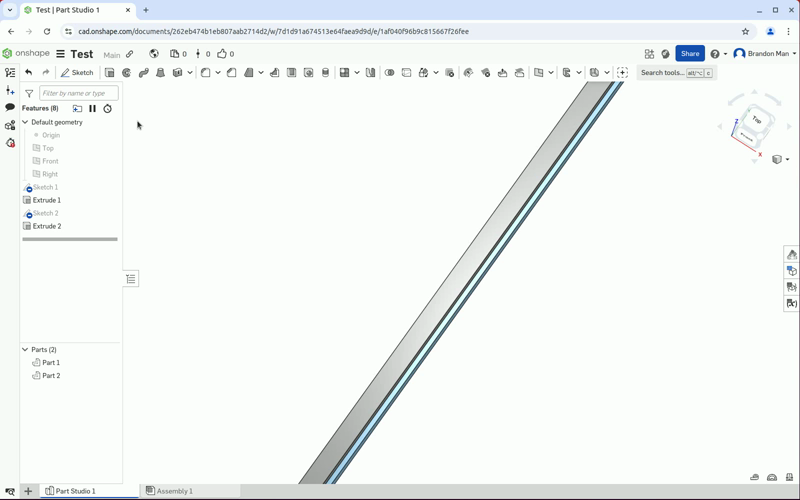
key(up, 2)
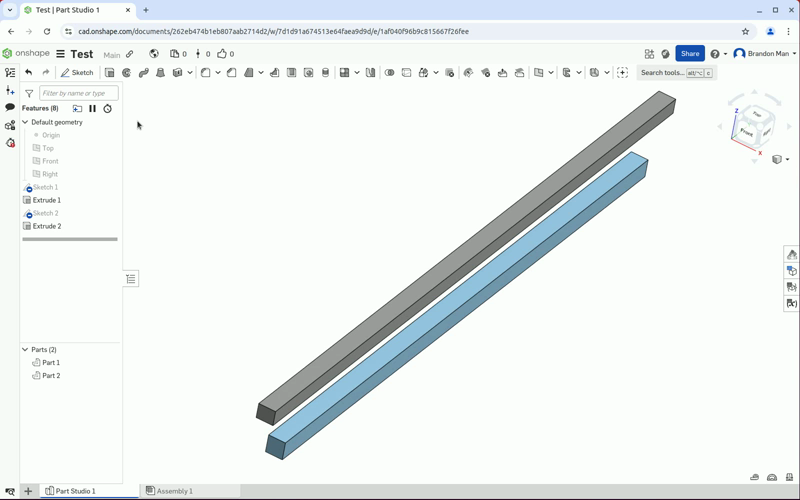
key(left, 2)
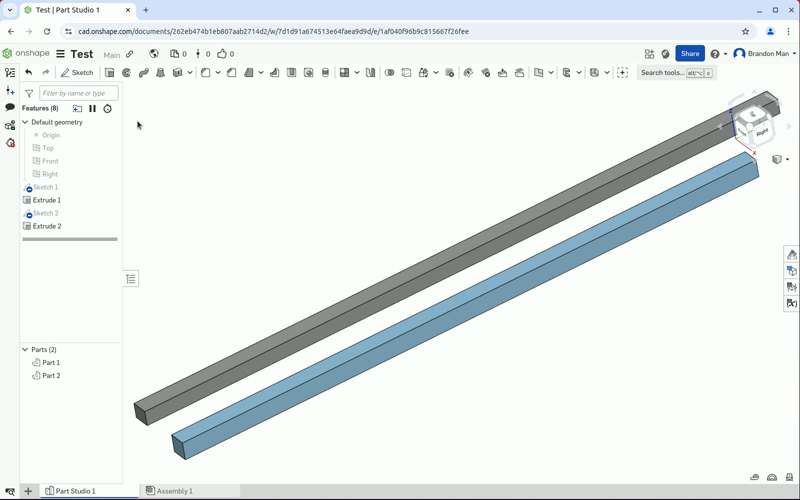
mouse_move(73, 189)
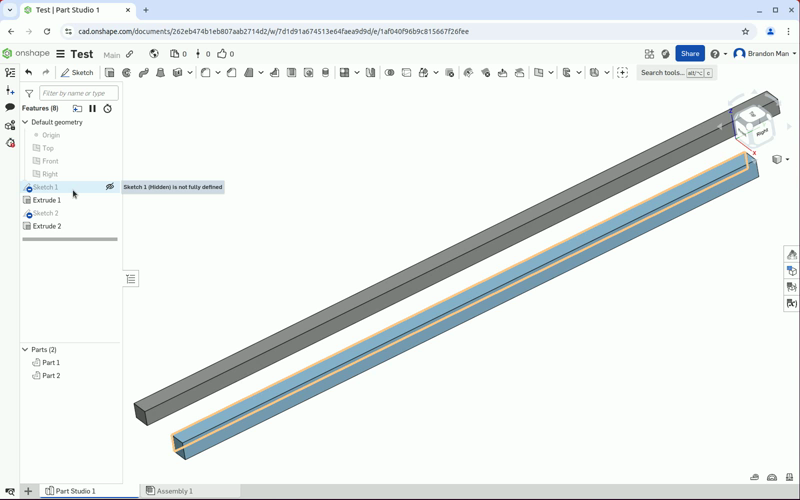
click(73, 189)